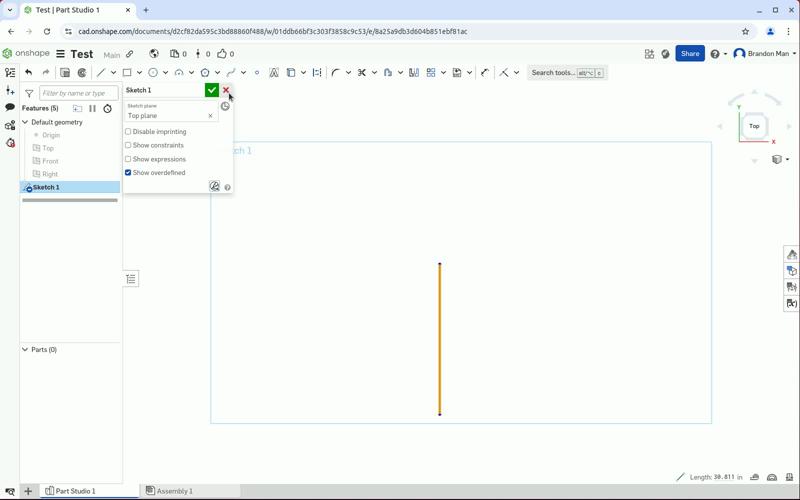
key(shift+h)
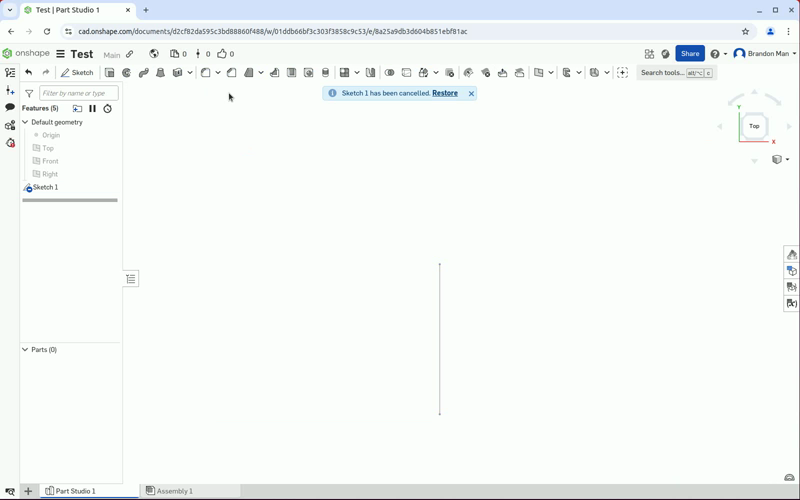
key(shift+s)
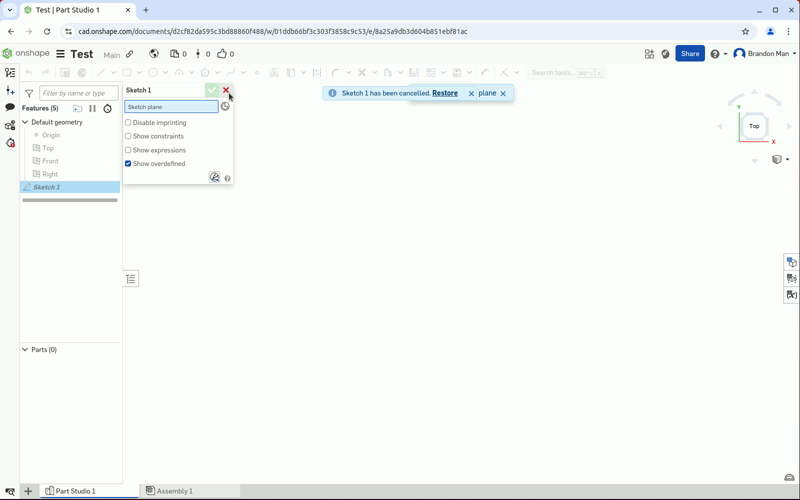
mouse_move(73, 150)
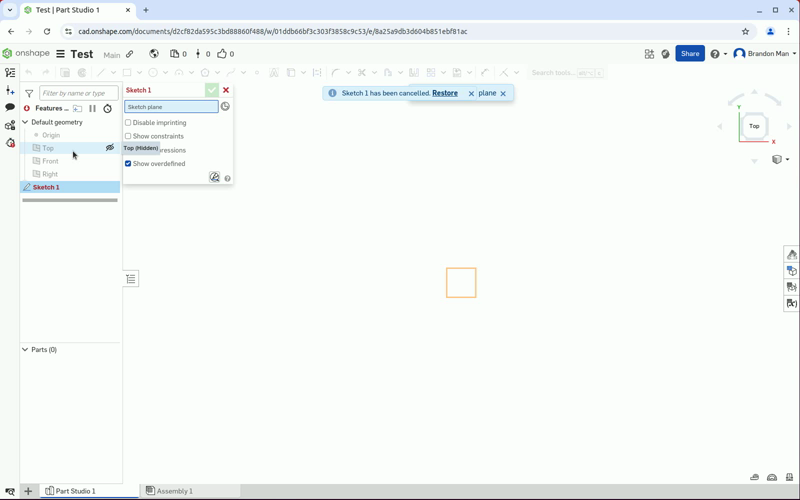
click(73, 150)
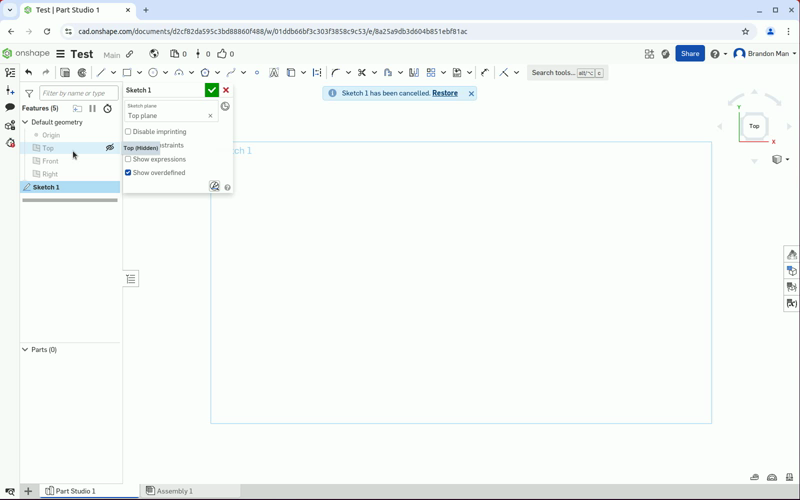
mouse_move(73, 352)
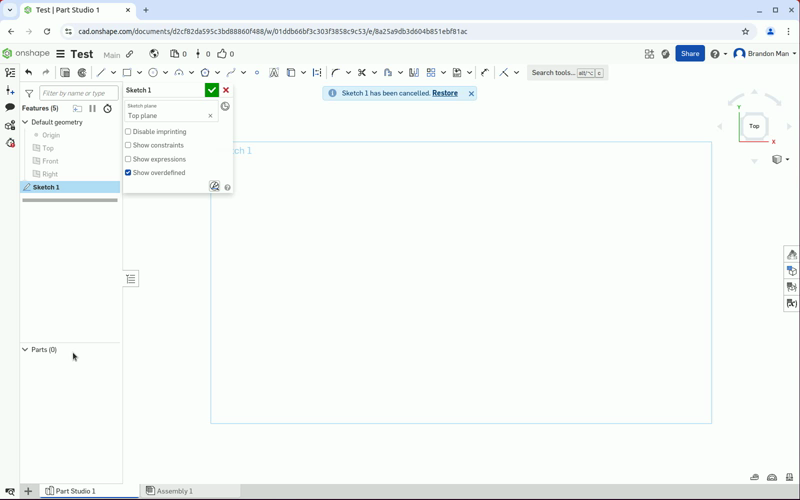
key(y)
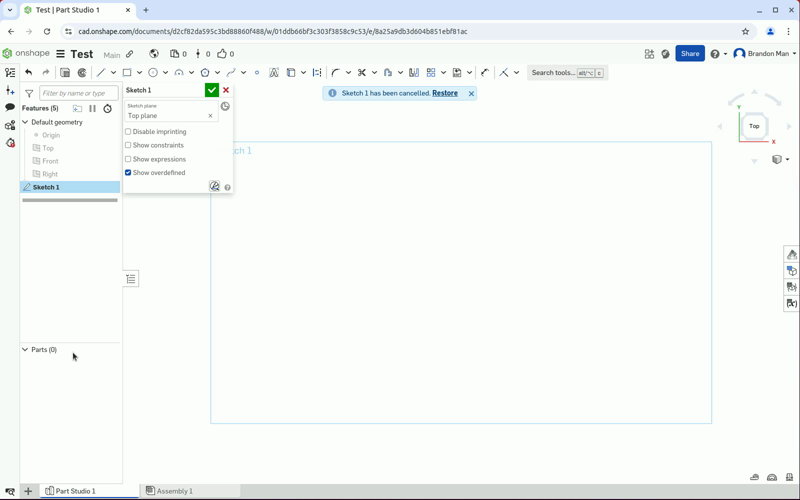
key(l)
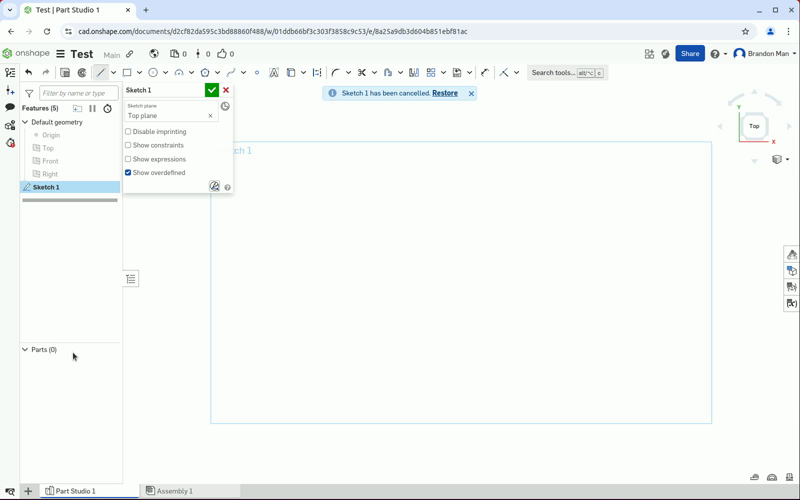
key_down(shift)
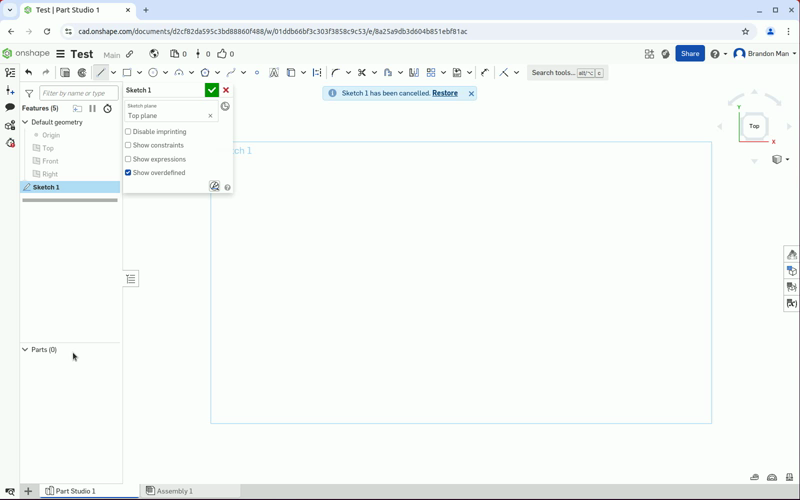
mouse_move(419, 319)
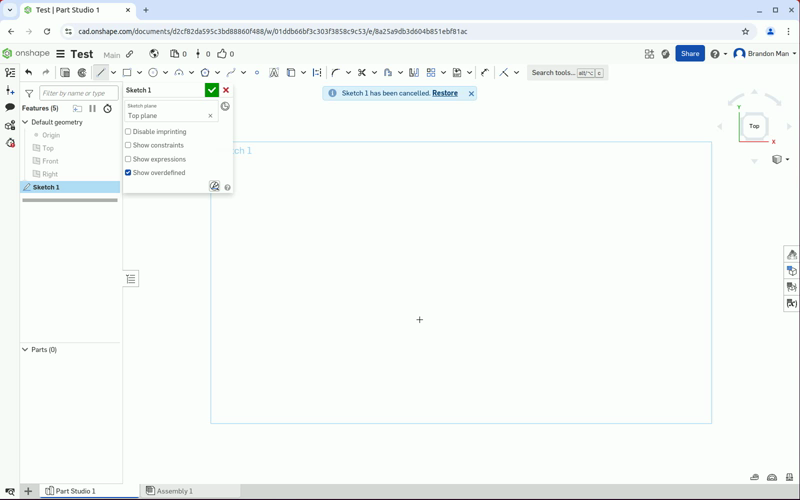
click(419, 319)
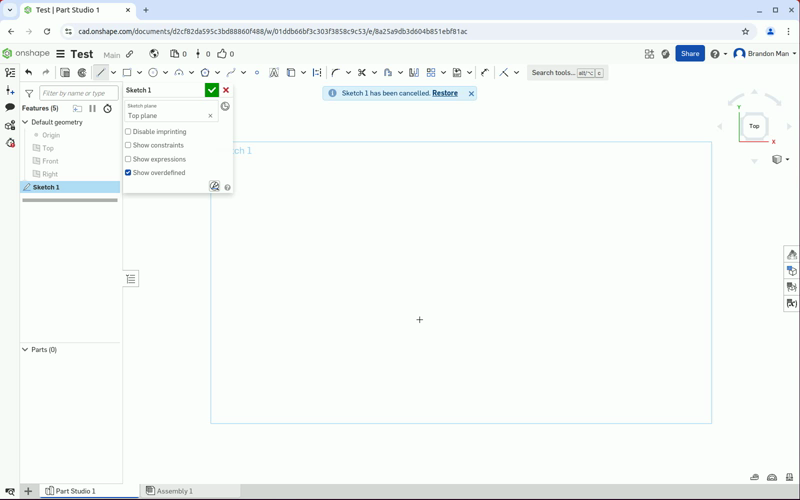
key_up(shift)
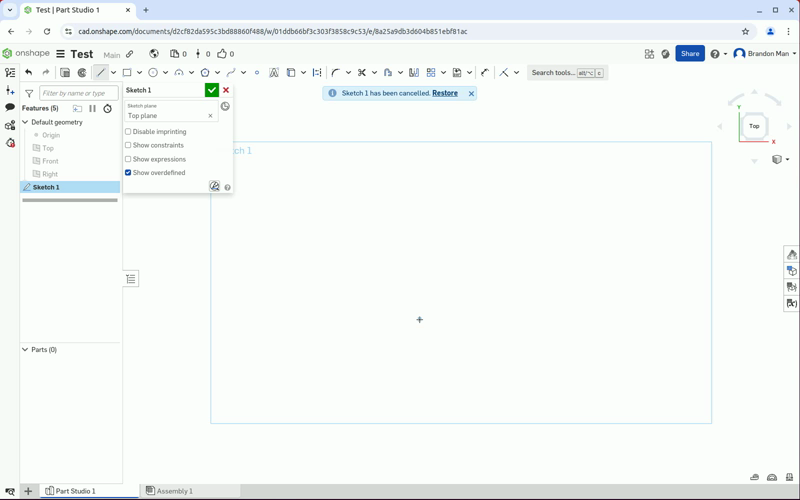
key_down(shift)
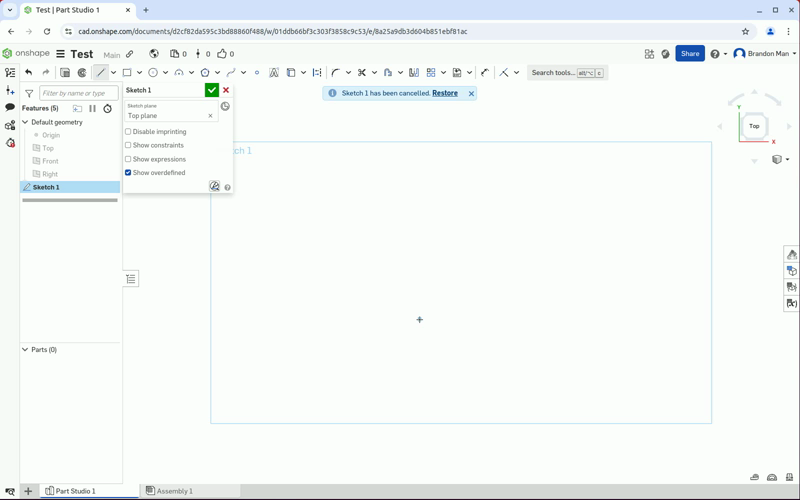
mouse_move(449, 319)
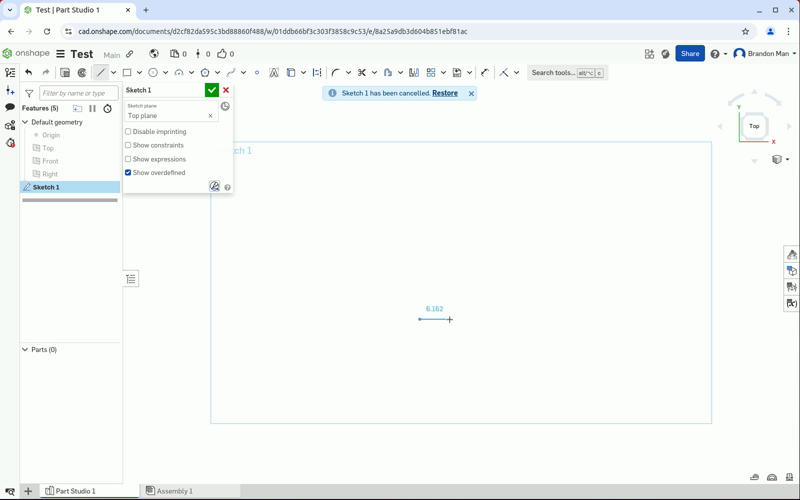
mouse_move(427, 319)
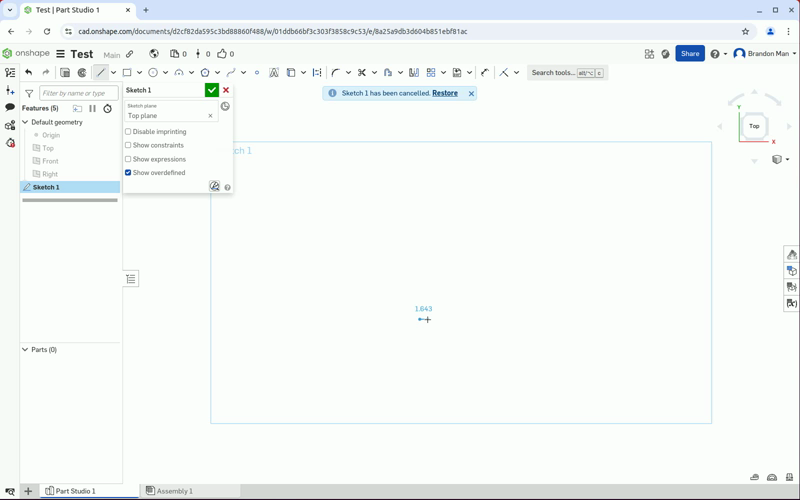
click(427, 319)
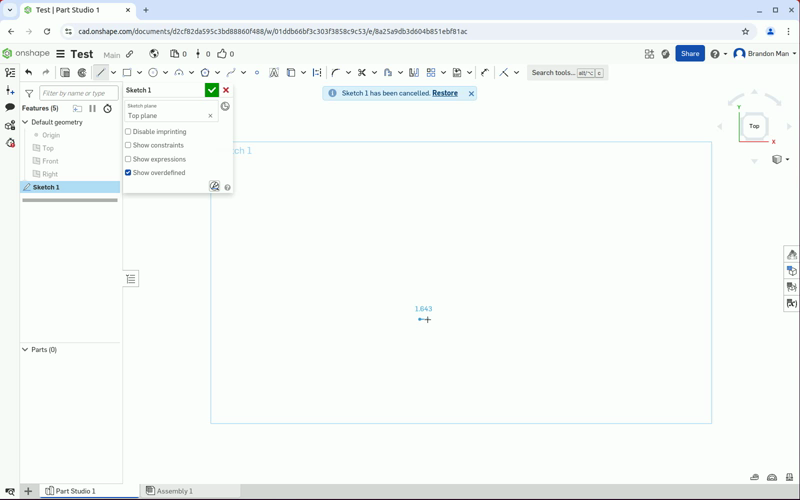
key_up(shift)
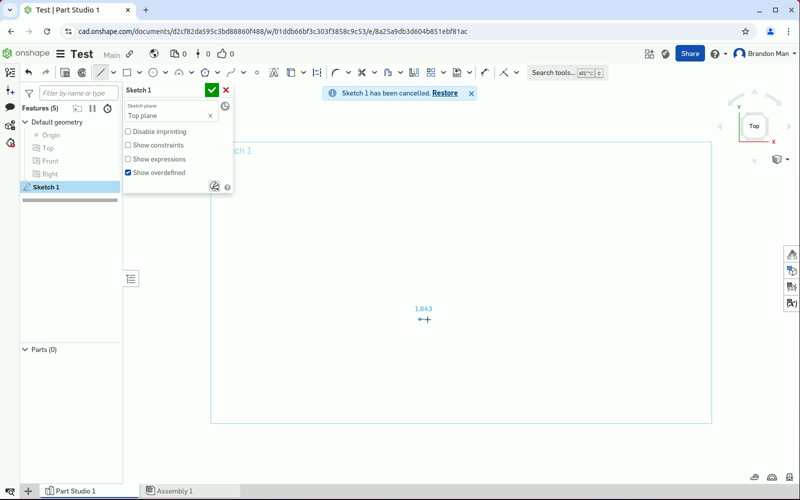
key_down(shift)
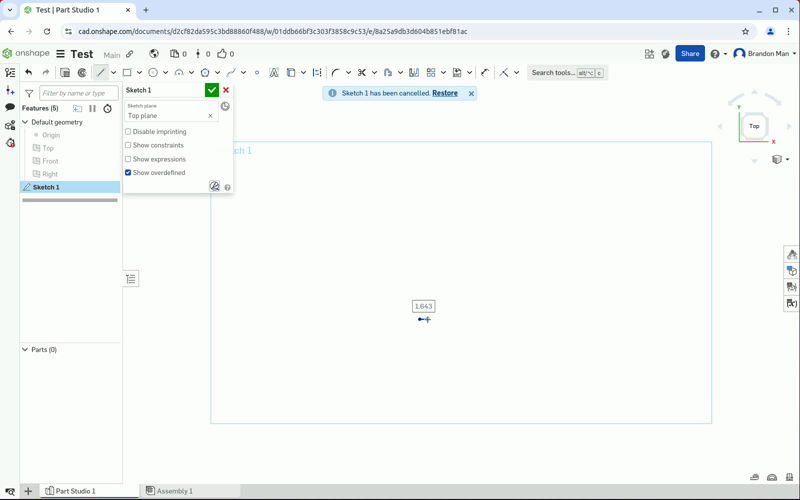
mouse_move(427, 214)
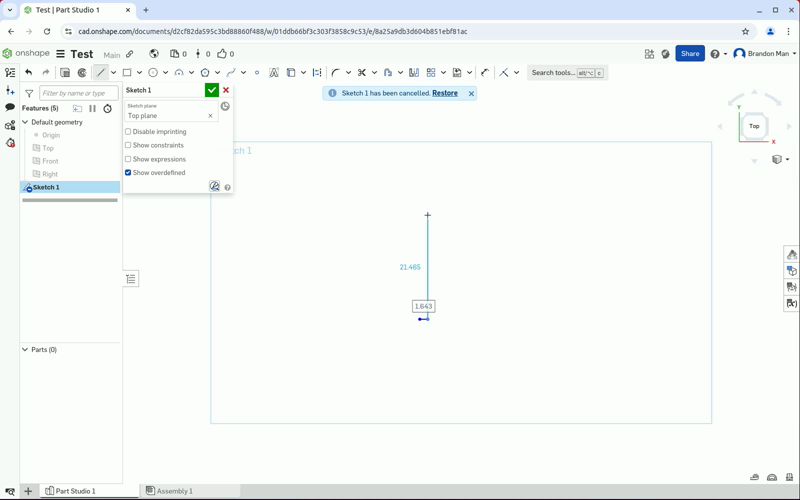
click(427, 214)
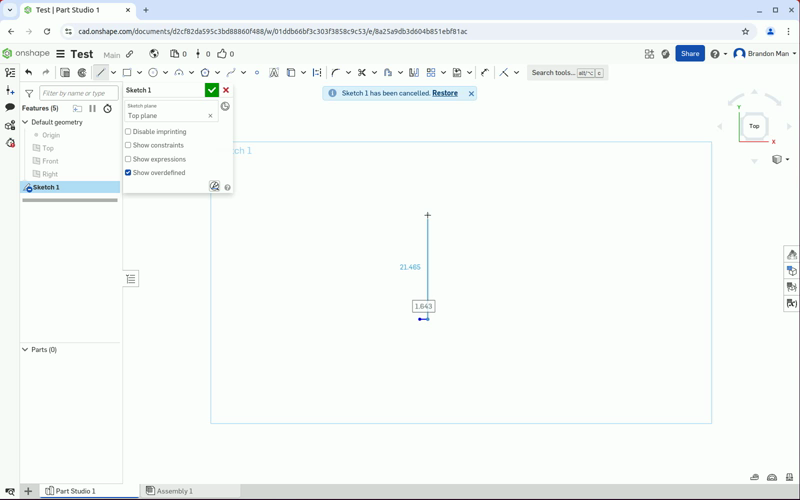
key_up(shift)
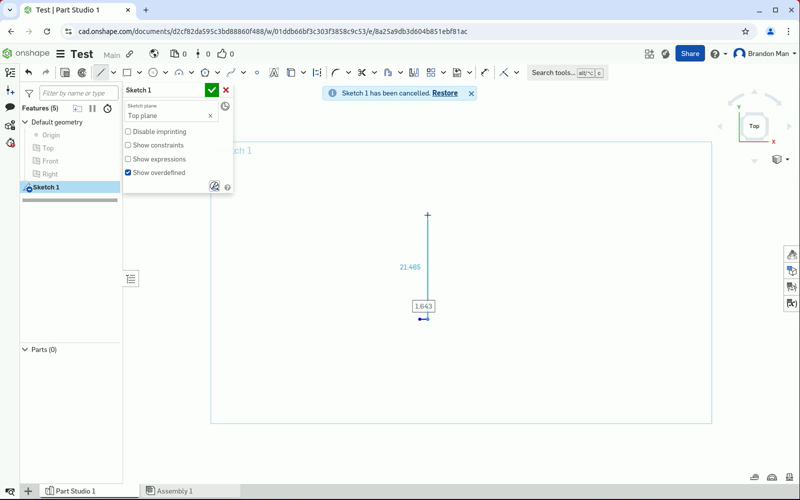
key_down(shift)
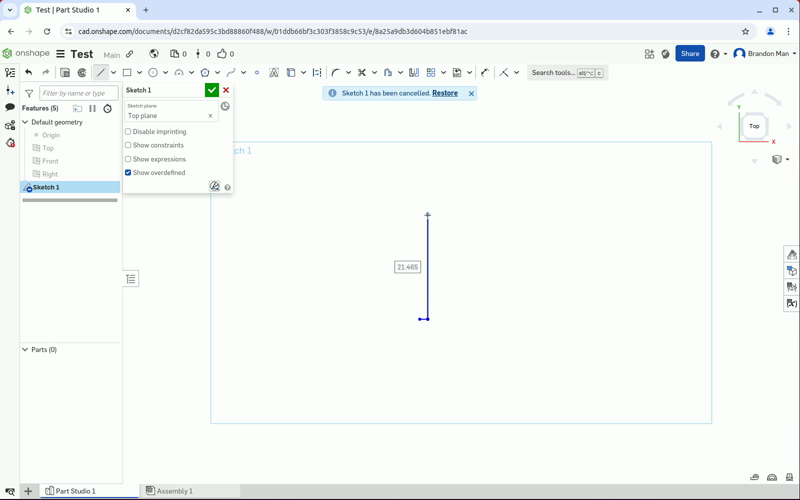
mouse_move(531, 214)
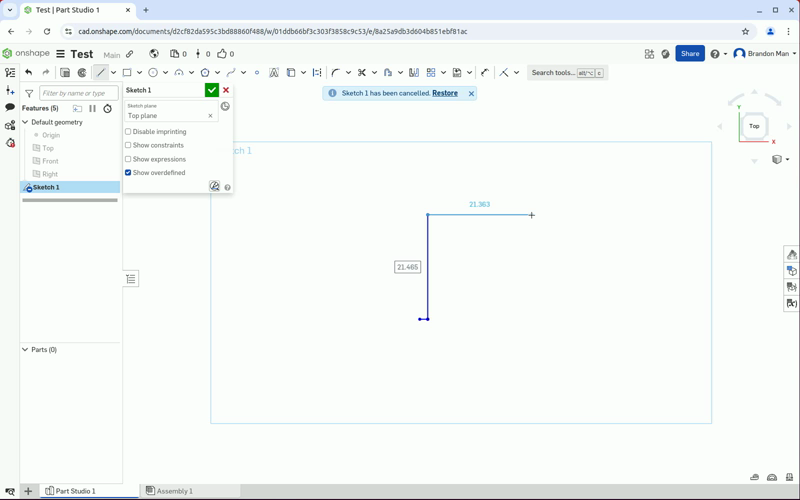
click(531, 214)
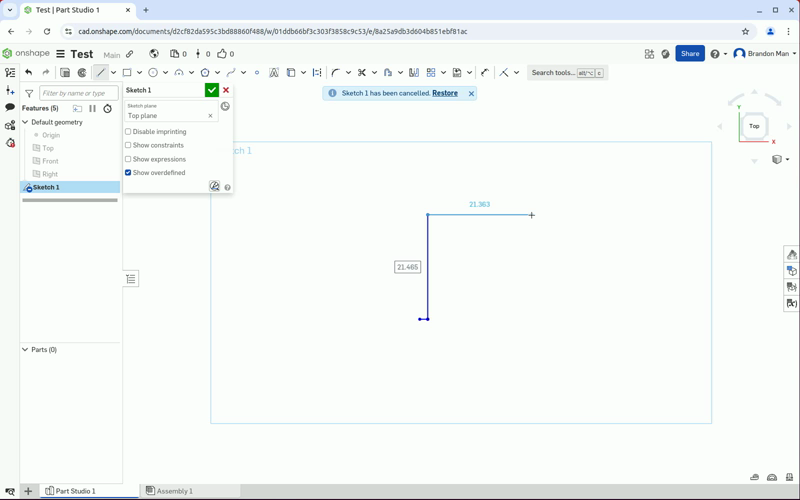
key_up(shift)
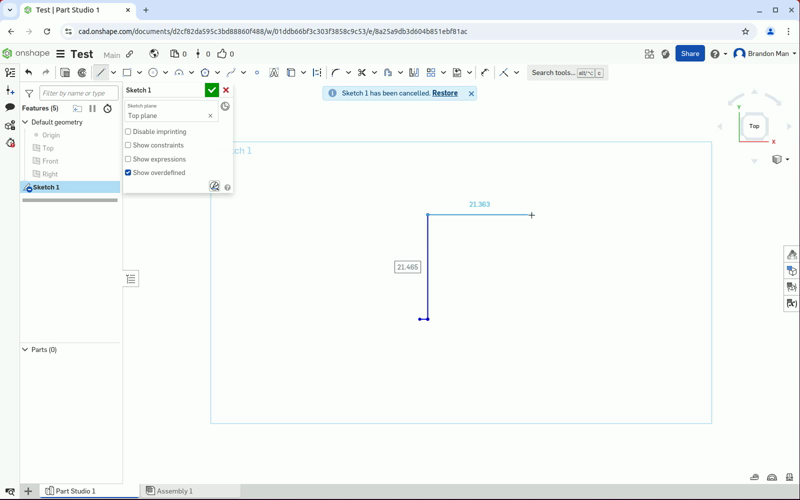
key_down(shift)
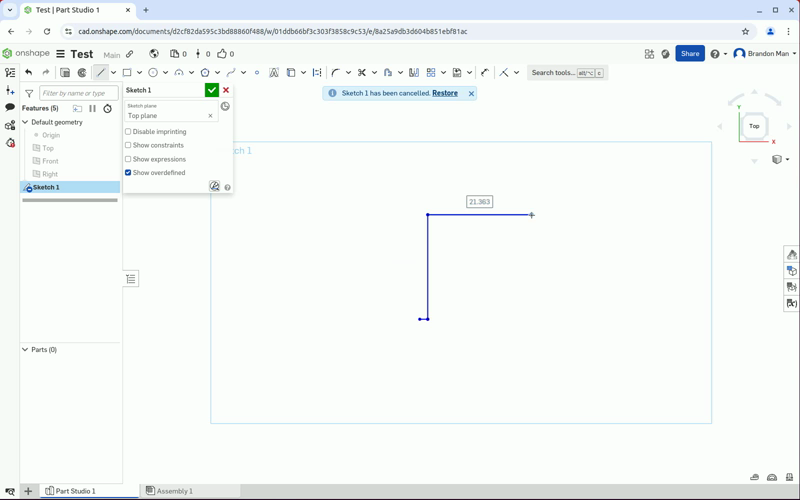
mouse_move(531, 319)
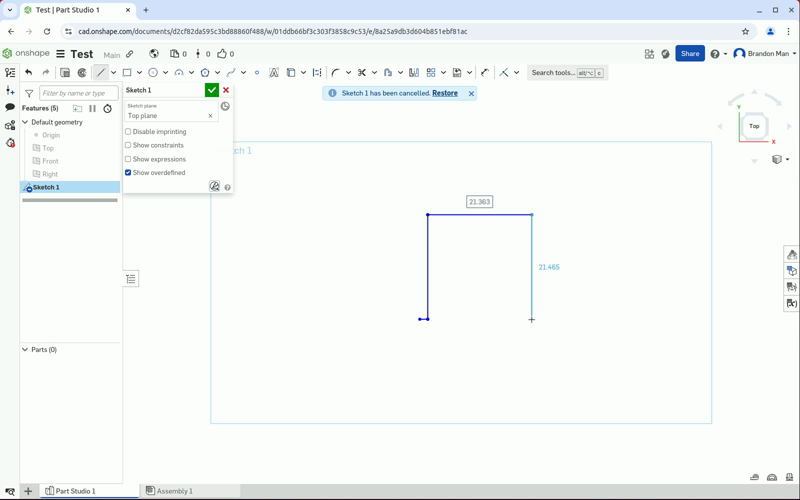
click(531, 319)
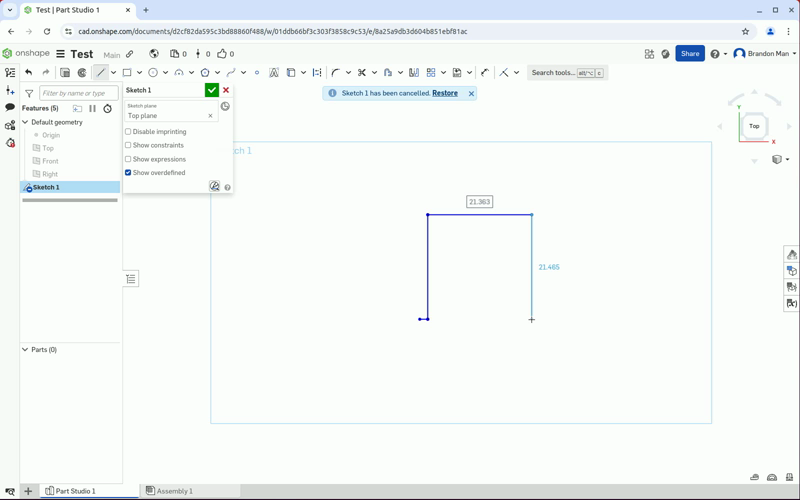
key_up(shift)
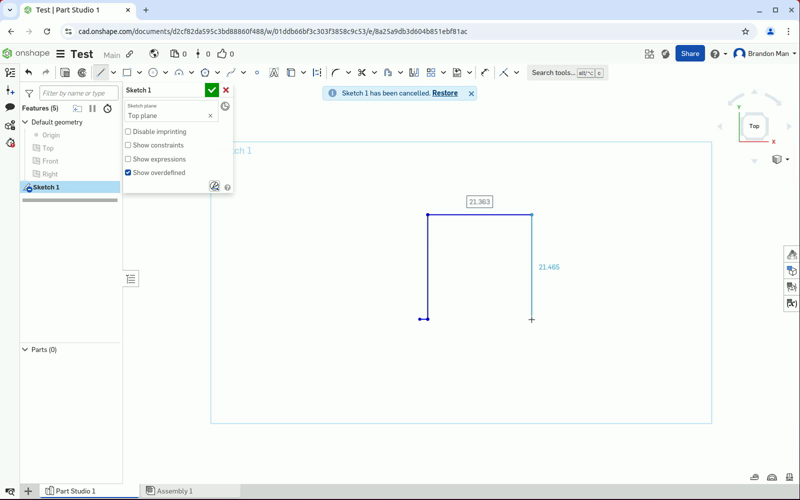
key_down(shift)
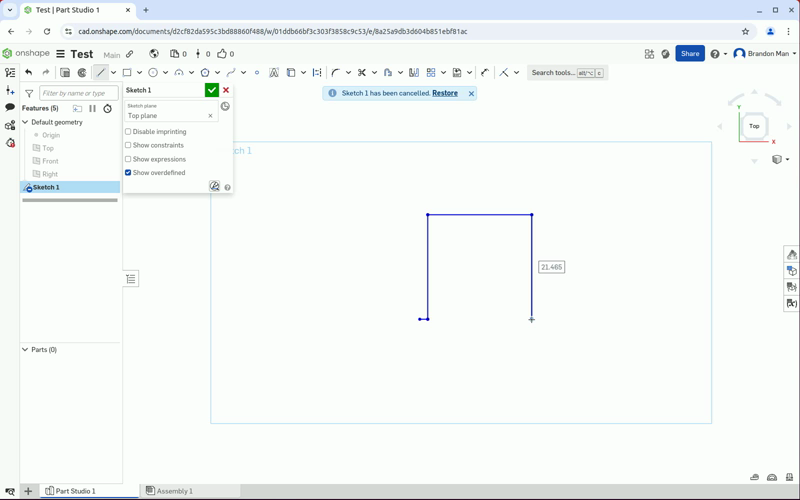
mouse_move(561, 319)
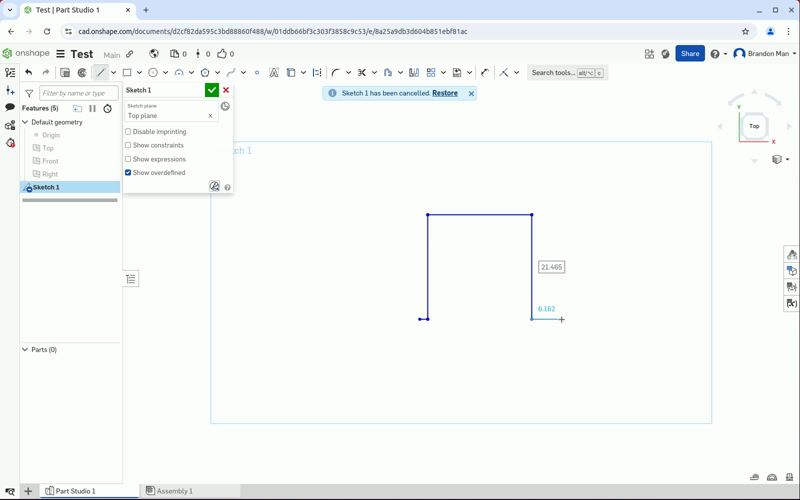
mouse_move(539, 319)
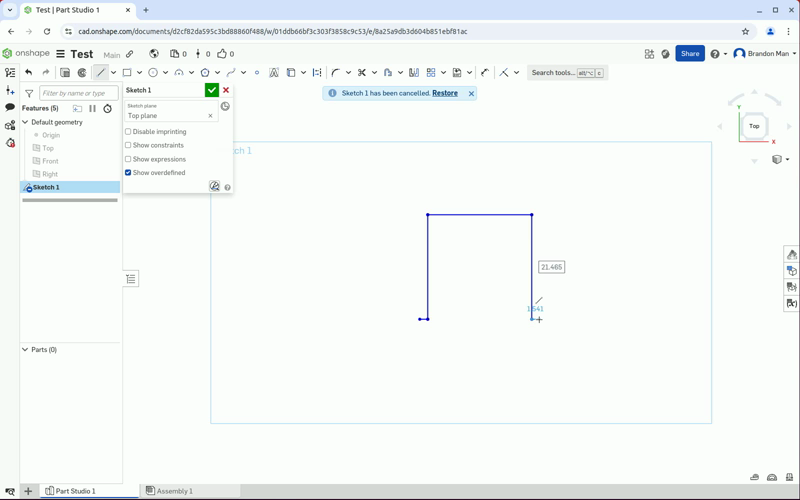
scroll(6)
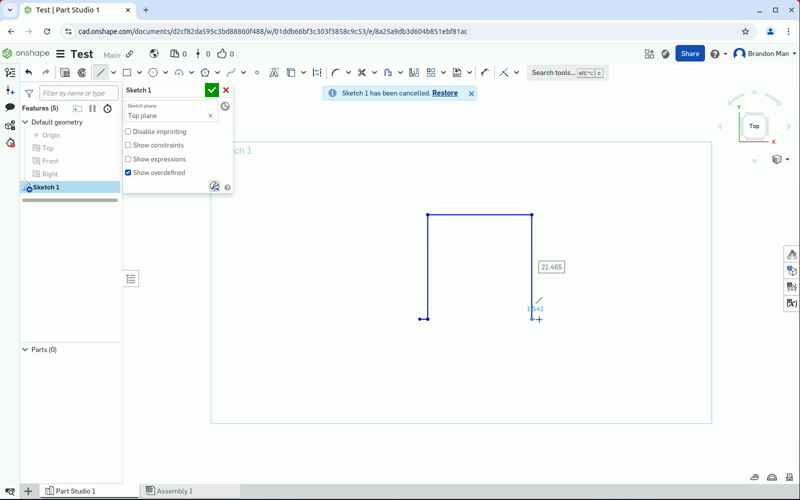
scroll(6)
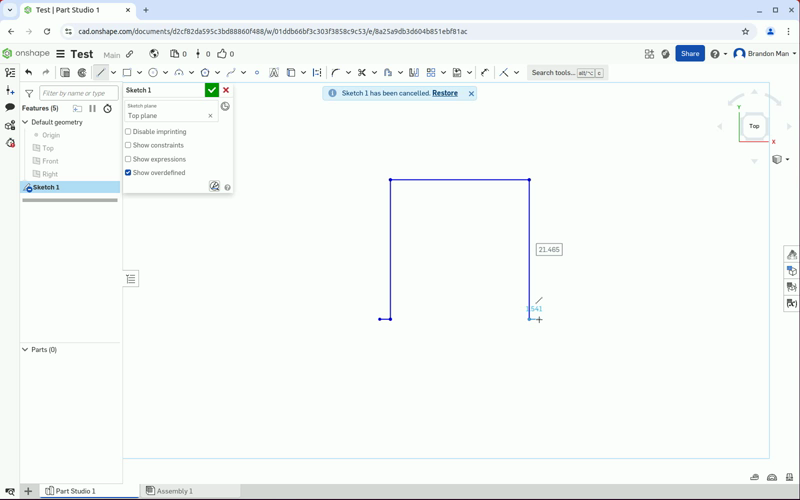
scroll(6)
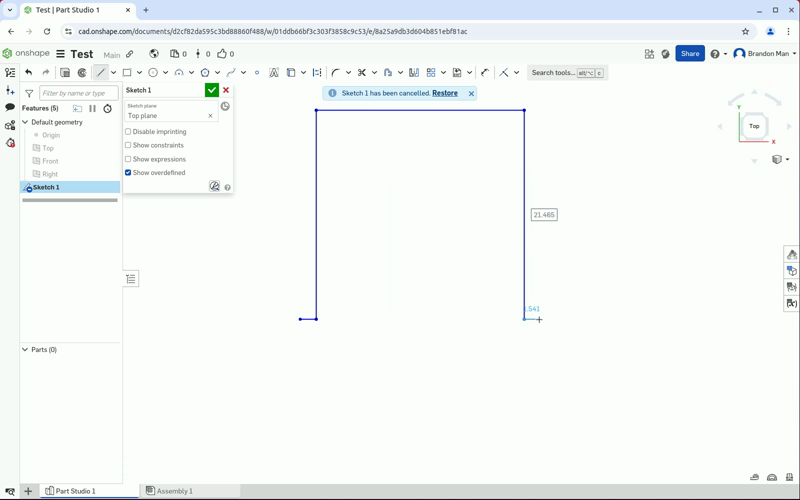
scroll(6)
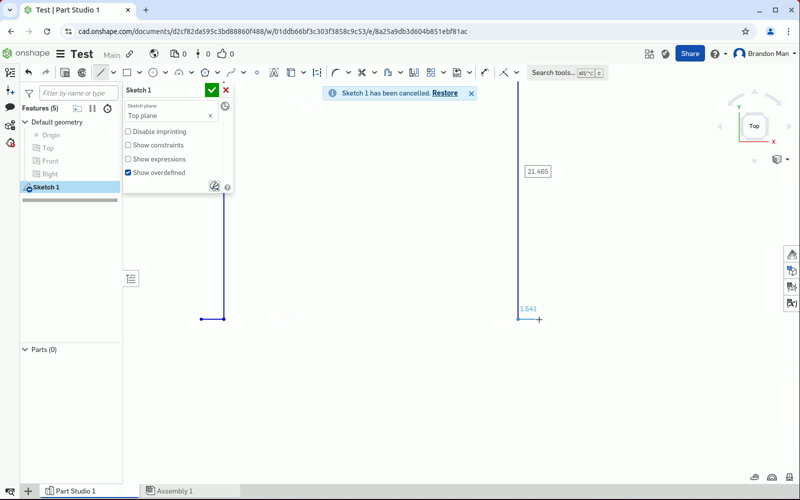
scroll(6)
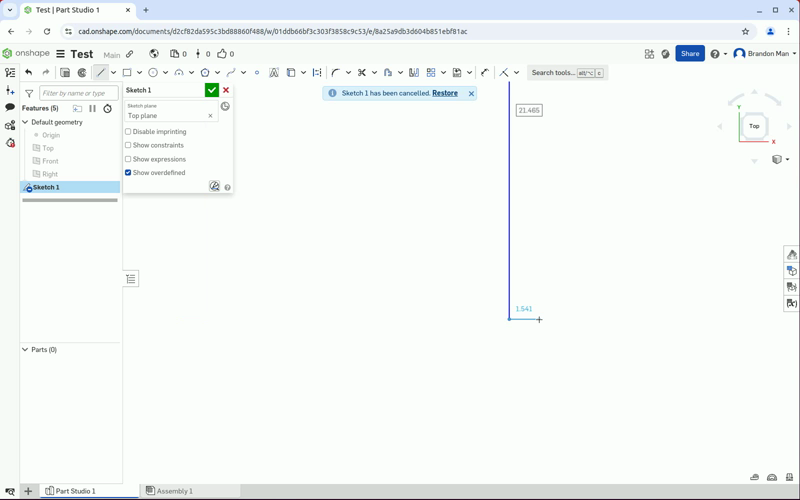
scroll(6)
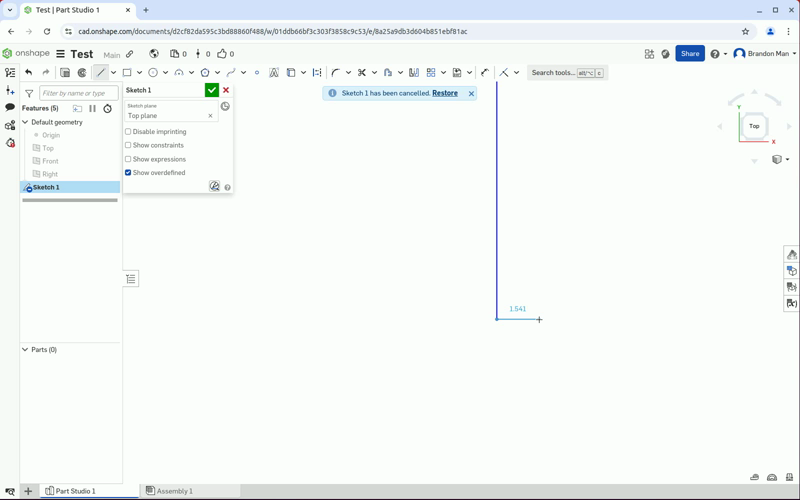
scroll(6)
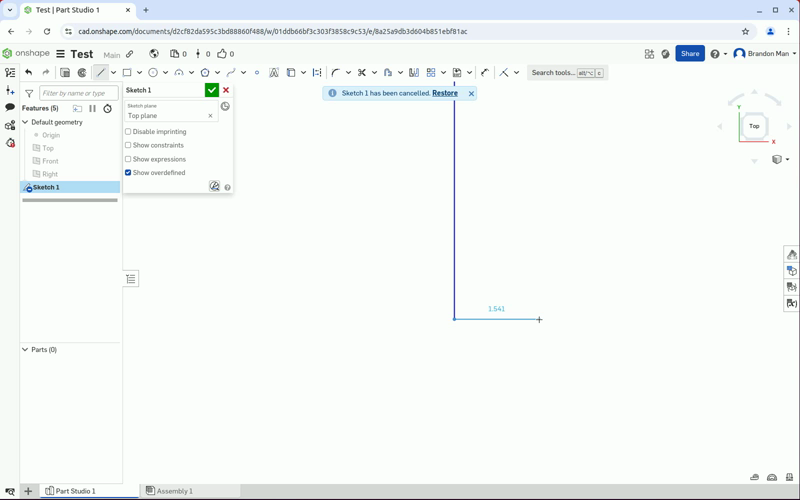
click(539, 319)
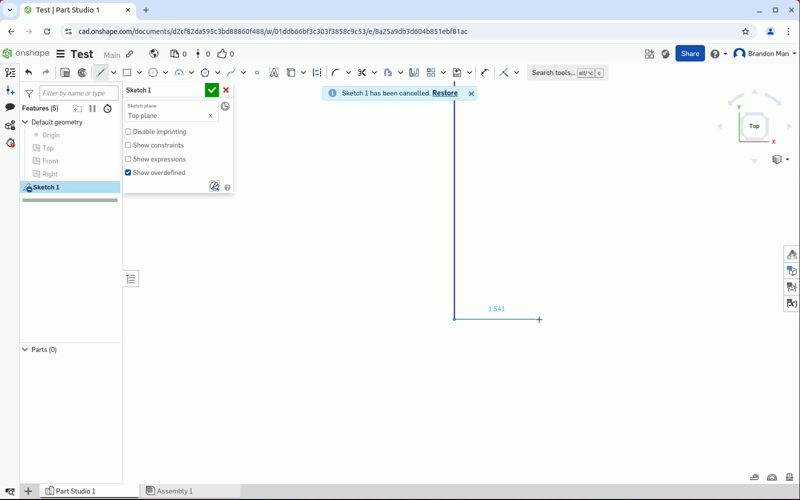
scroll(-6)
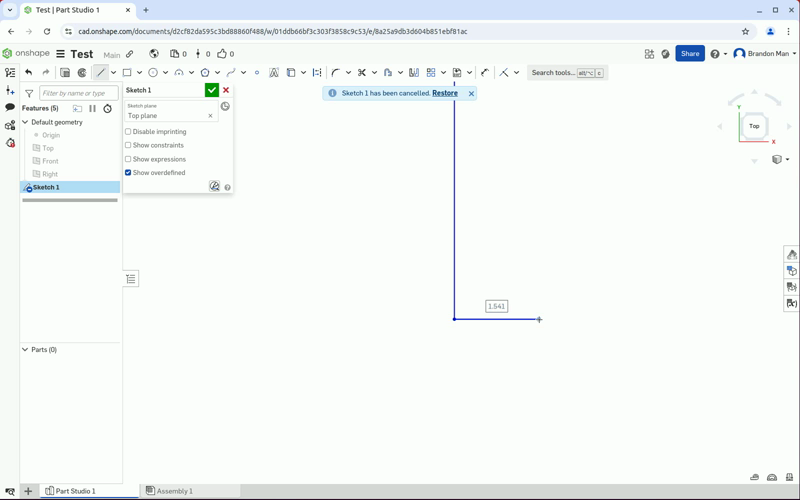
scroll(-6)
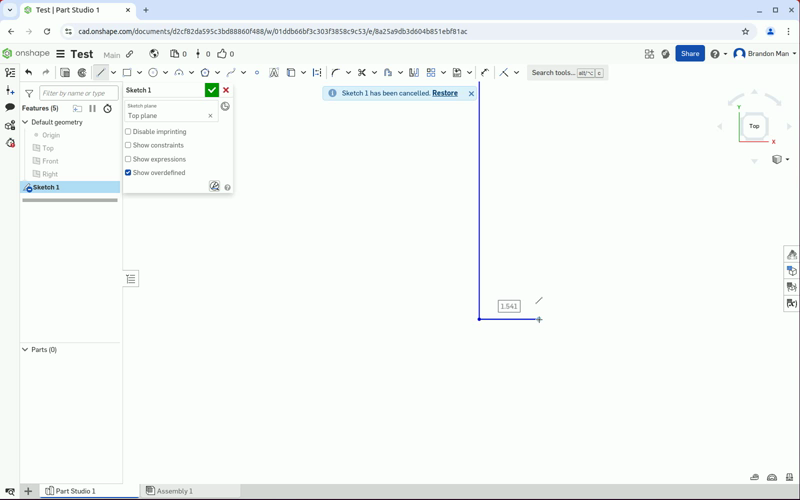
scroll(-6)
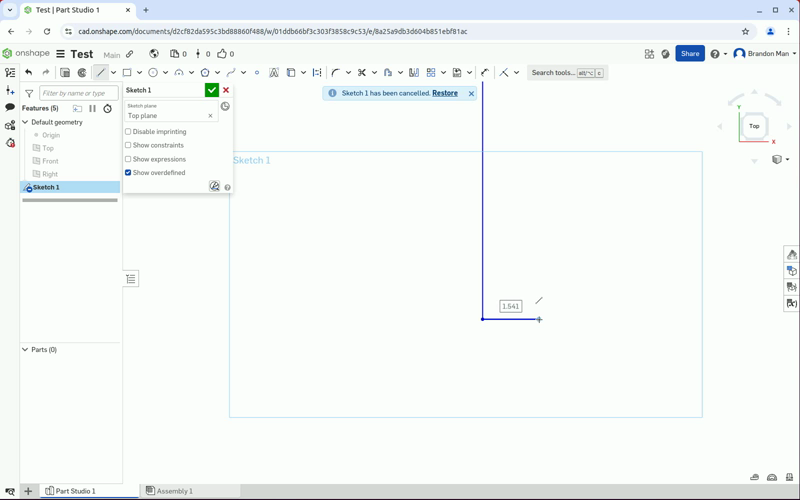
scroll(-6)
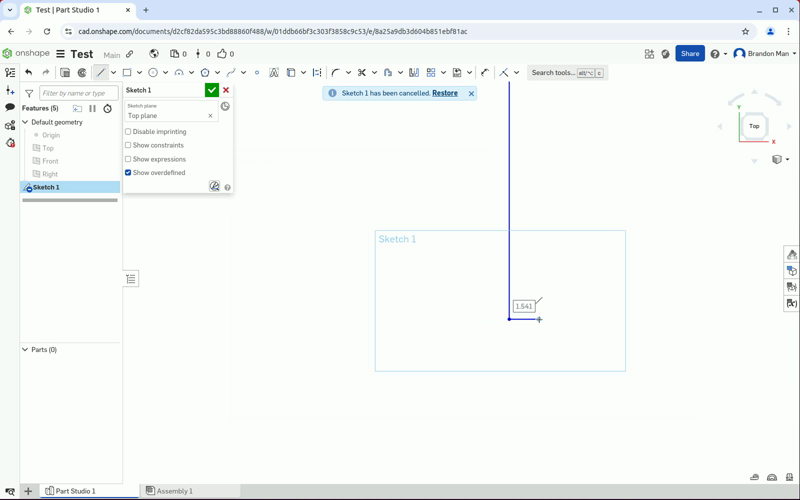
scroll(-6)
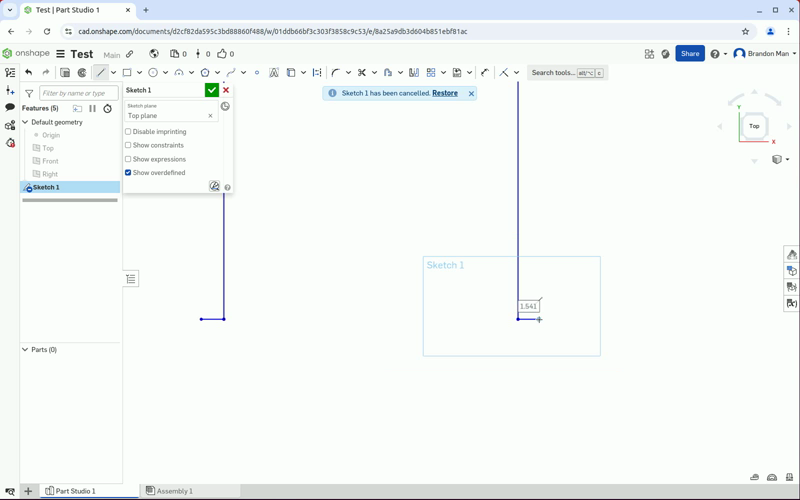
scroll(-6)
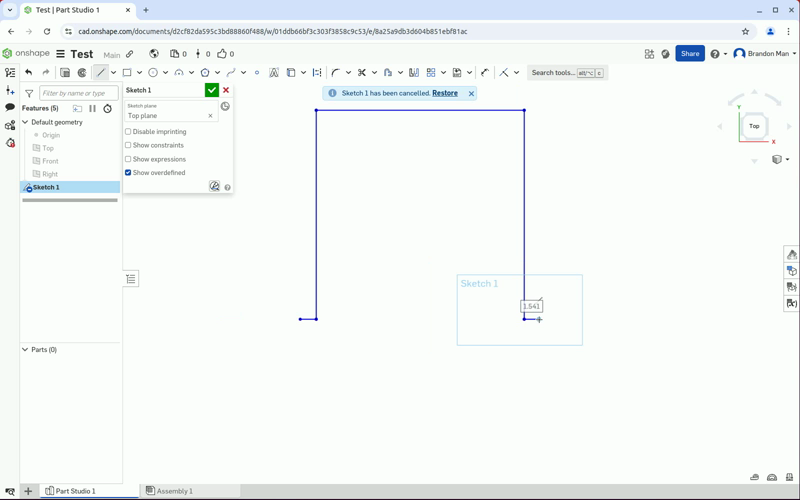
scroll(-6)
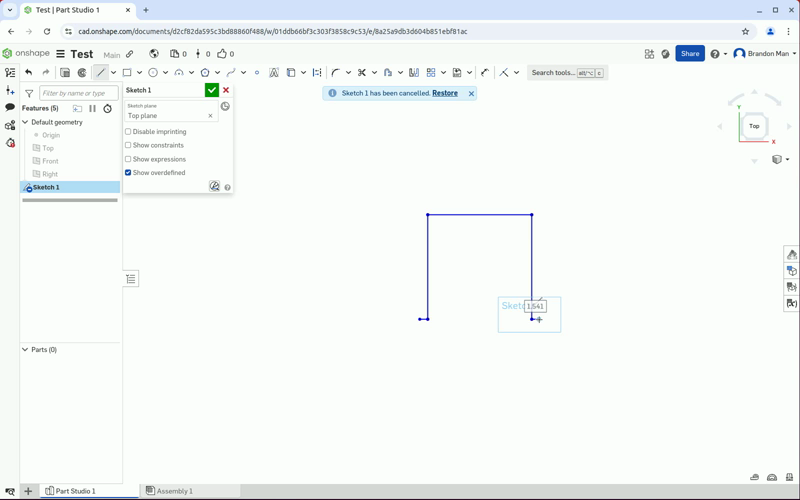
key_up(shift)
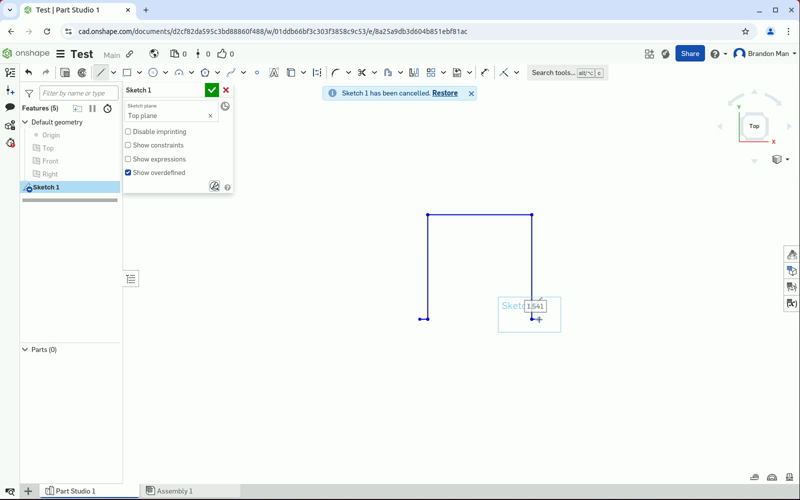
key_down(shift)
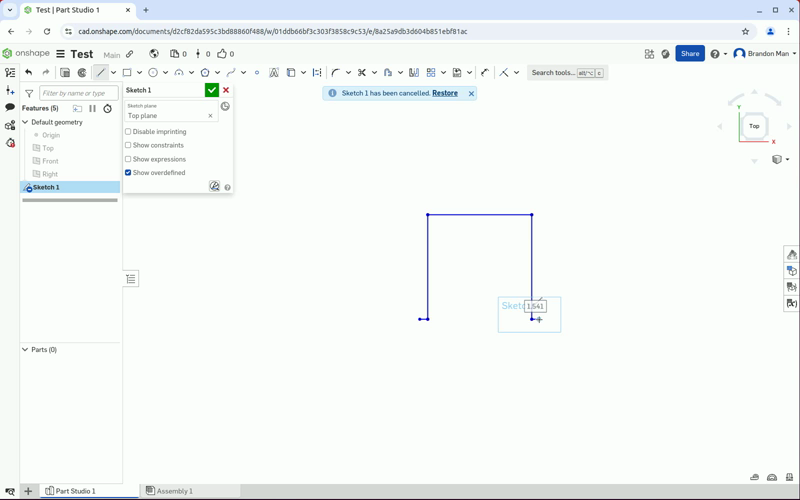
mouse_move(539, 207)
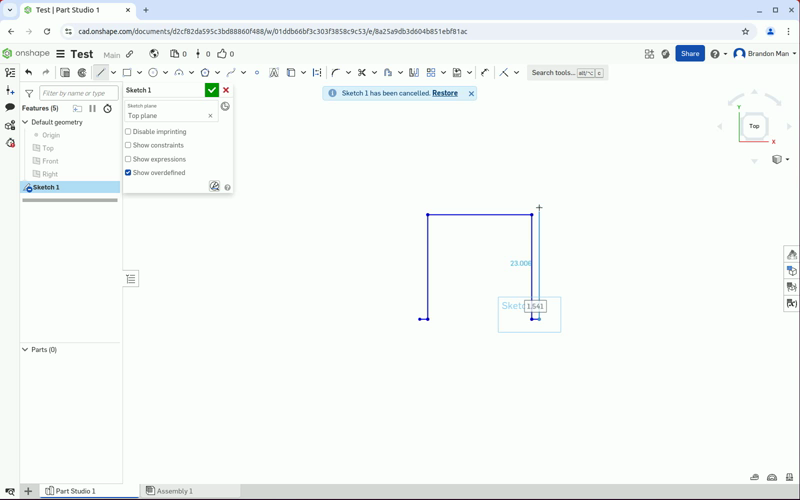
click(539, 207)
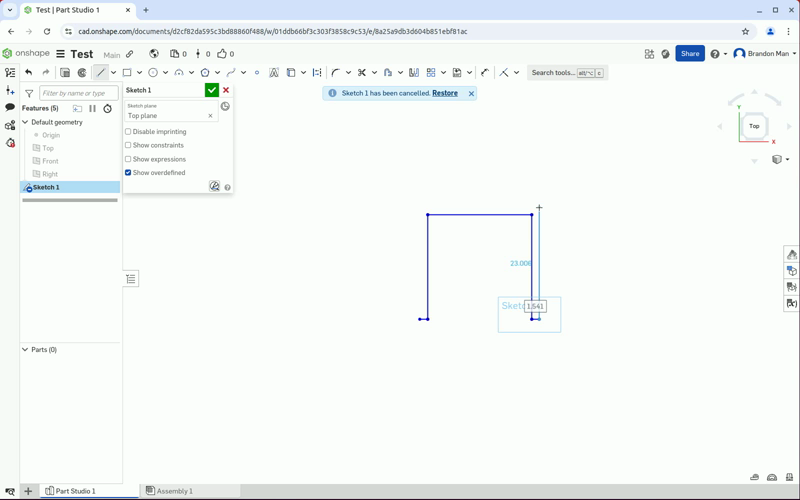
key_up(shift)
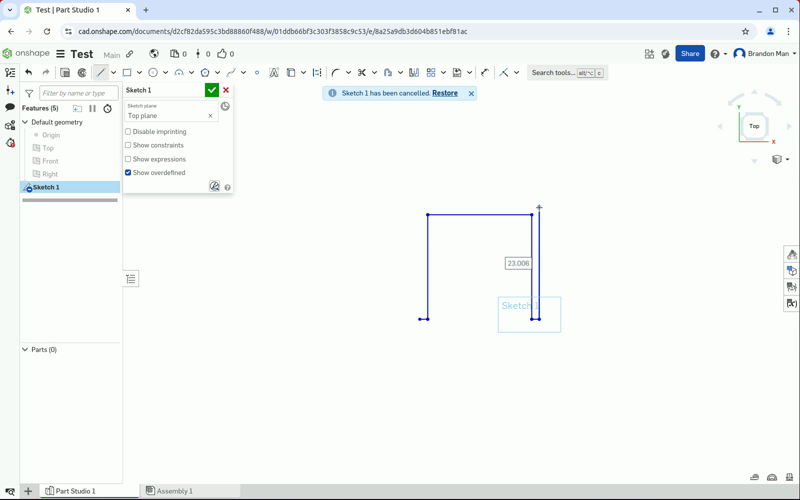
key_down(shift)
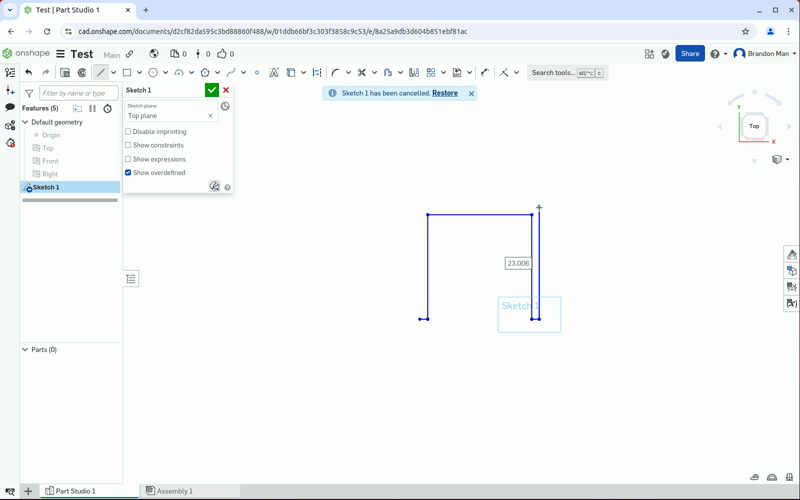
mouse_move(419, 207)
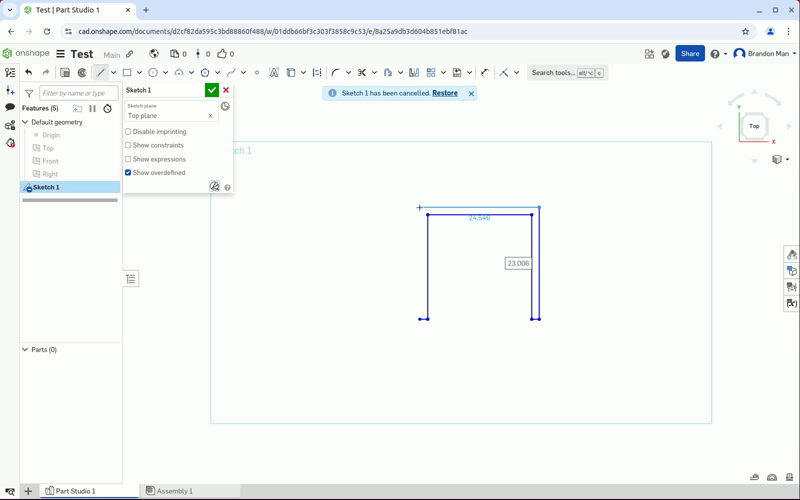
click(419, 207)
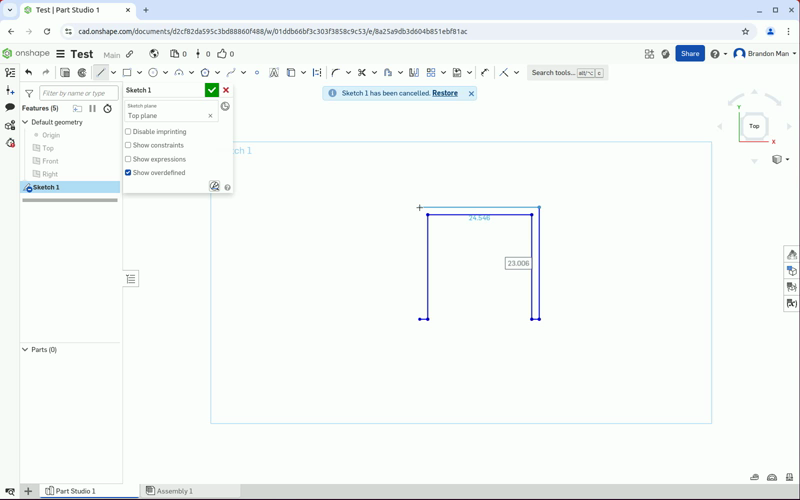
key_up(shift)
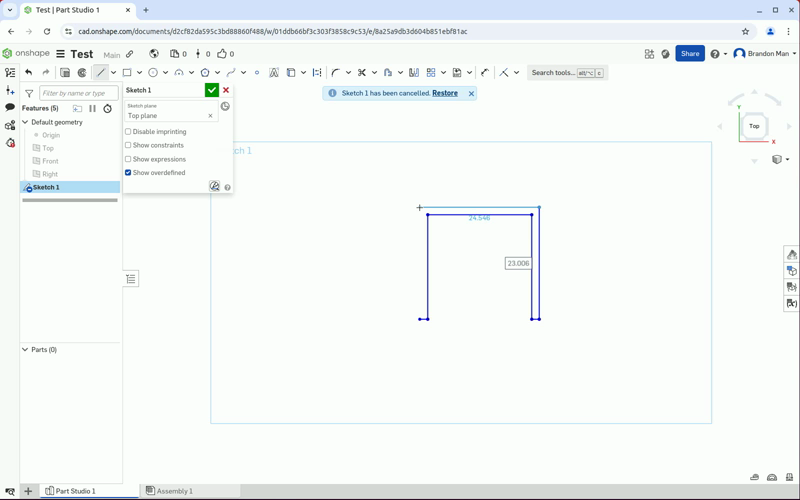
key_down(shift)
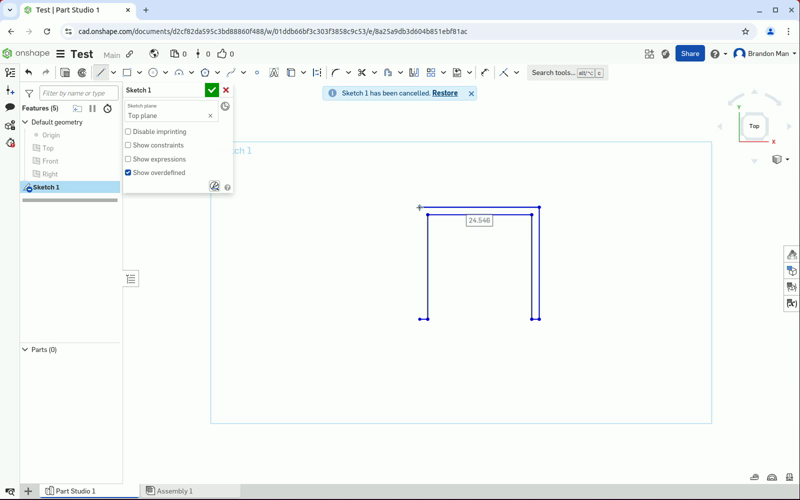
mouse_move(419, 319)
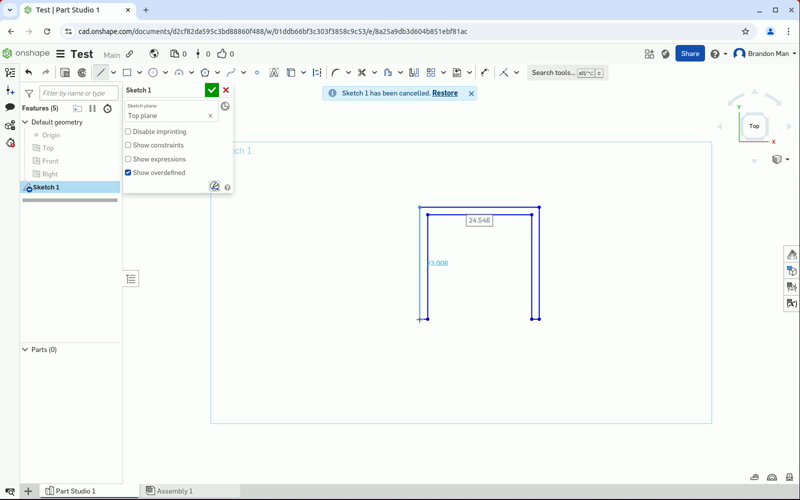
key_up(shift)
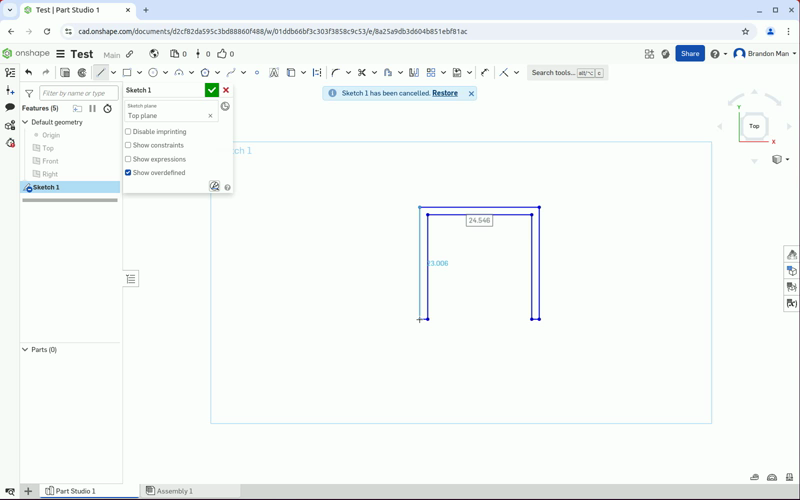
click(419, 319)
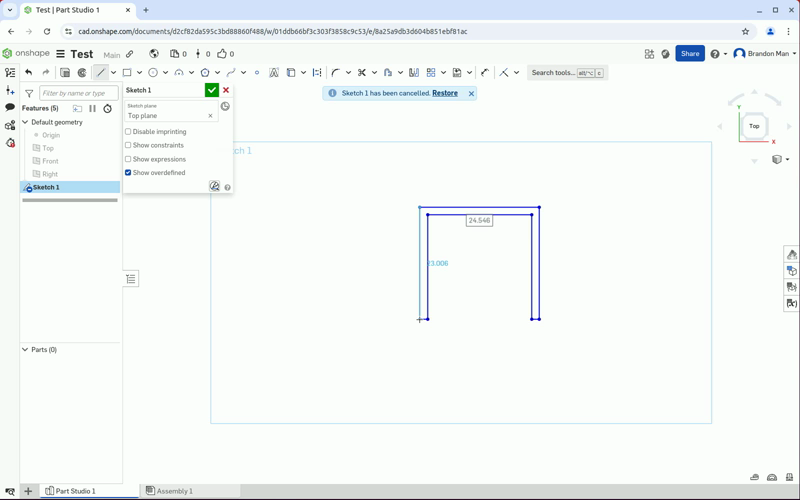
key(esc)
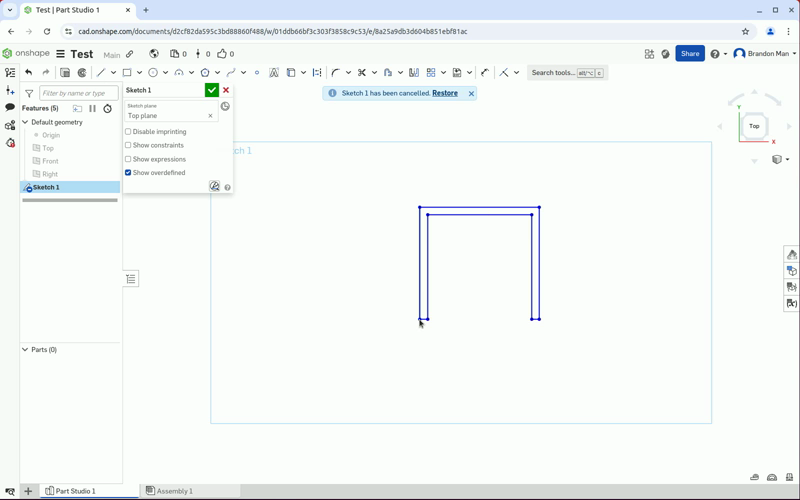
mouse_move(534, 216)
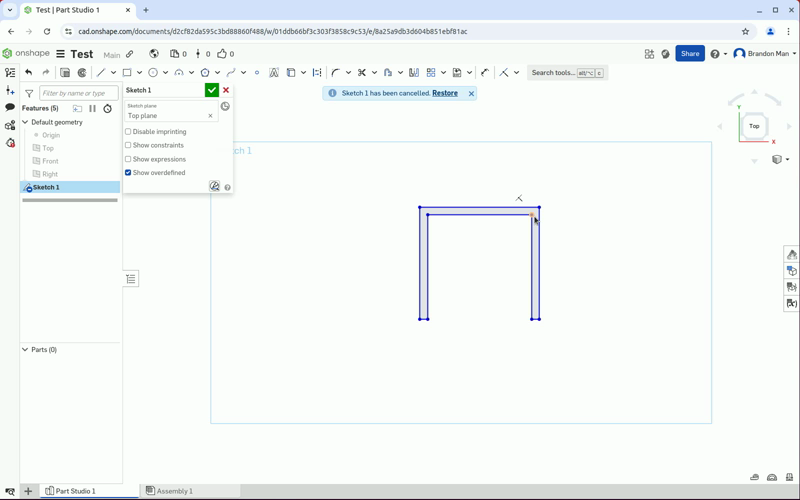
click(534, 216)
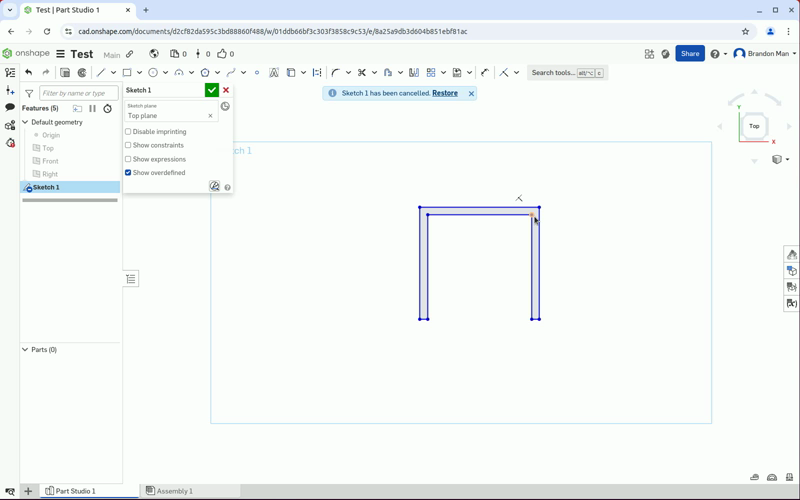
mouse_move(73, 352)
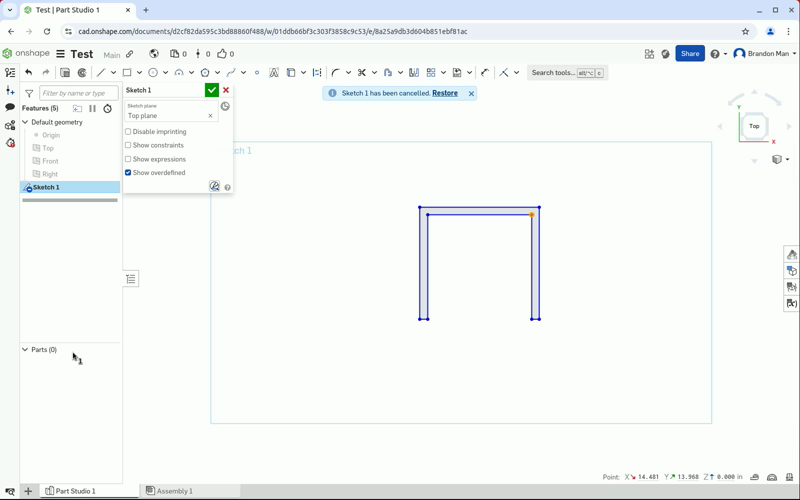
key(shift+y)
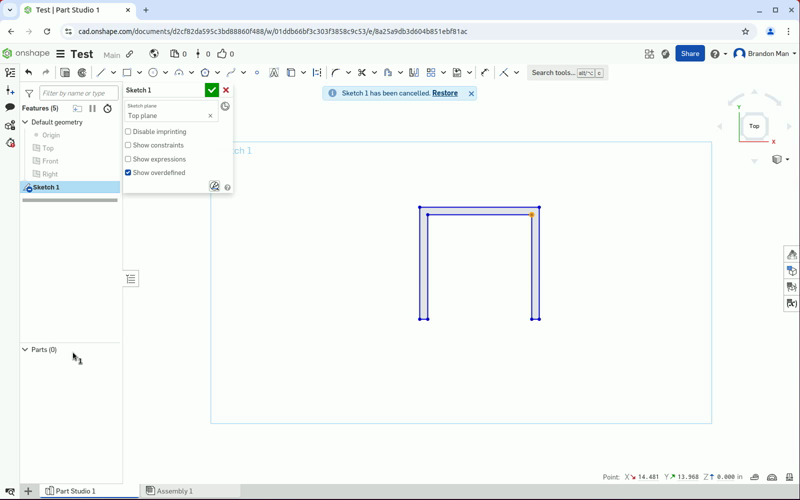
key(shift+e)
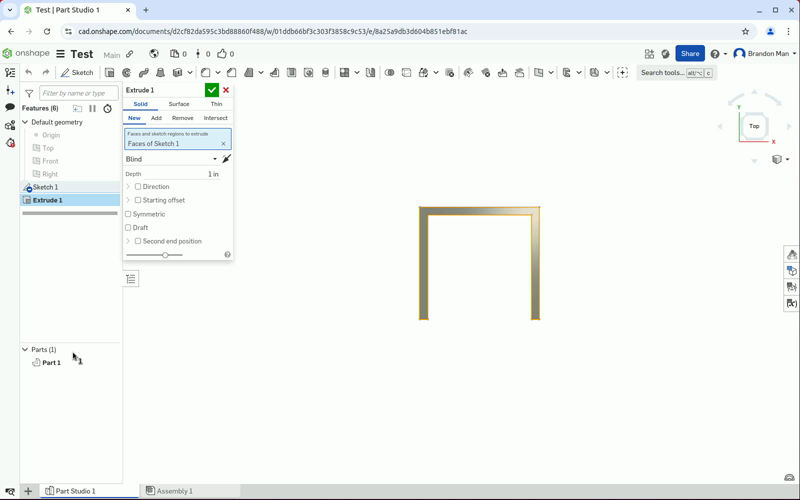
mouse_move(143, 106)
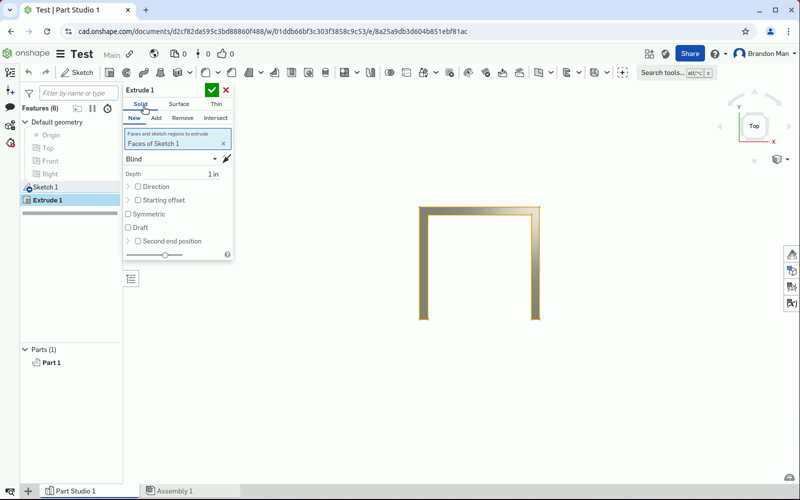
click(143, 106)
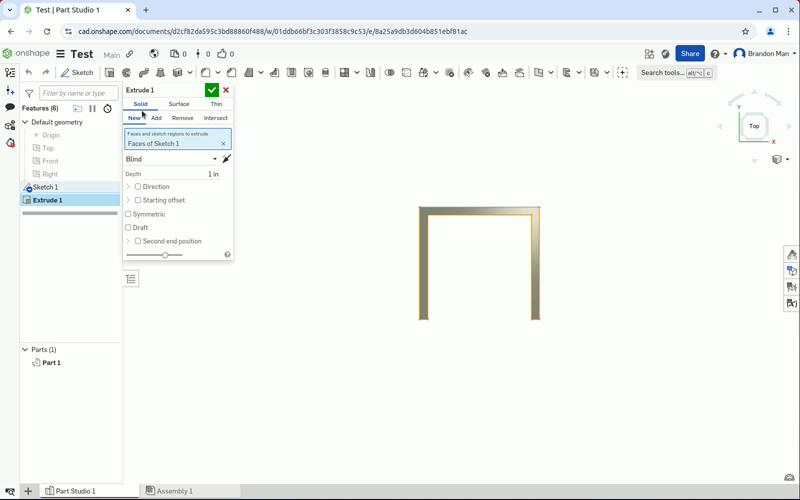
mouse_move(137, 120)
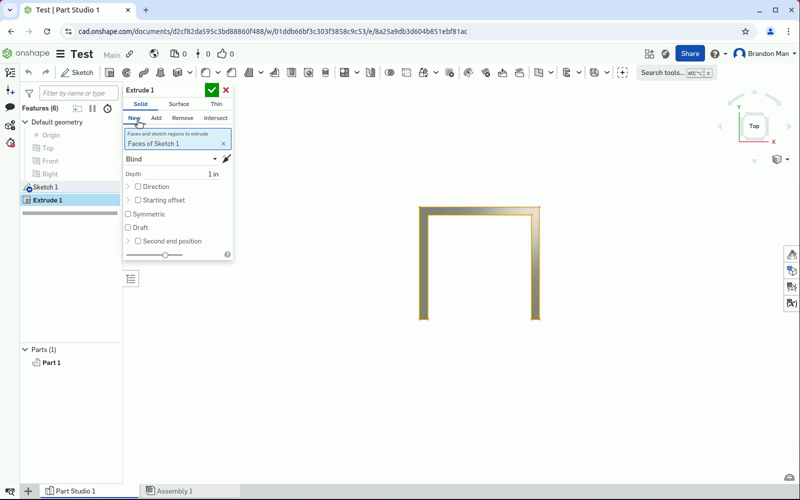
click(137, 120)
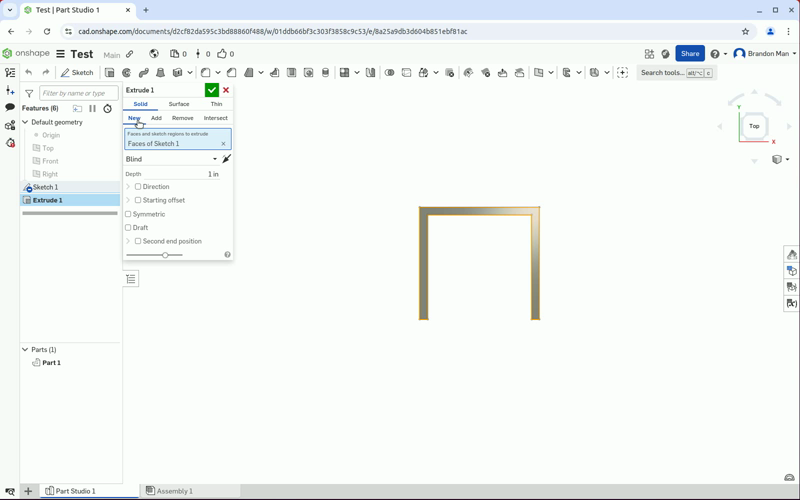
key(tab, 4)
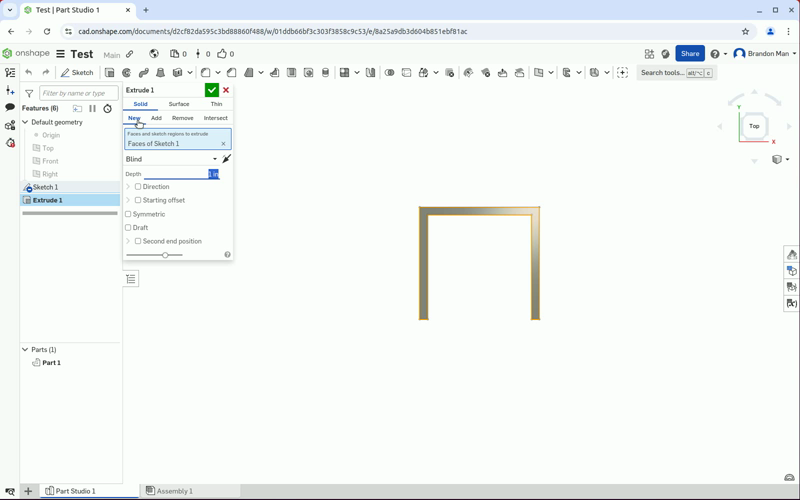
text(23.108)
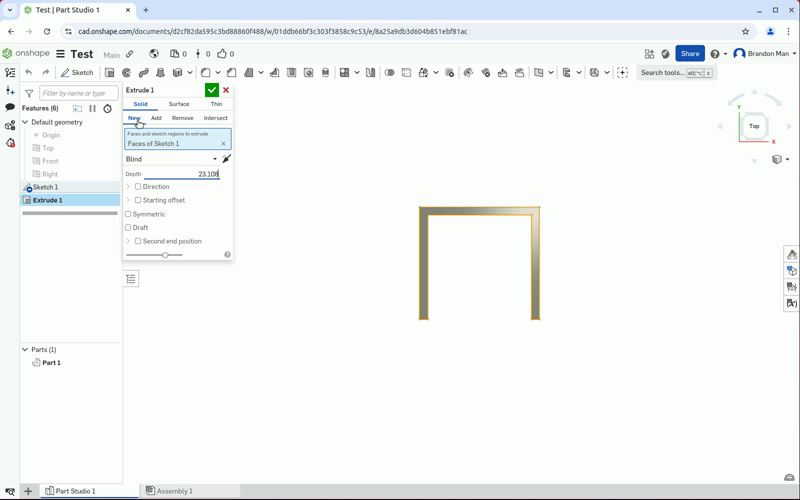
key(enter)
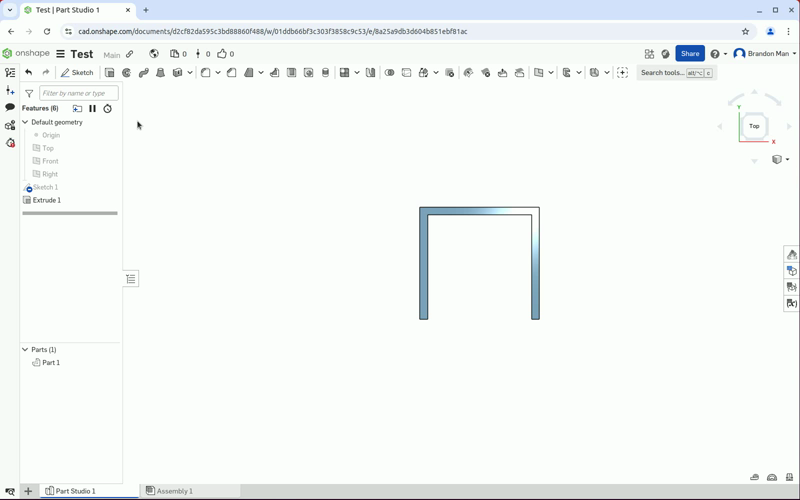
key(shift+h)
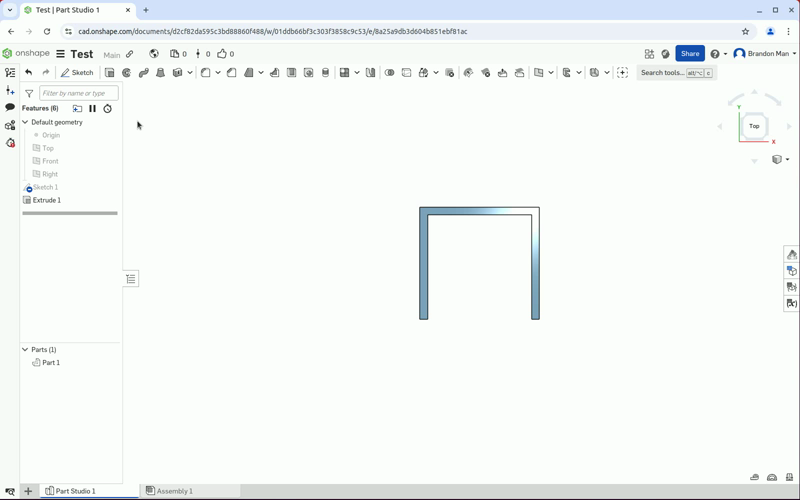
key(shift+h)
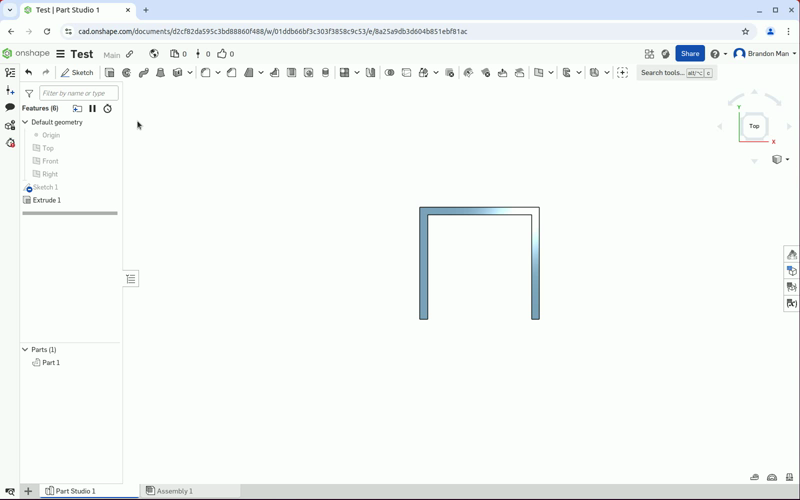
mouse_move(73, 189)
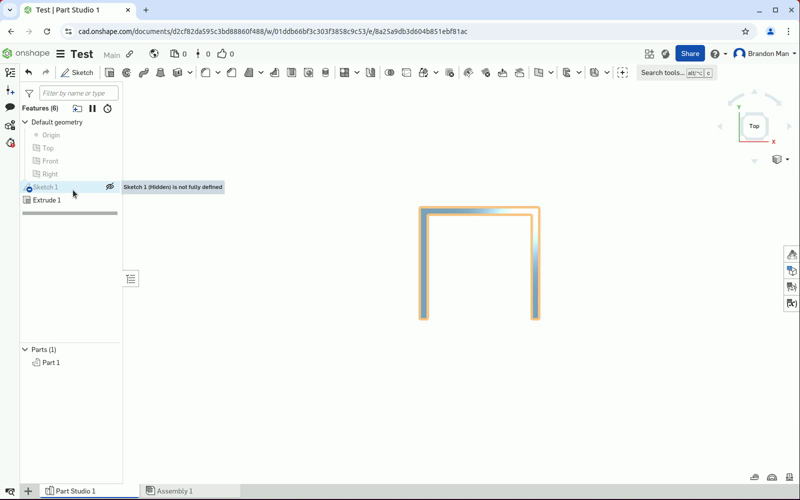
click(73, 189)
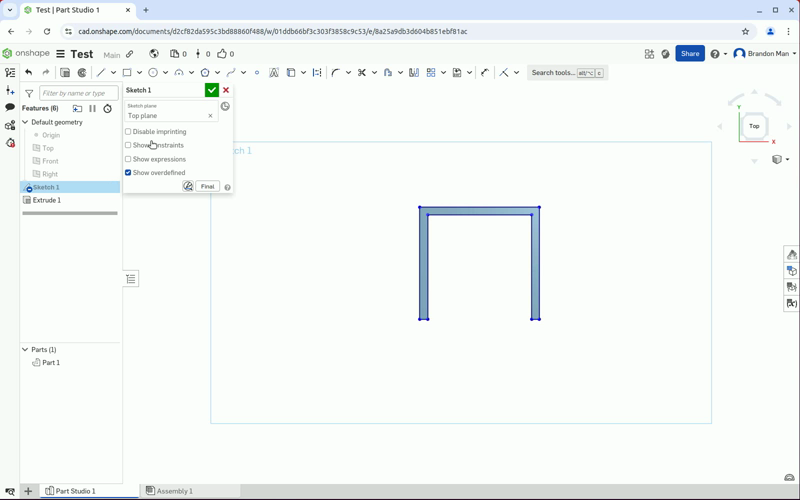
mouse_move(229, 92)
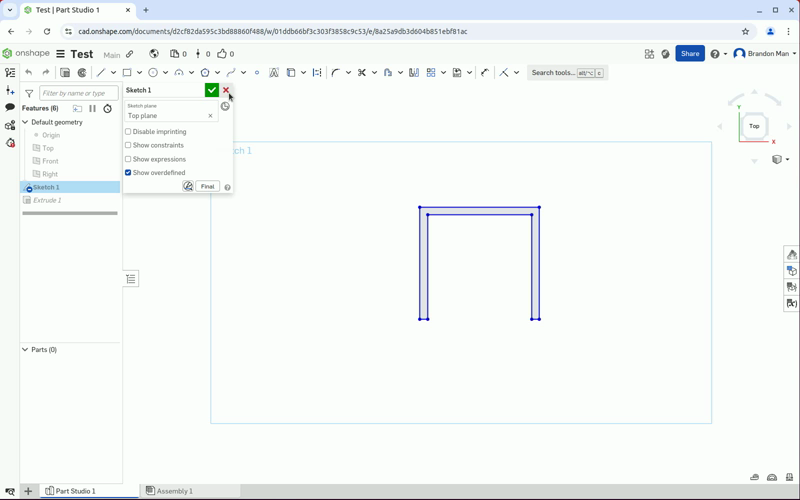
click(229, 92)
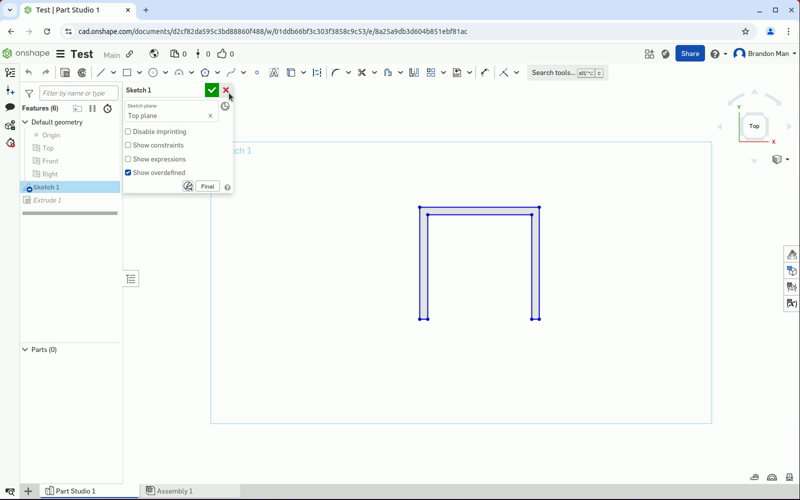
key(shift+s)
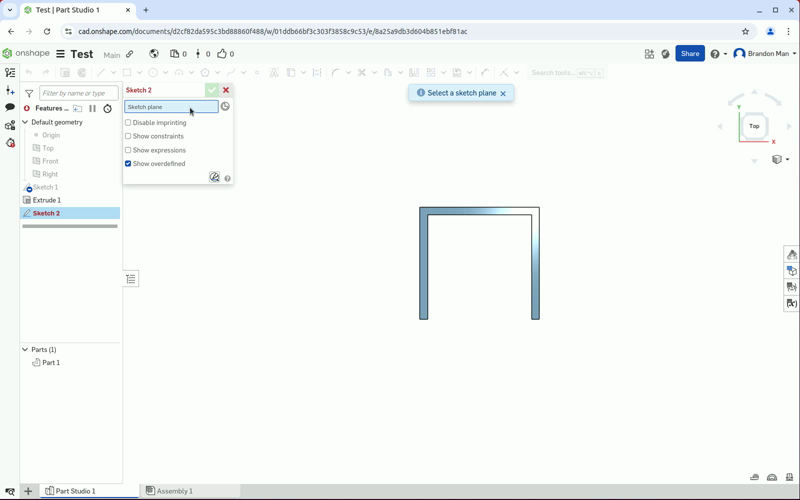
mouse_move(73, 150)
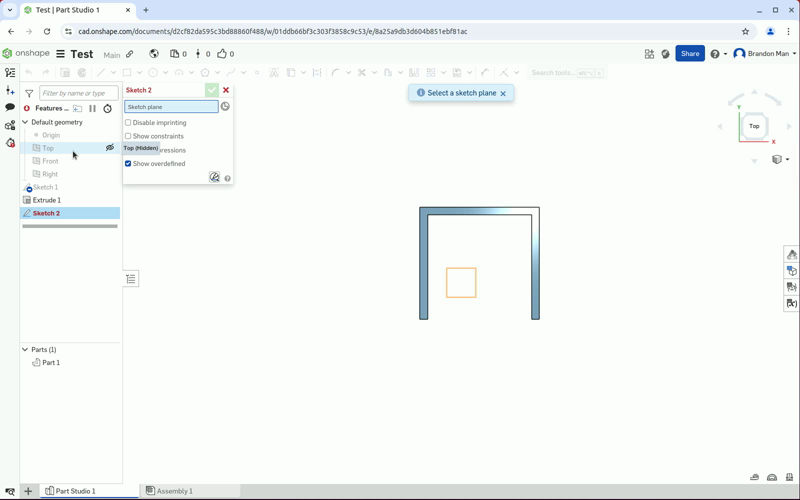
click(73, 150)
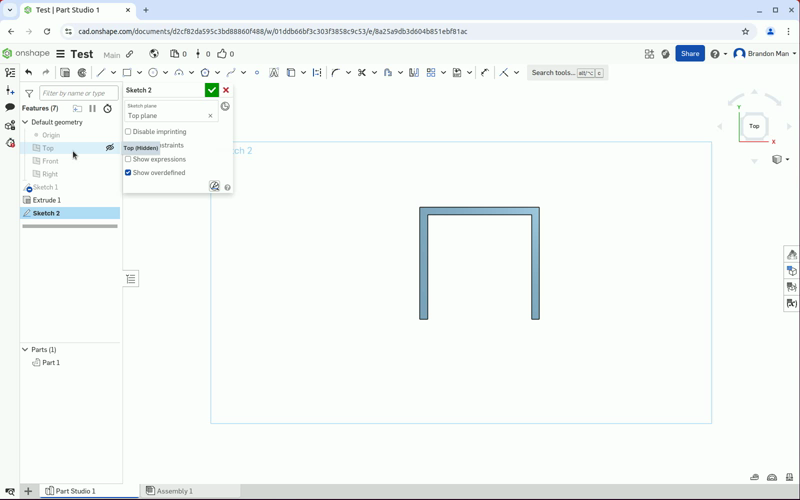
mouse_move(73, 352)
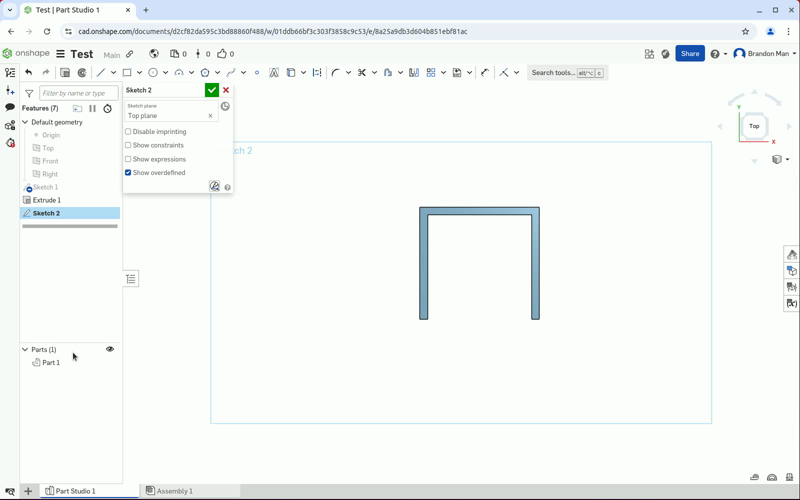
key(y)
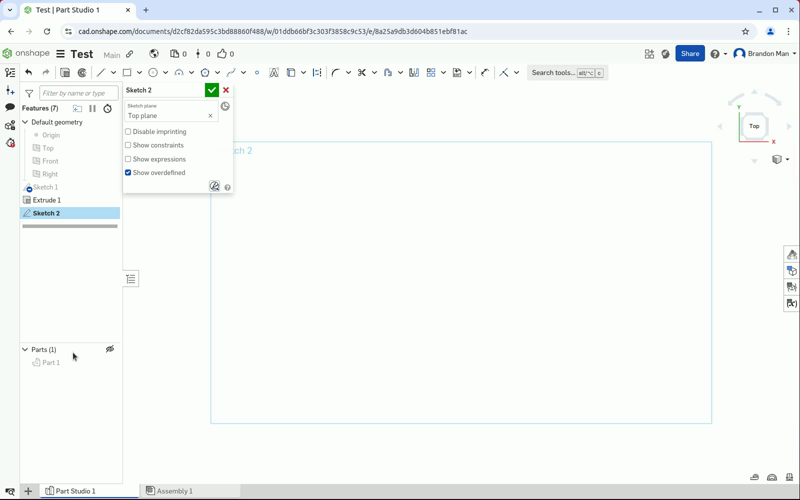
key(l)
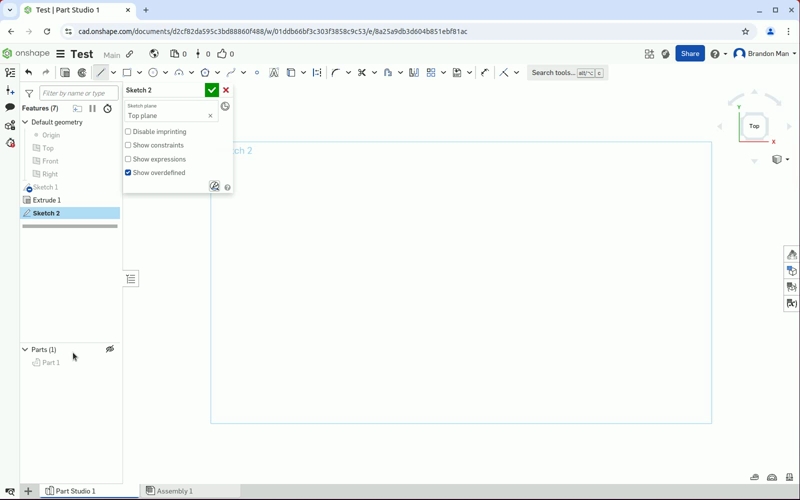
key_down(shift)
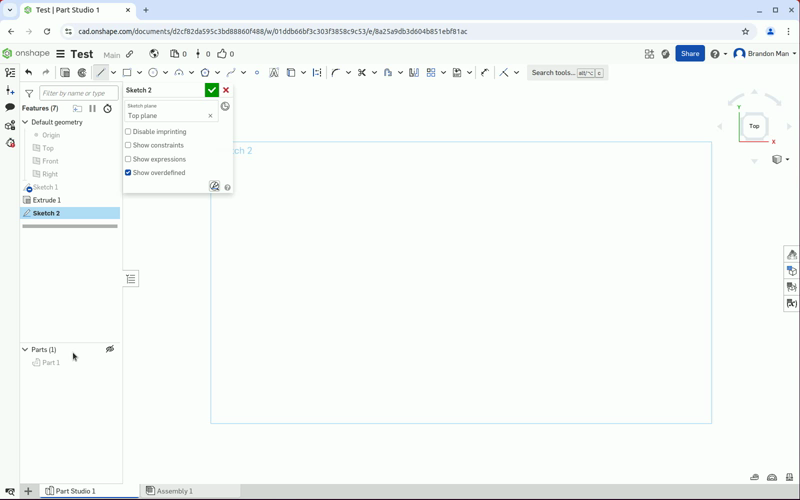
mouse_move(426, 319)
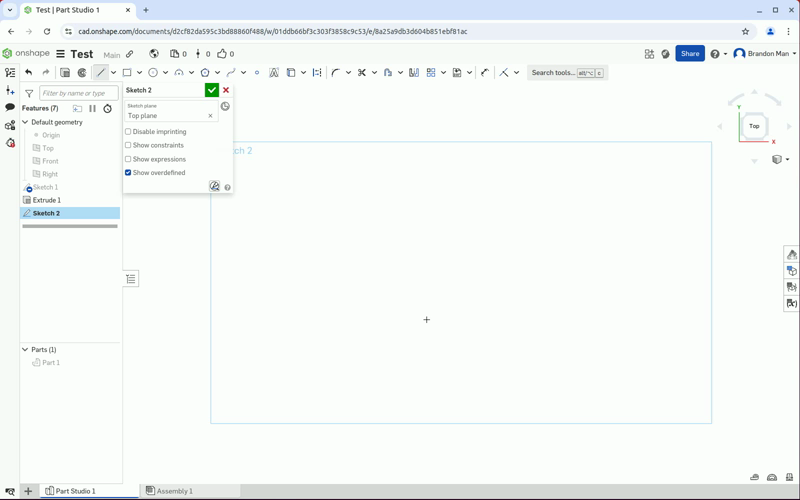
click(426, 319)
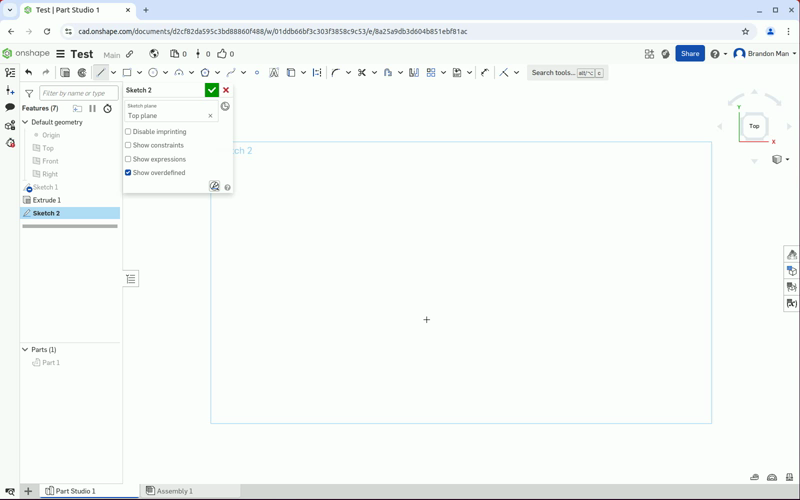
key_up(shift)
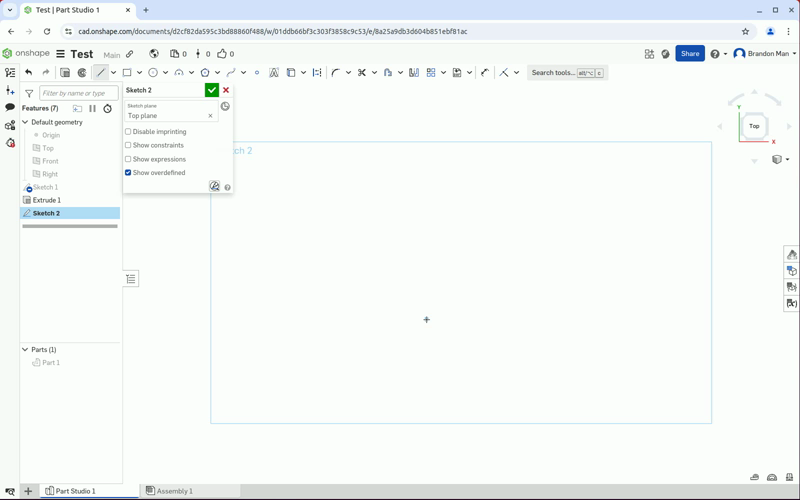
key_down(shift)
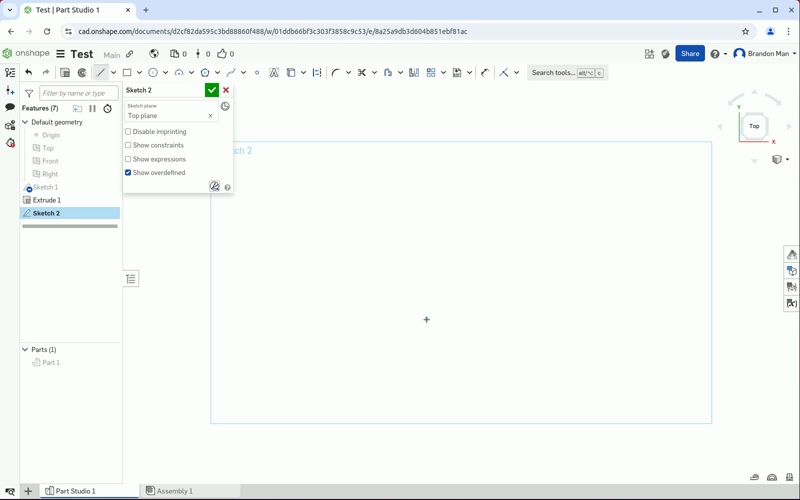
mouse_move(456, 319)
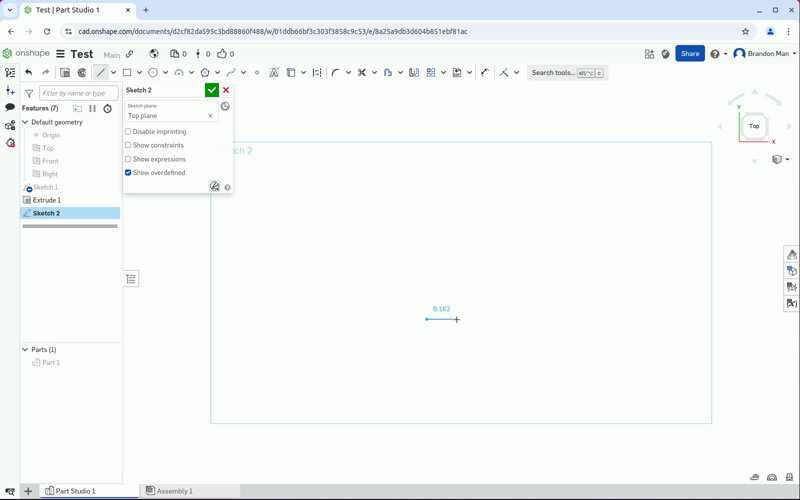
mouse_move(435, 319)
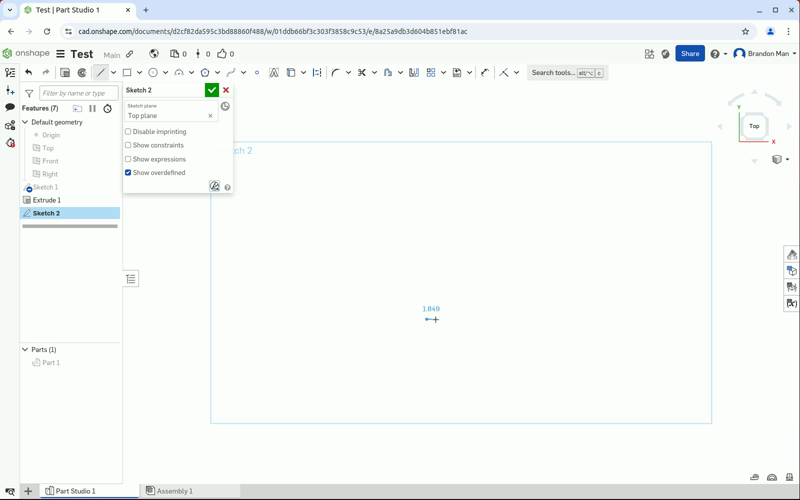
click(435, 319)
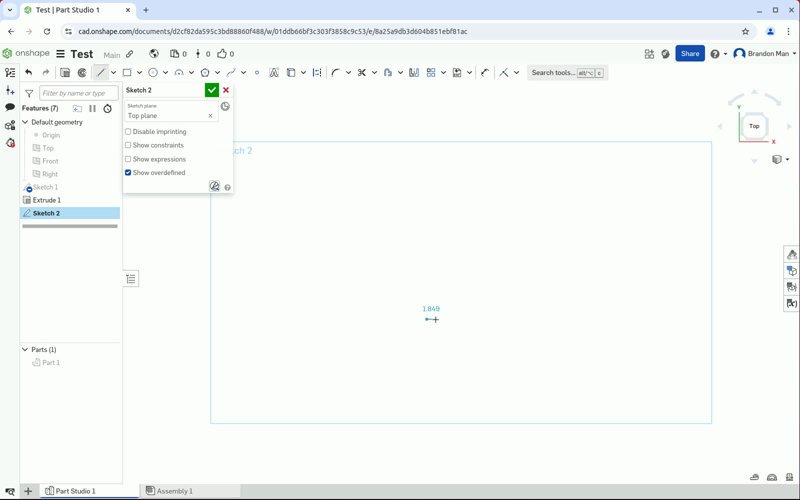
key_up(shift)
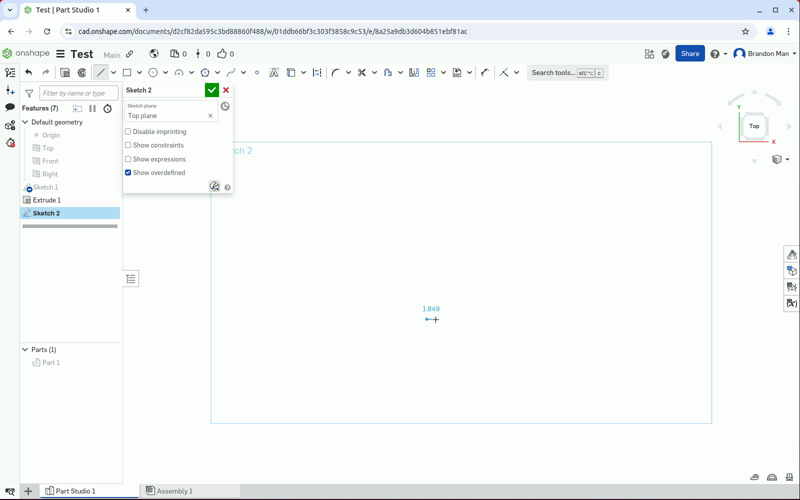
key_down(shift)
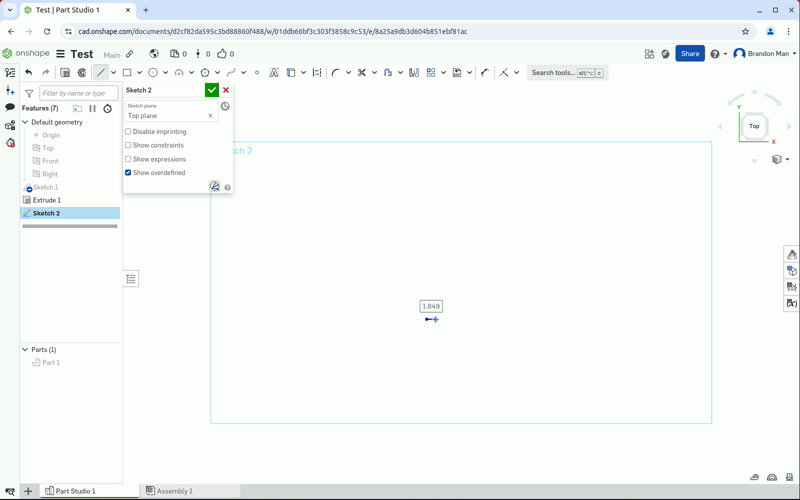
mouse_move(435, 213)
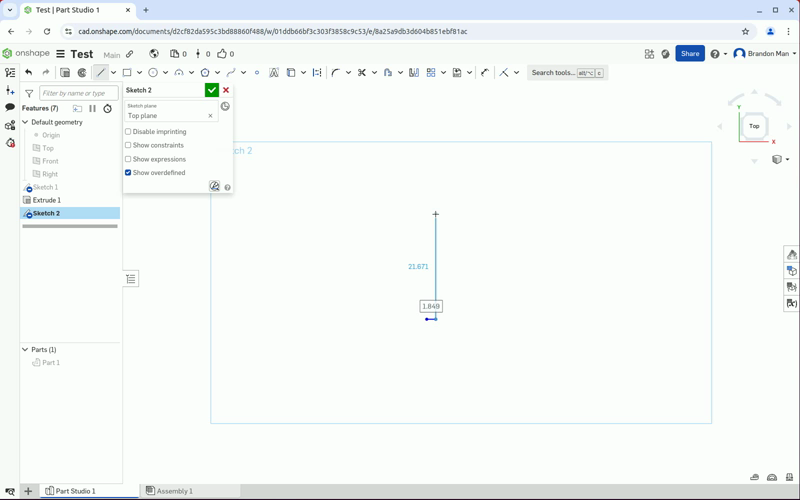
click(435, 213)
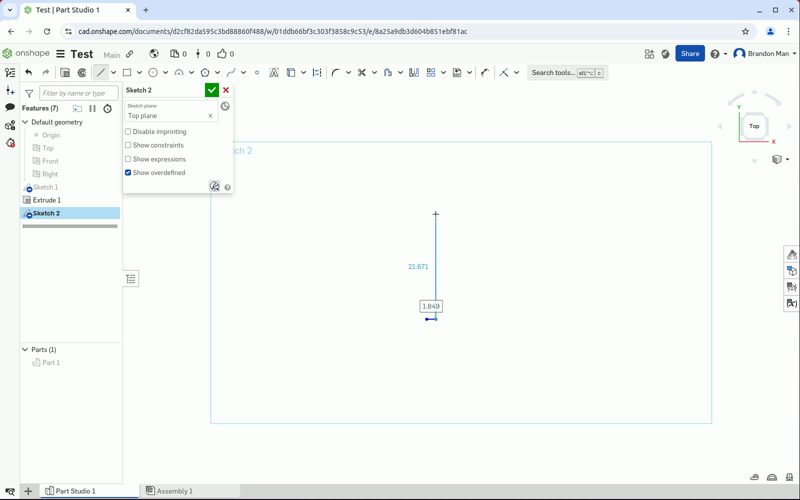
key_up(shift)
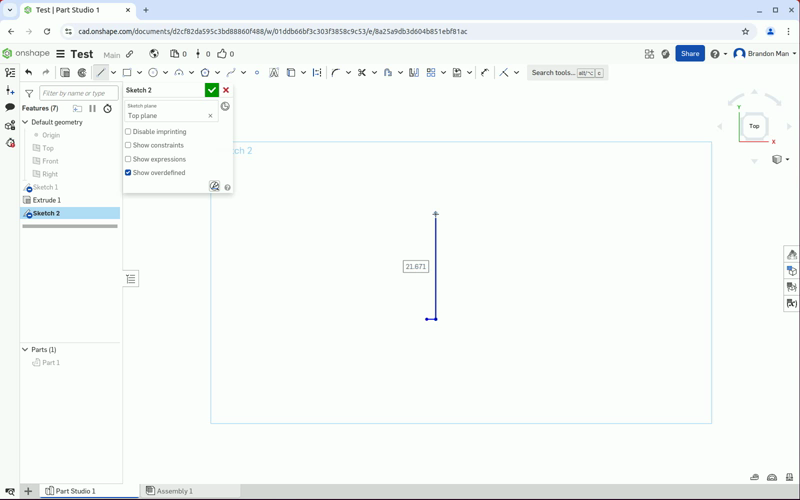
key_down(shift)
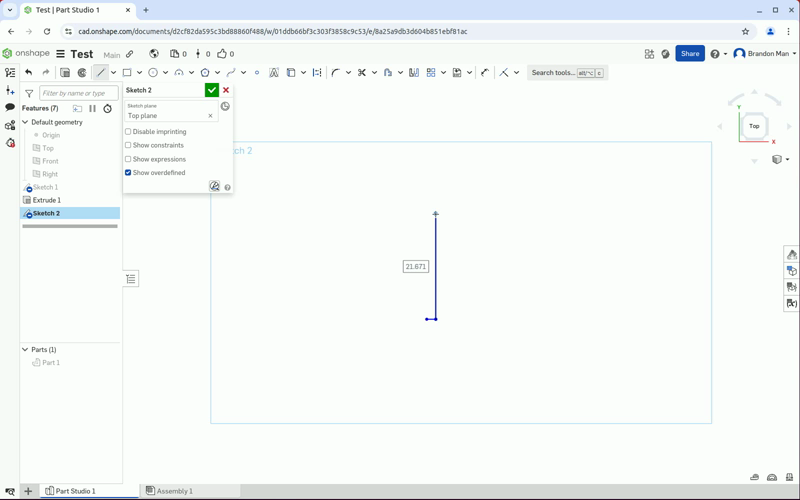
mouse_move(465, 213)
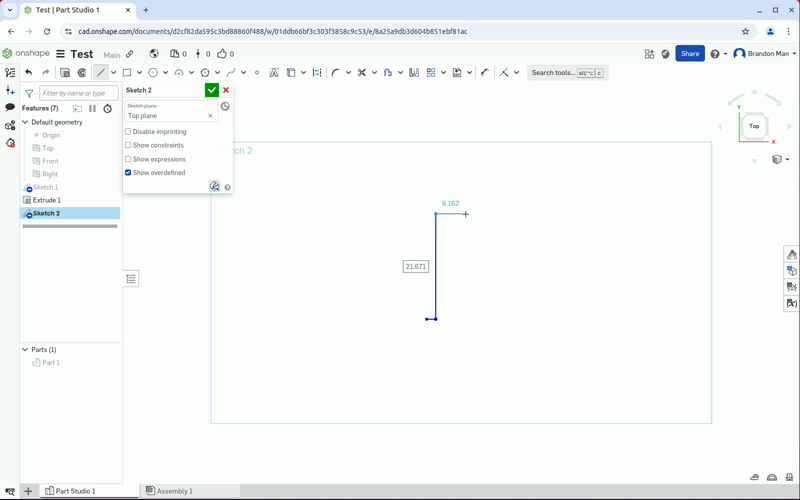
mouse_move(426, 213)
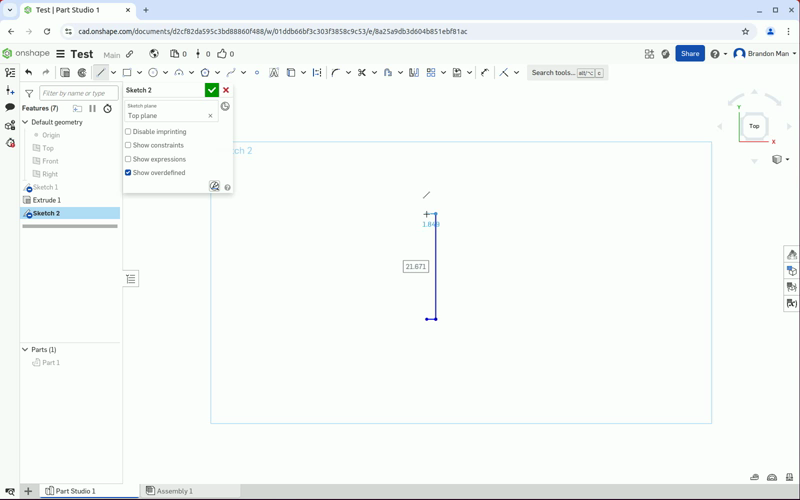
click(426, 213)
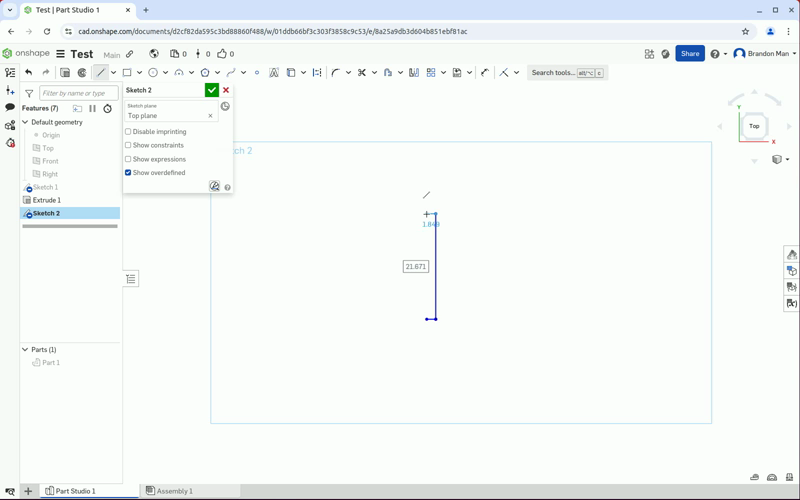
key_up(shift)
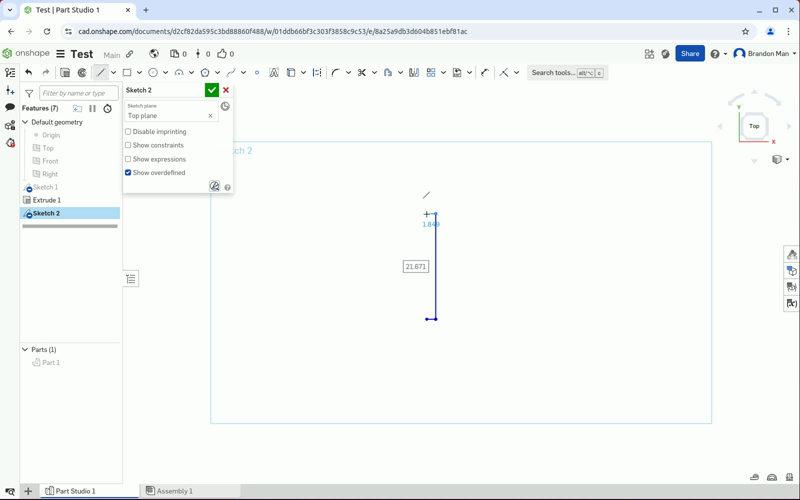
key_down(shift)
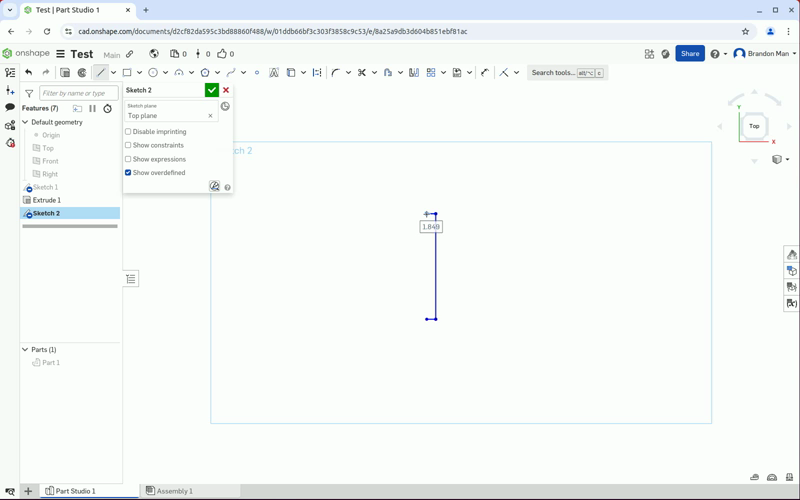
mouse_move(426, 319)
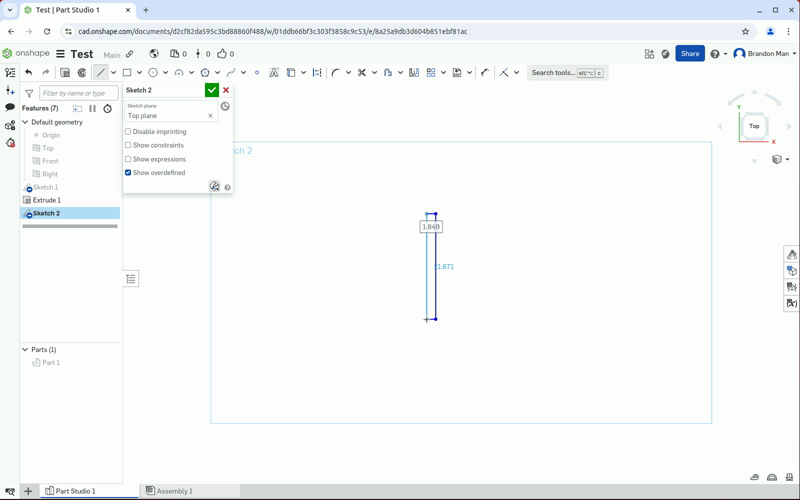
key_up(shift)
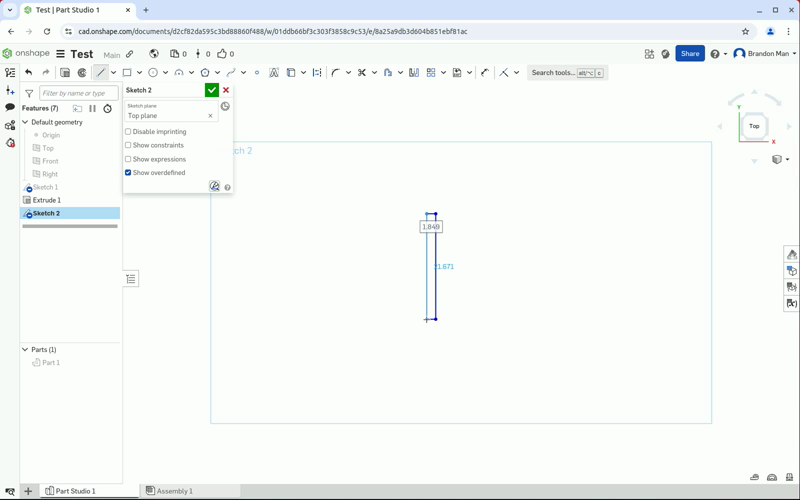
click(426, 319)
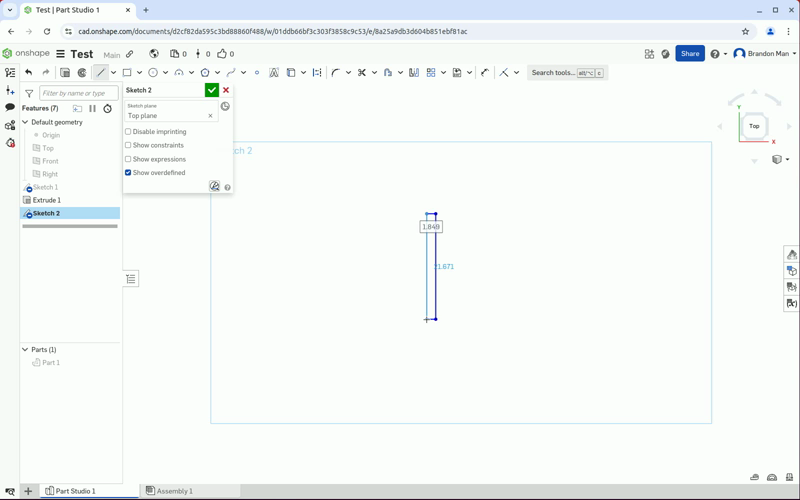
key(esc)
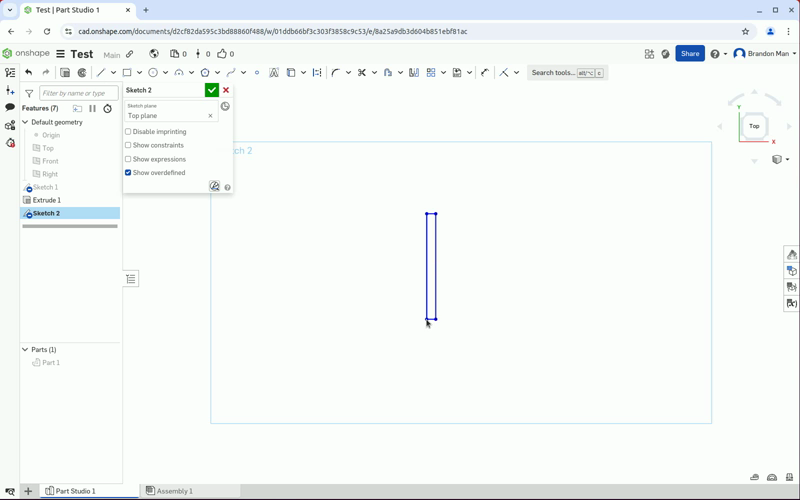
mouse_move(427, 215)
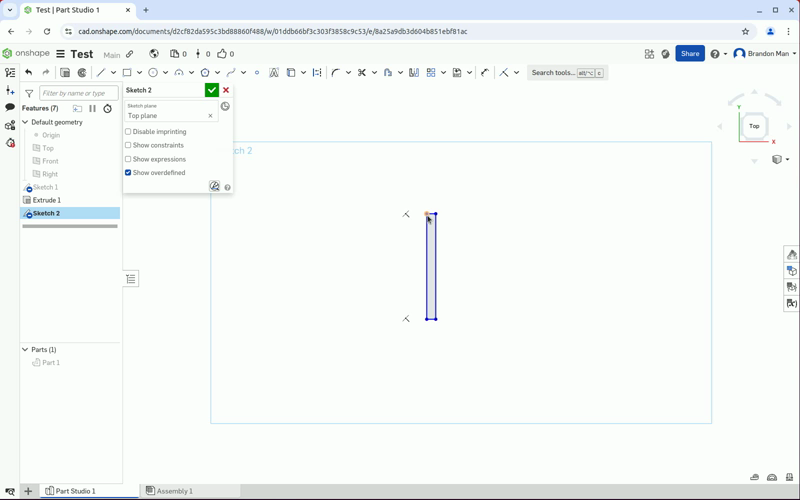
scroll(6)
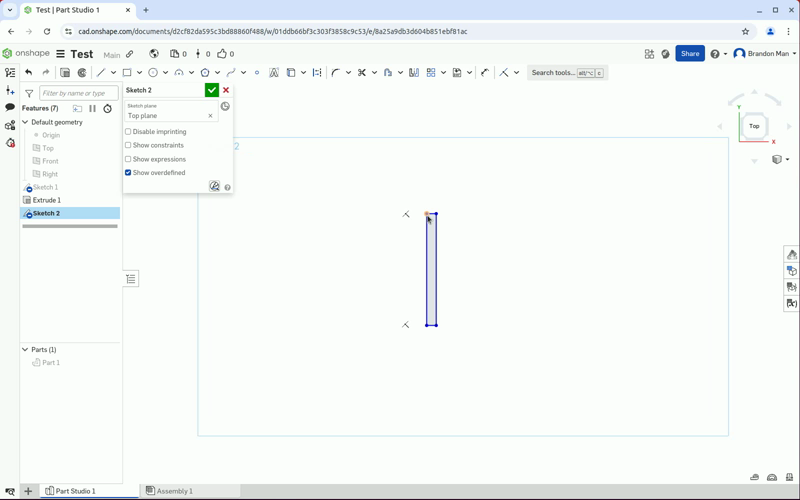
scroll(6)
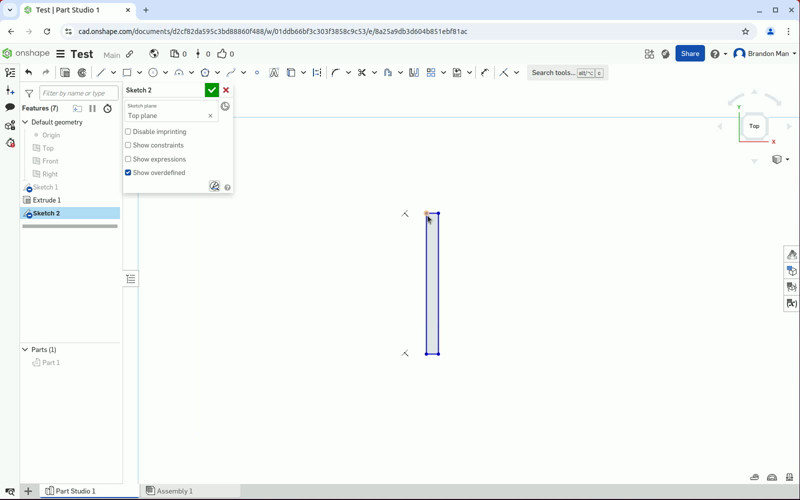
scroll(6)
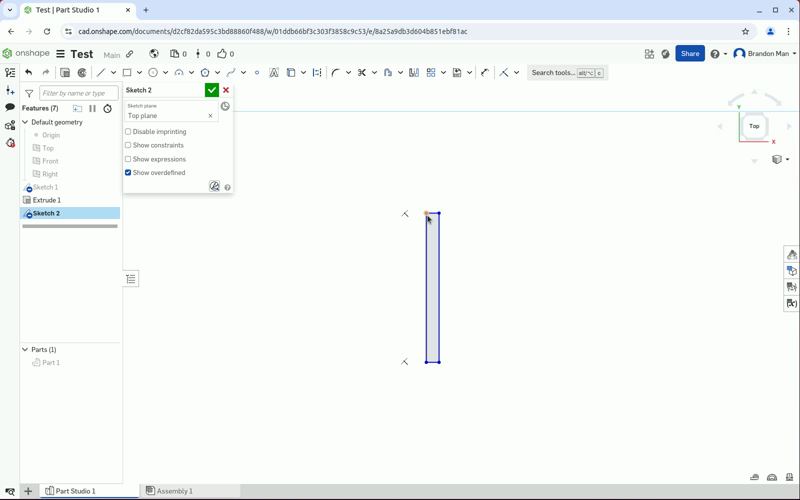
scroll(6)
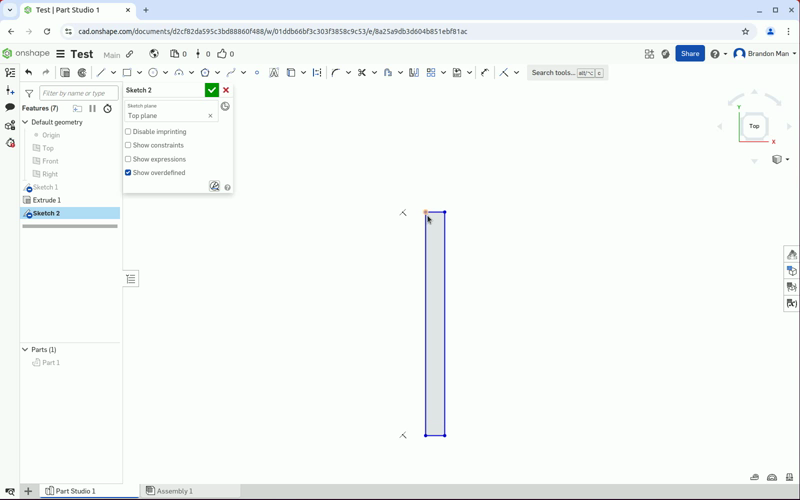
scroll(6)
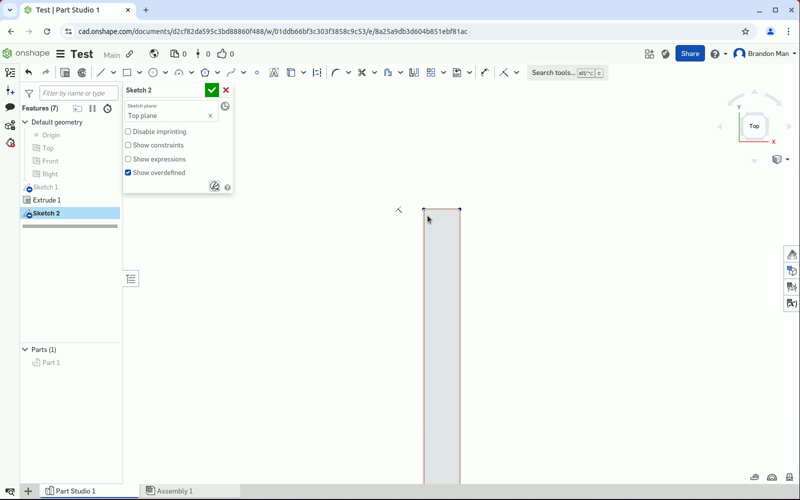
scroll(6)
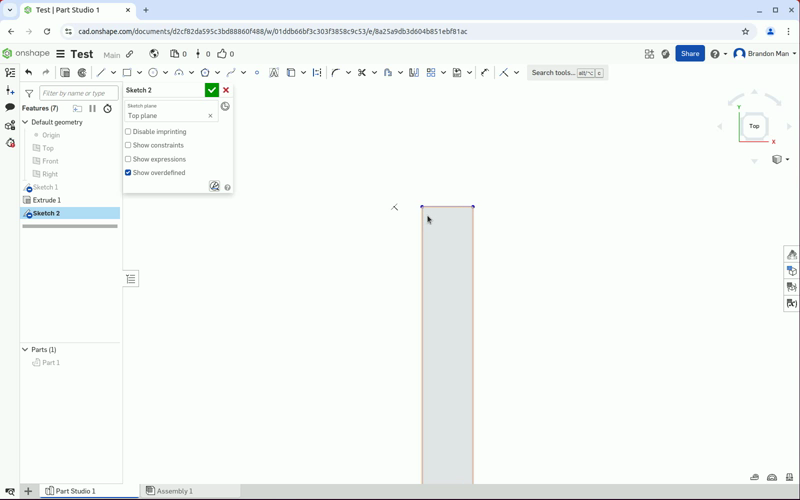
scroll(6)
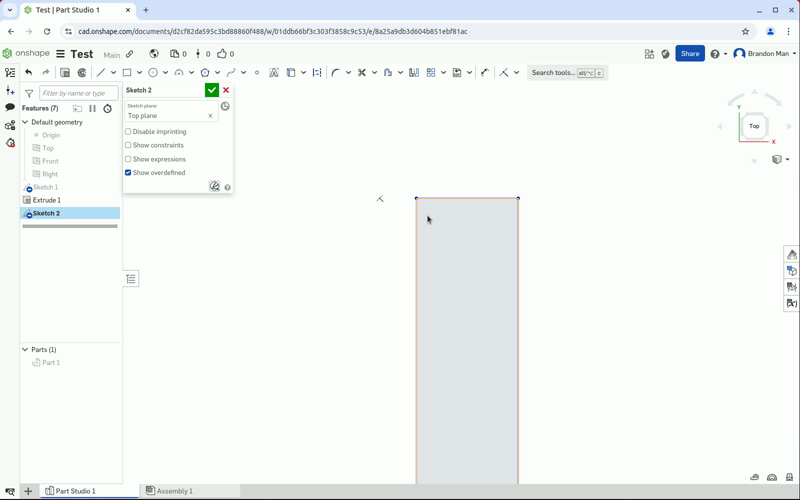
click(427, 215)
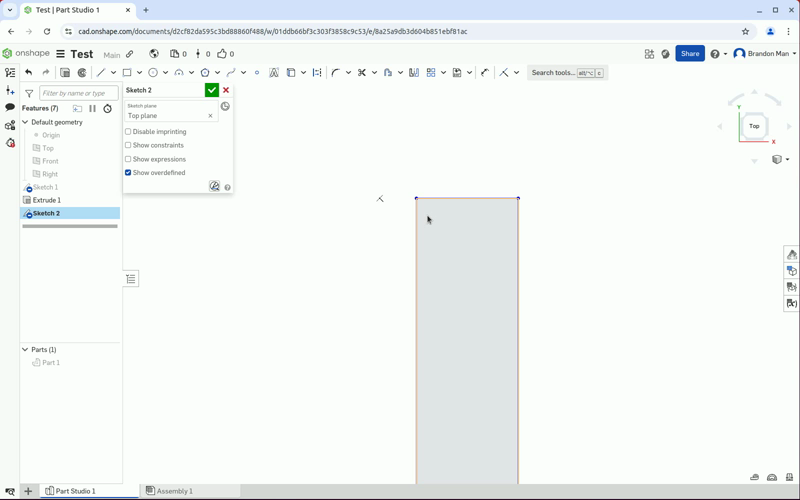
scroll(-6)
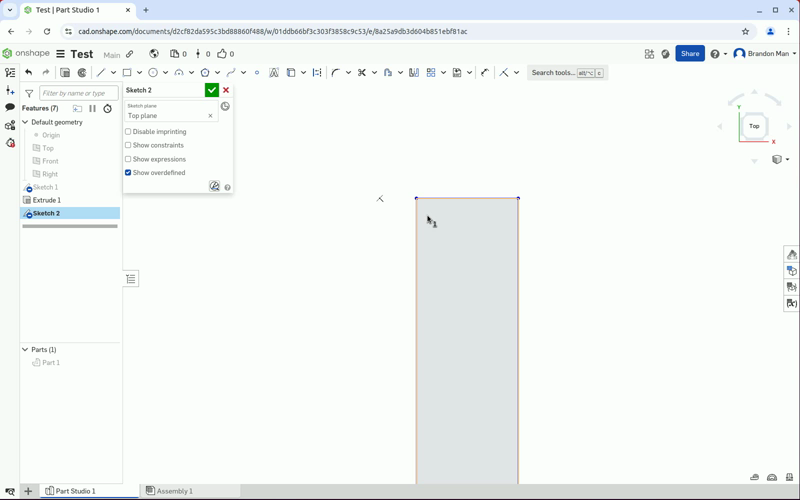
scroll(-6)
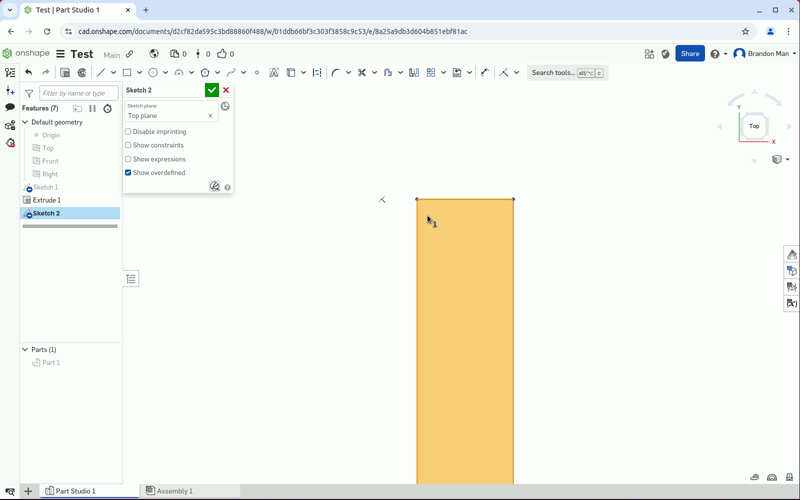
scroll(-6)
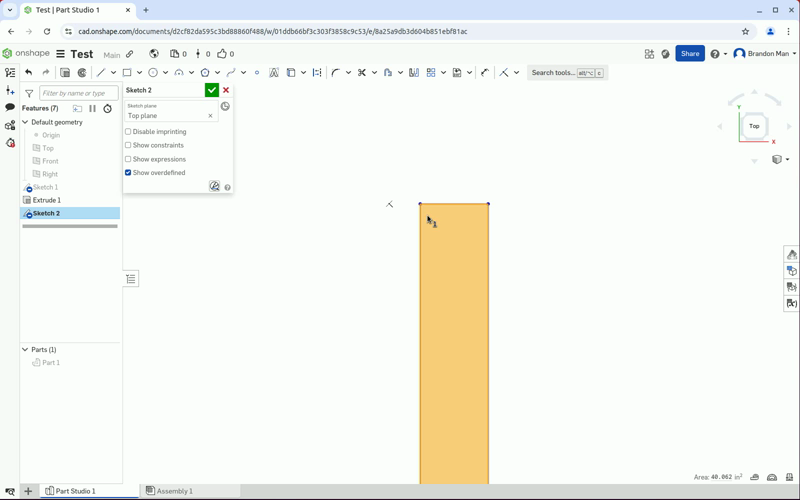
scroll(-6)
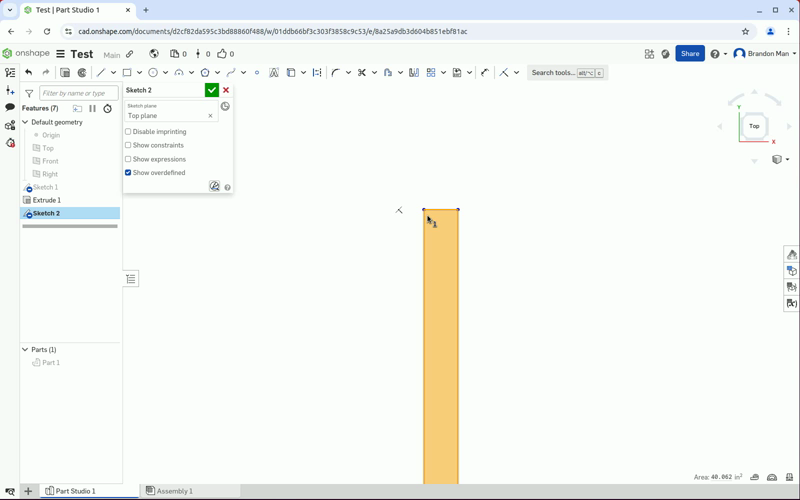
scroll(-6)
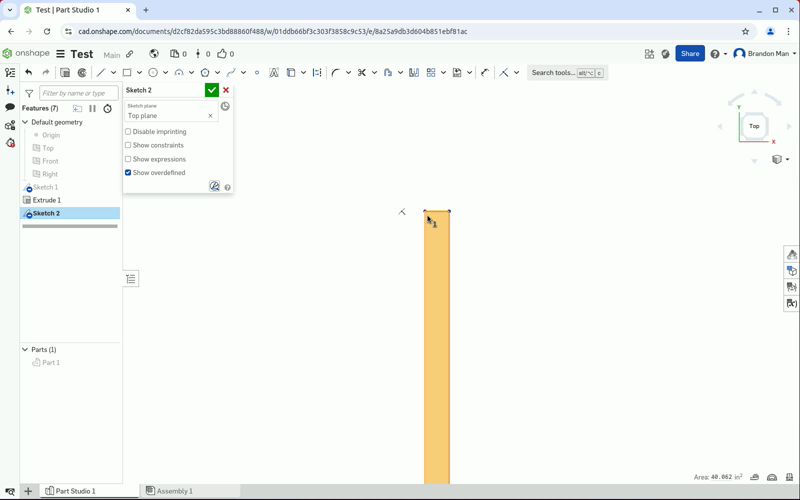
scroll(-6)
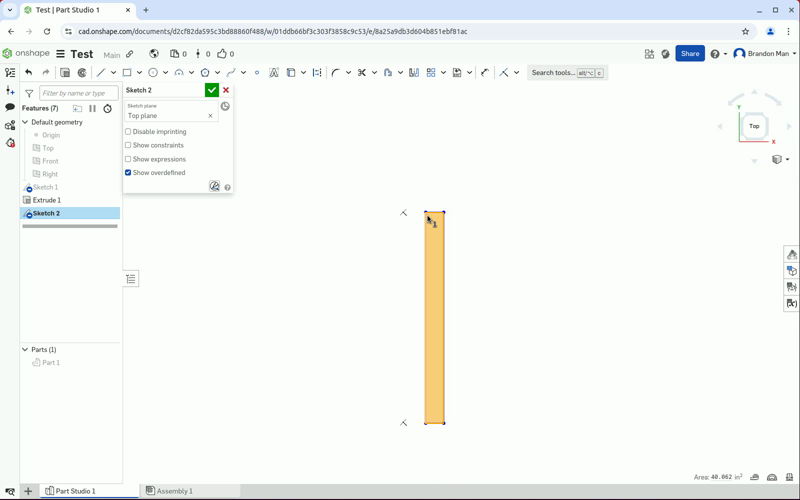
scroll(-6)
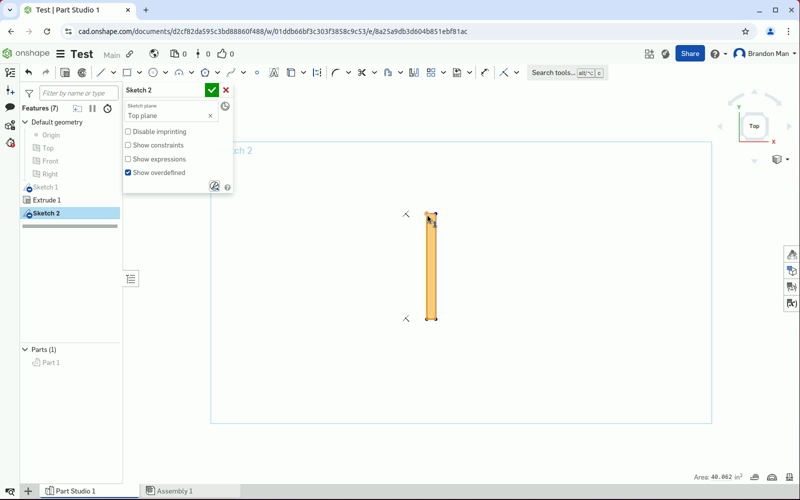
mouse_move(73, 352)
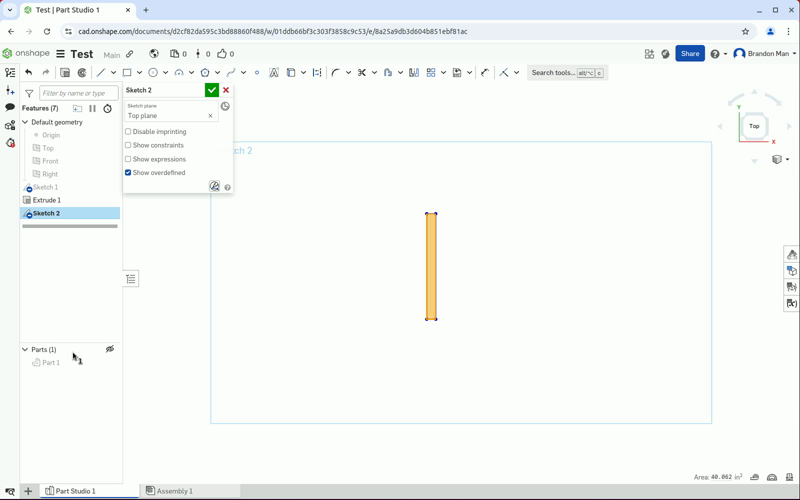
key(shift+y)
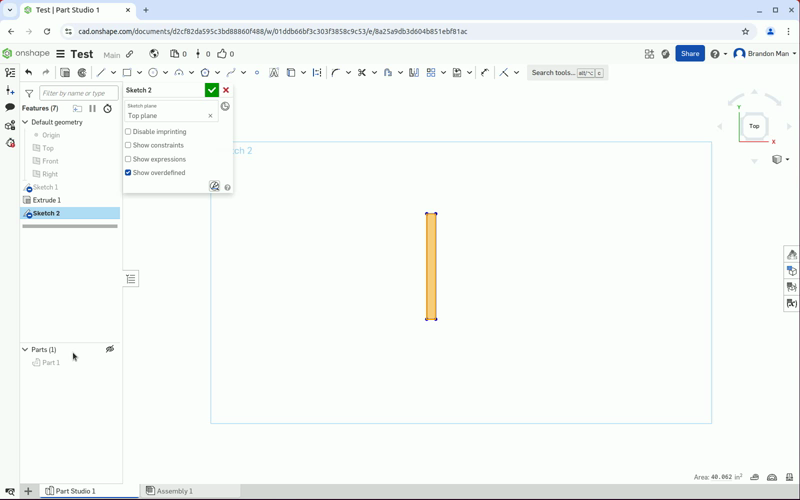
key(shift+e)
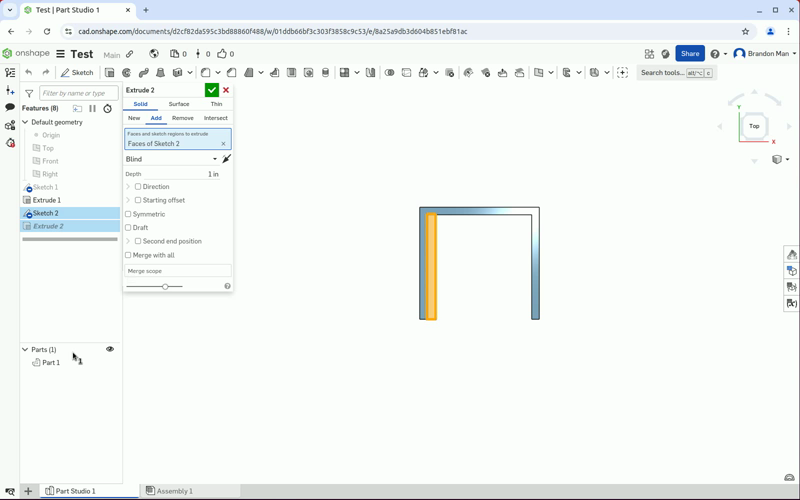
mouse_move(143, 106)
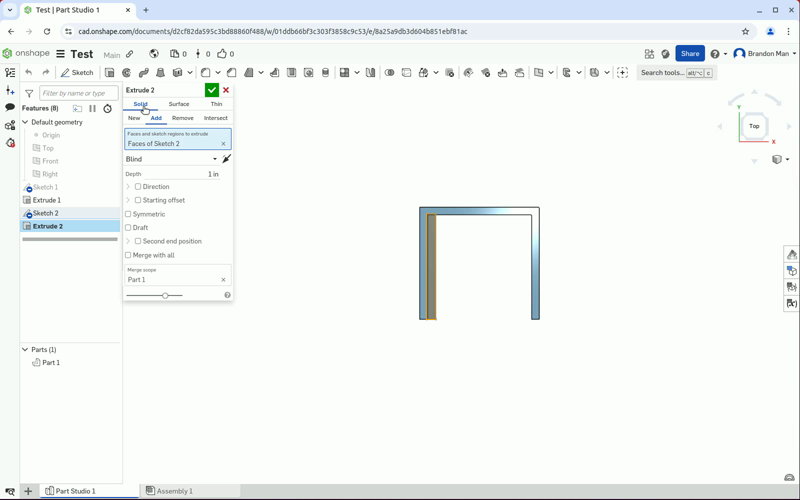
click(143, 106)
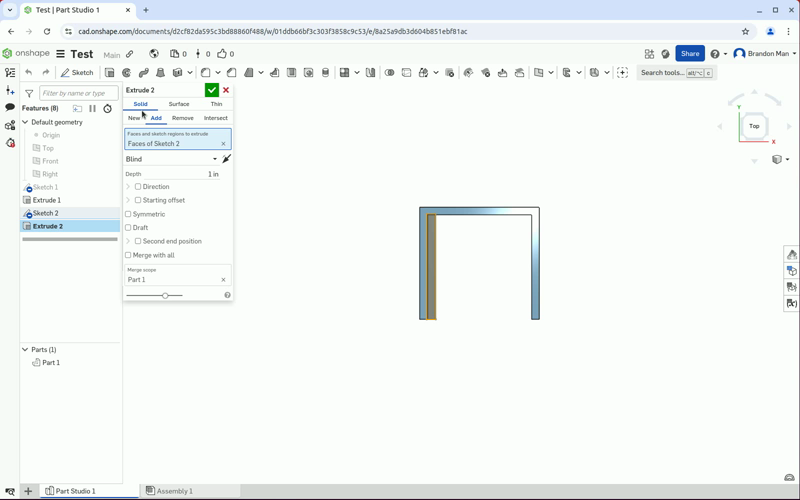
mouse_move(137, 120)
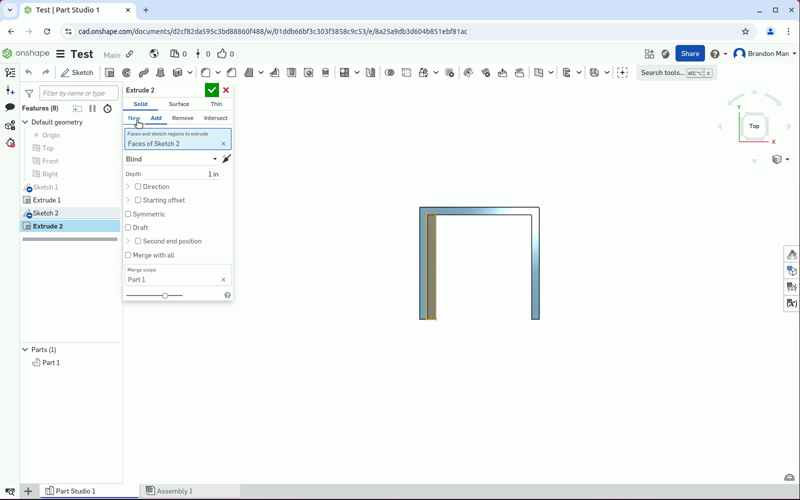
click(137, 120)
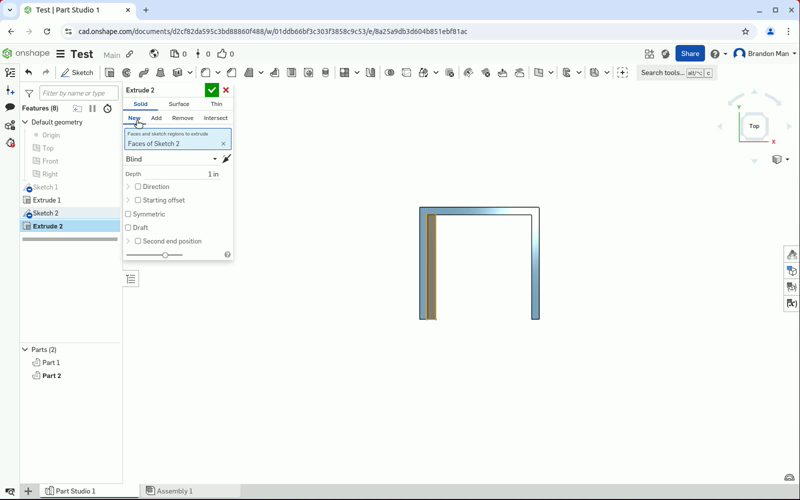
key(tab, 4)
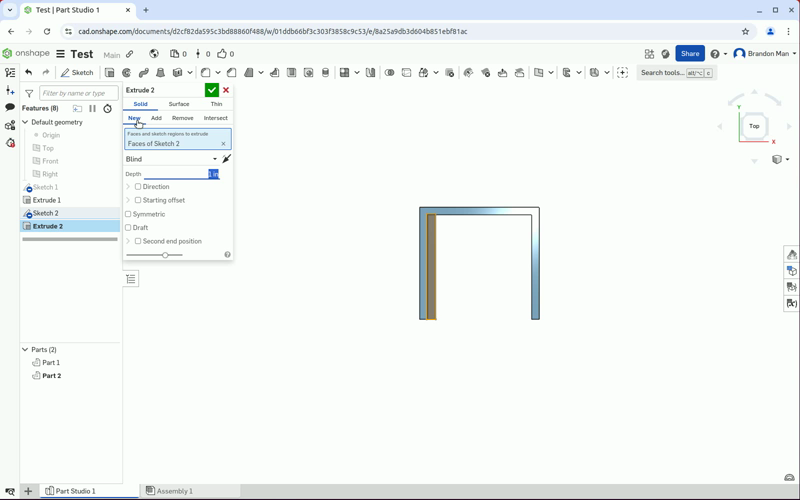
text(11.554)
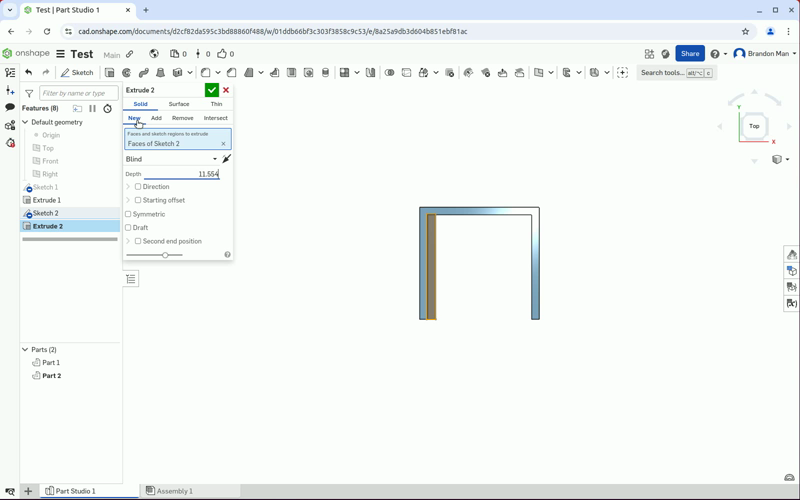
key(enter)
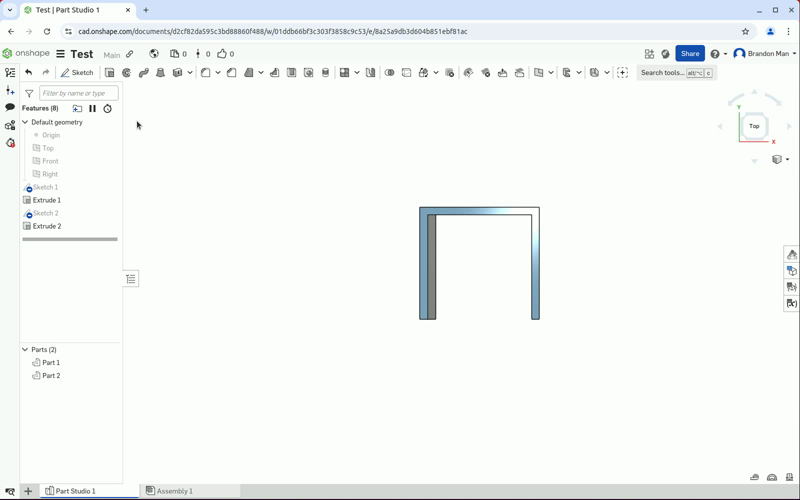
key(shift+h)
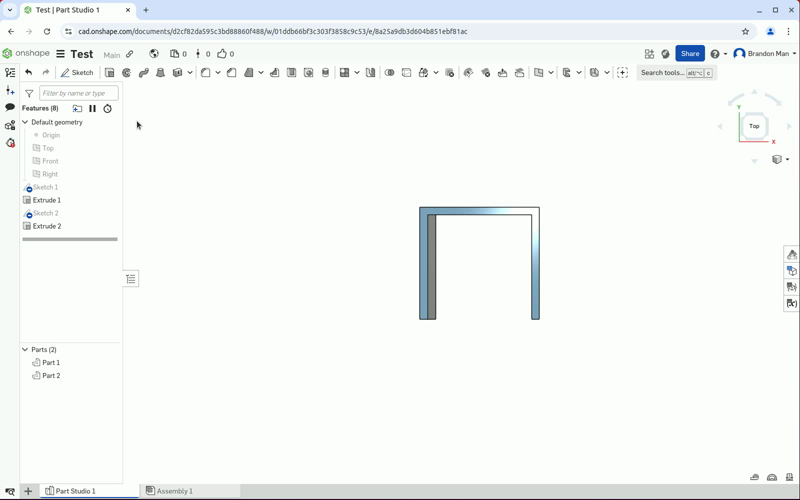
key(shift+h)
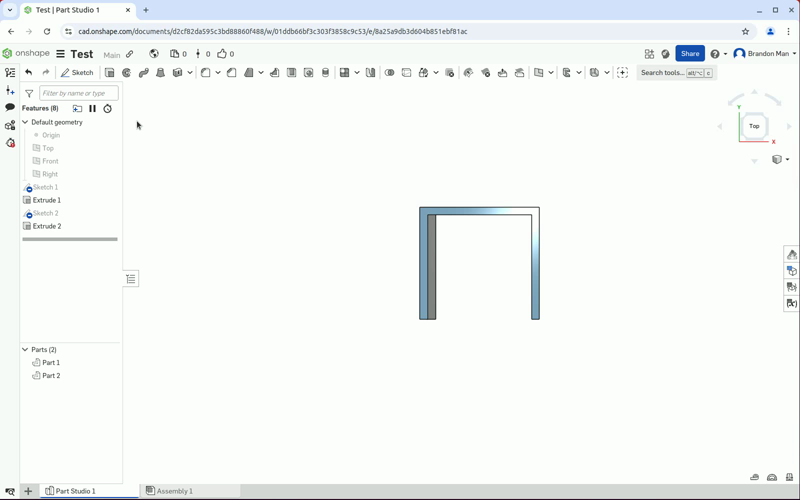
mouse_move(73, 189)
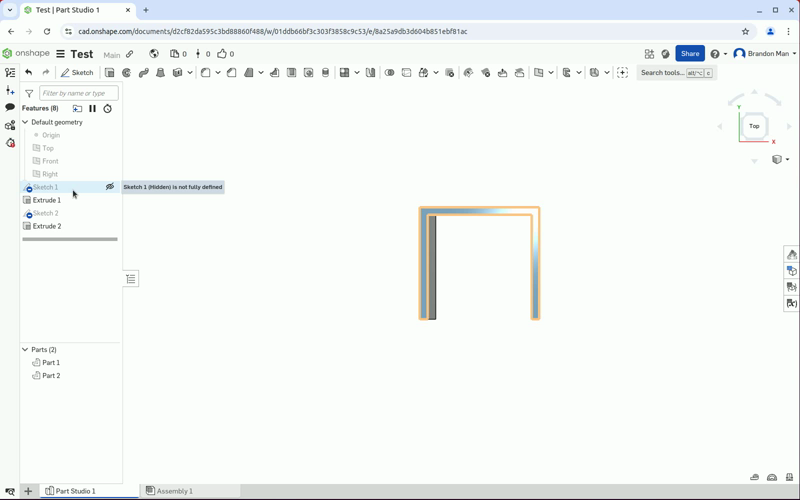
click(73, 189)
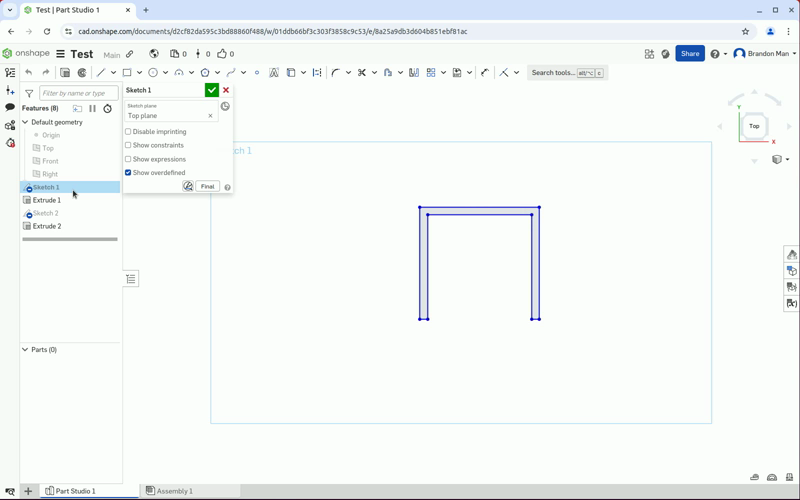
mouse_move(229, 92)
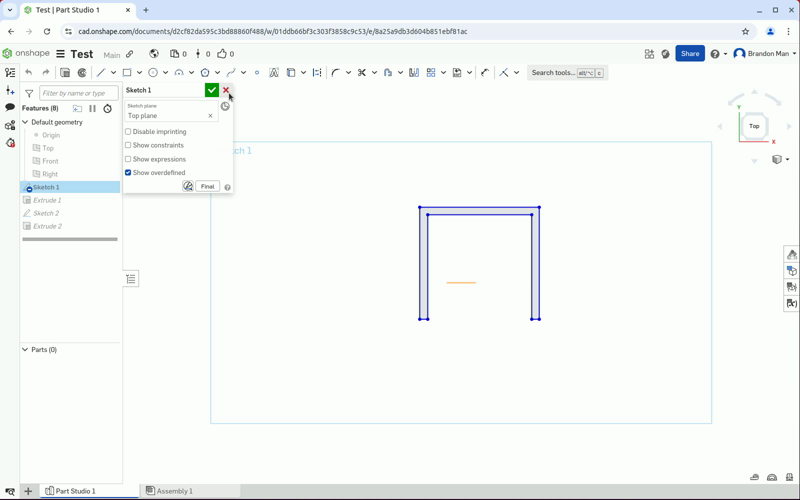
click(229, 92)
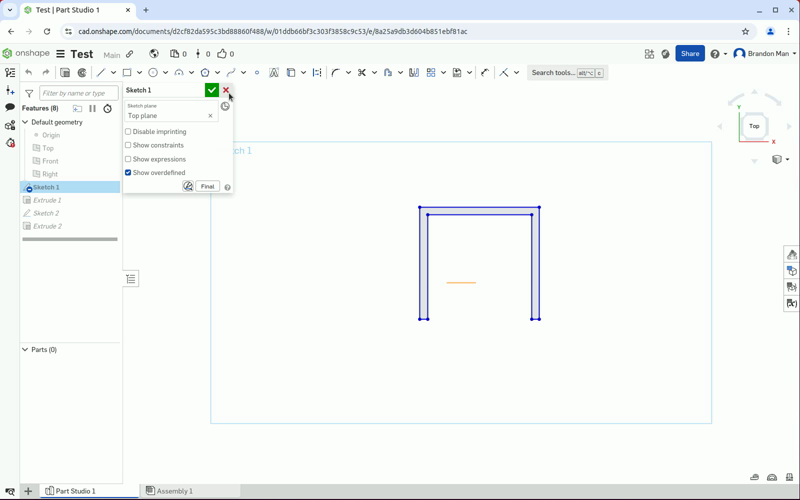
key(shift+s)
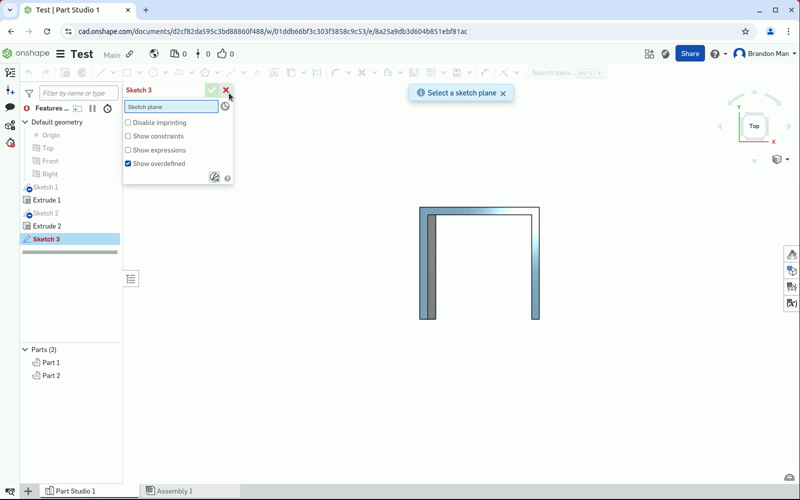
mouse_move(73, 150)
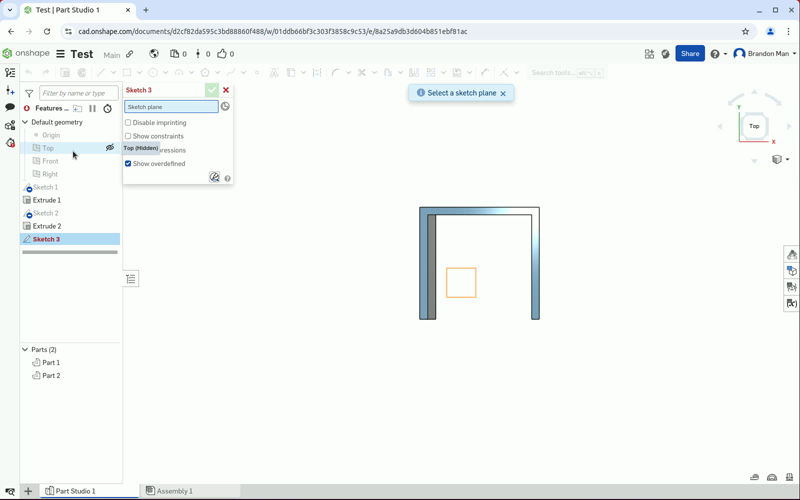
click(73, 150)
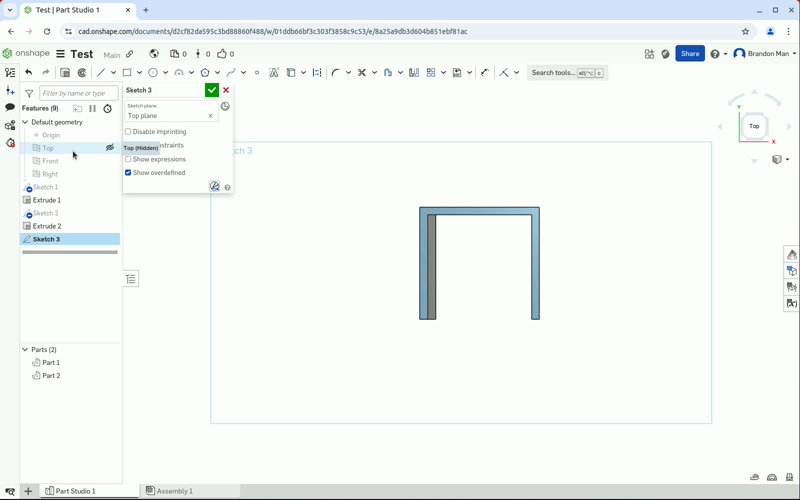
mouse_move(73, 352)
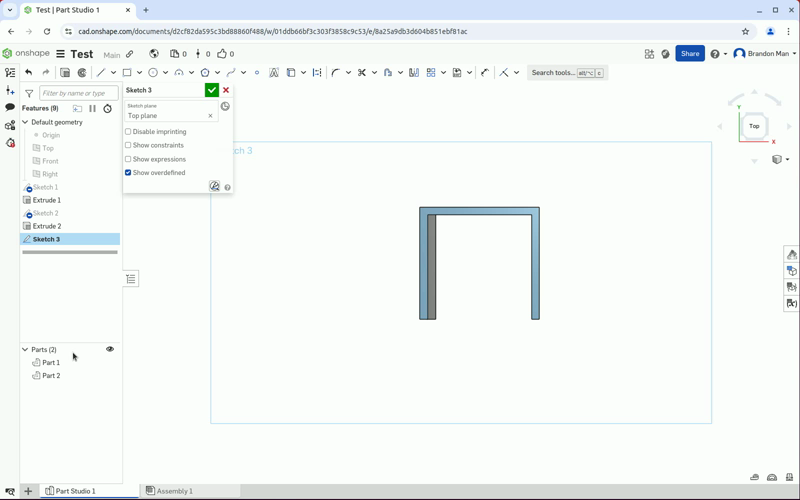
key(y)
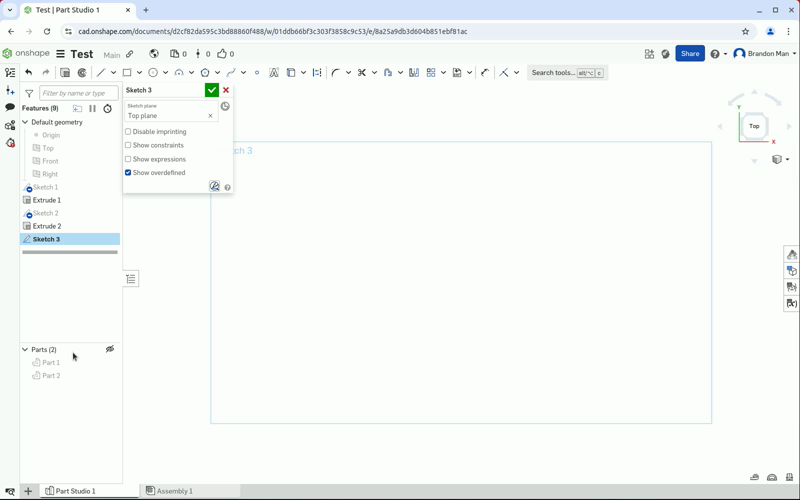
key(l)
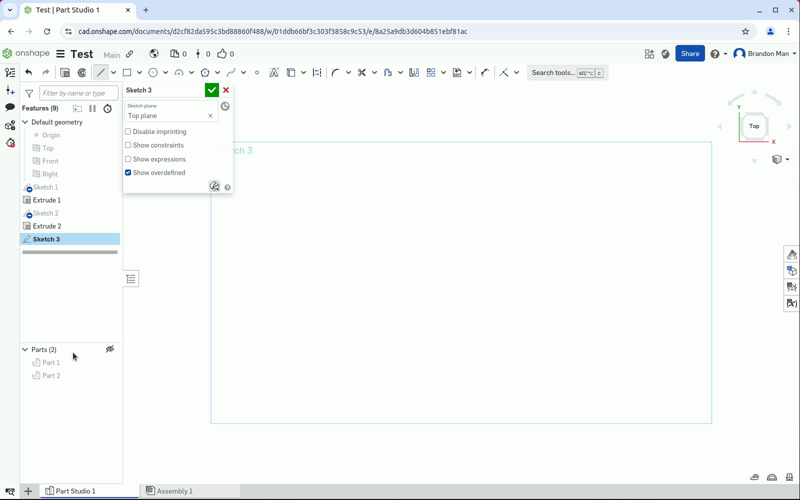
key_down(shift)
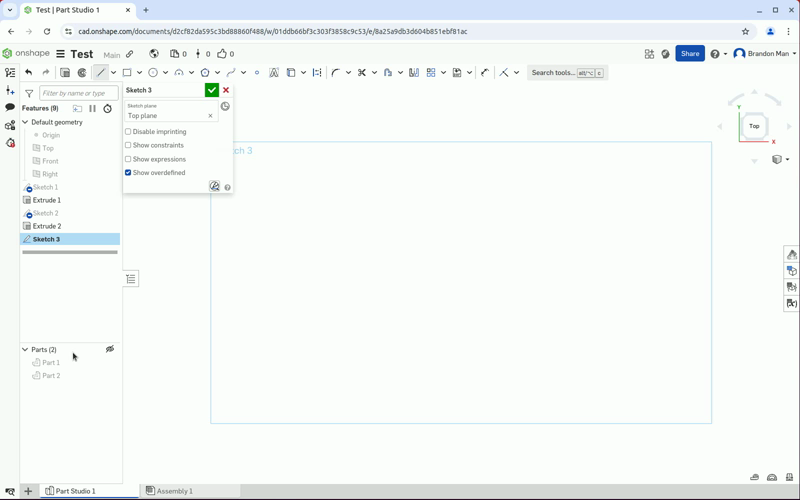
mouse_move(522, 319)
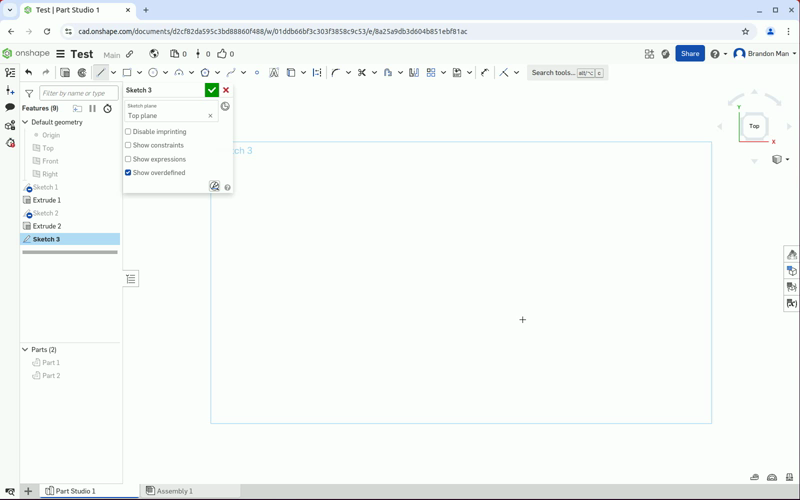
click(522, 319)
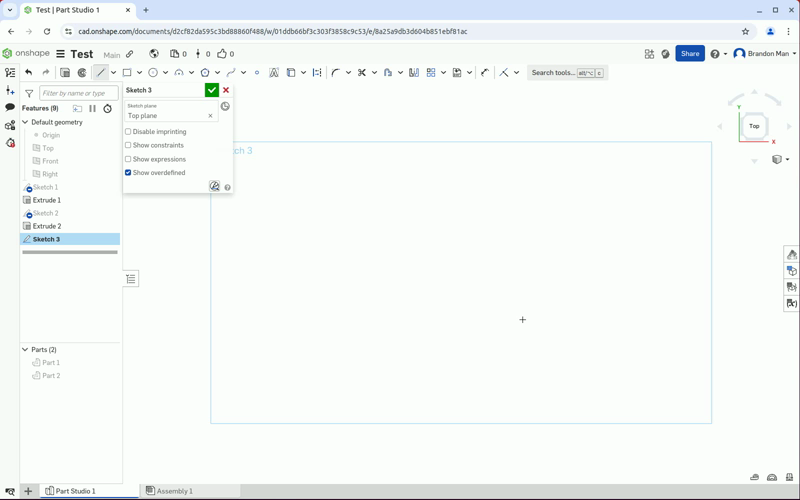
key_up(shift)
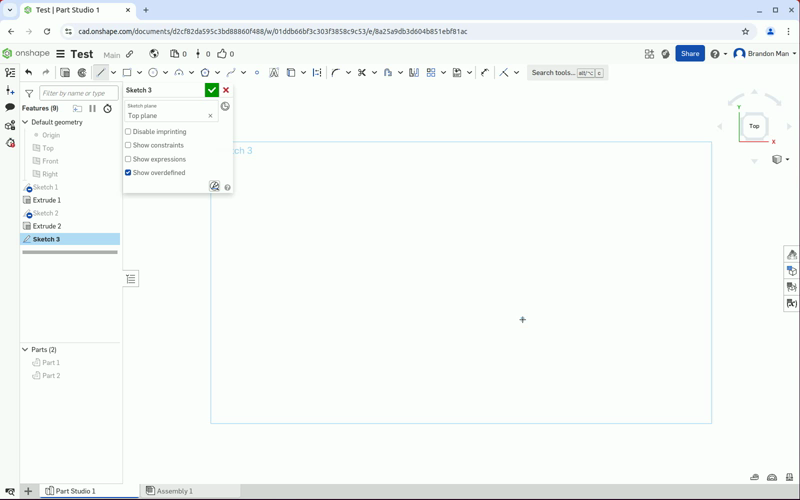
key_down(shift)
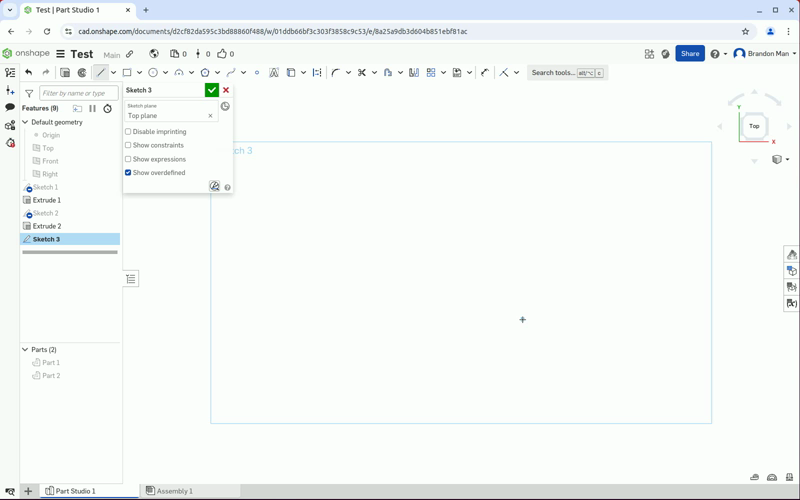
mouse_move(552, 319)
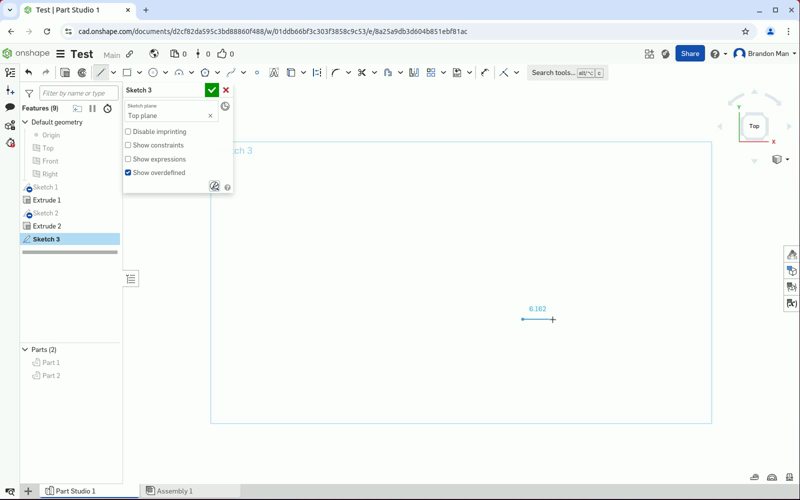
mouse_move(531, 319)
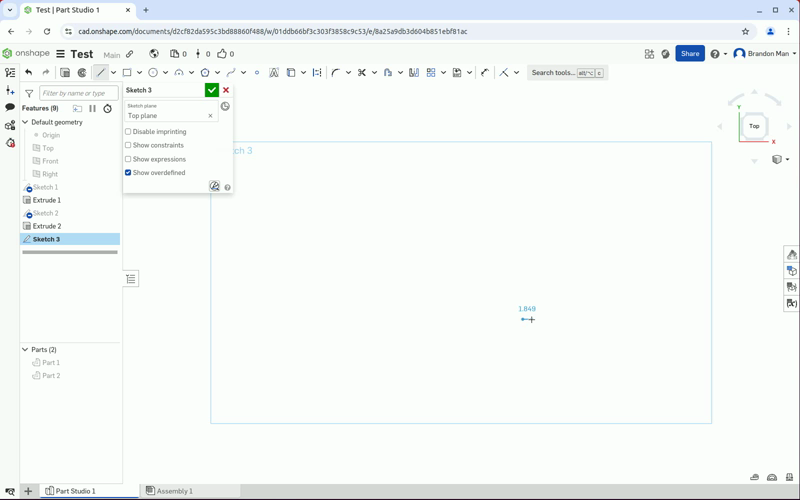
click(531, 319)
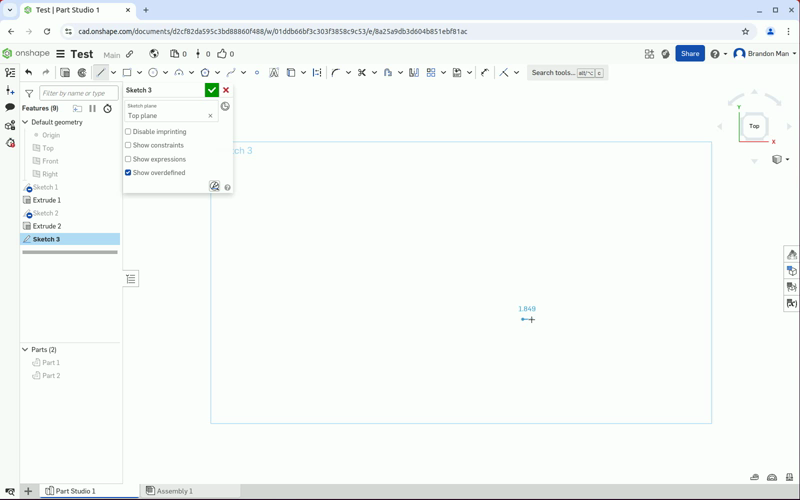
key_up(shift)
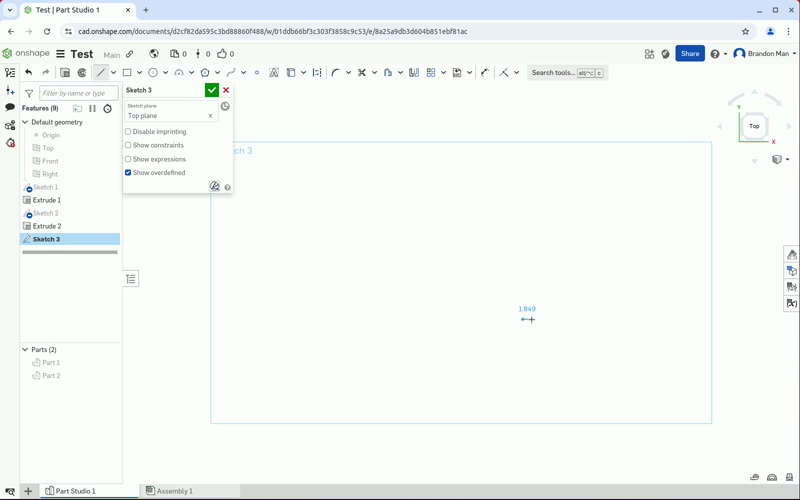
key_down(shift)
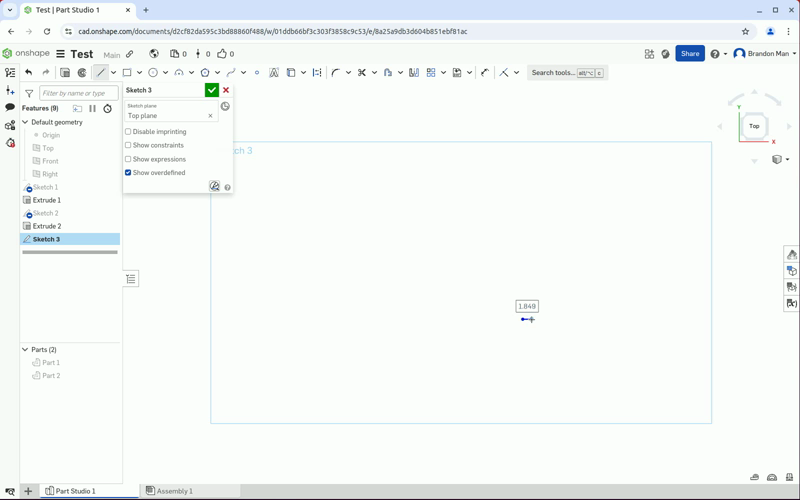
mouse_move(531, 213)
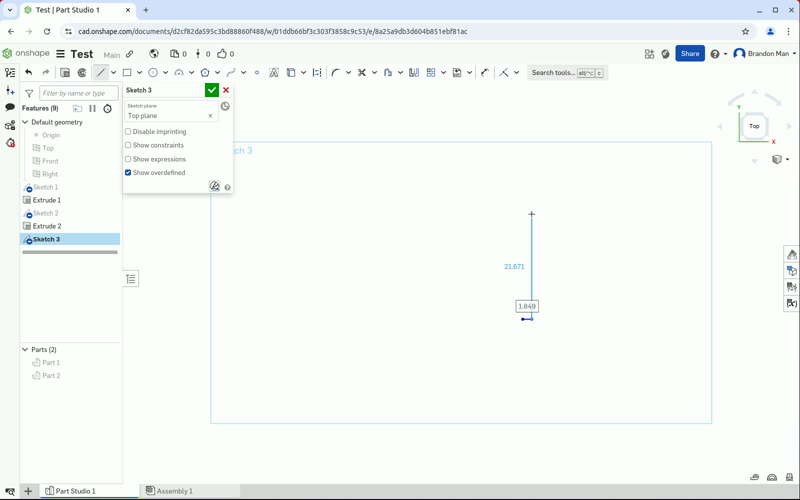
click(531, 213)
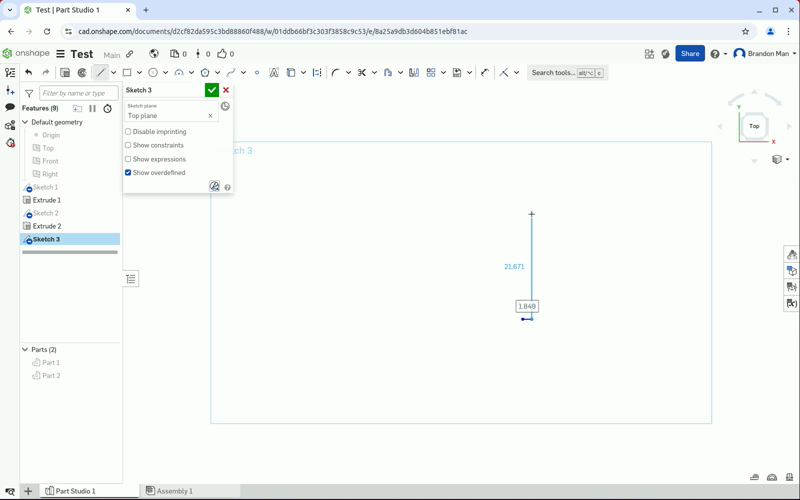
key_up(shift)
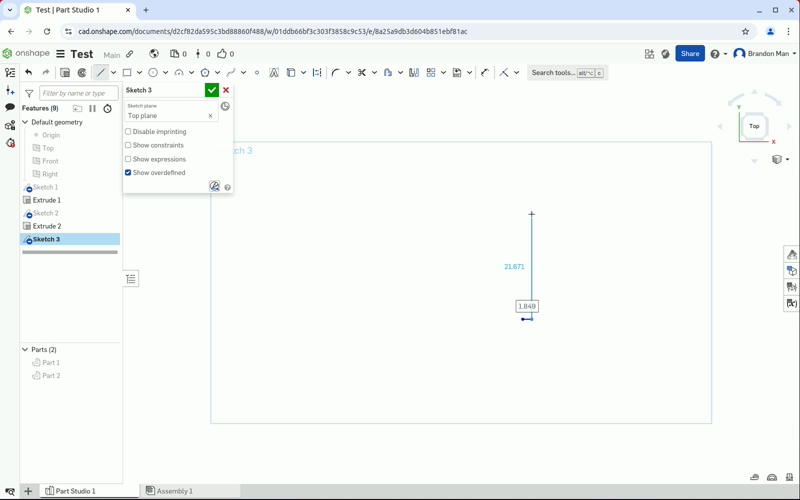
key_down(shift)
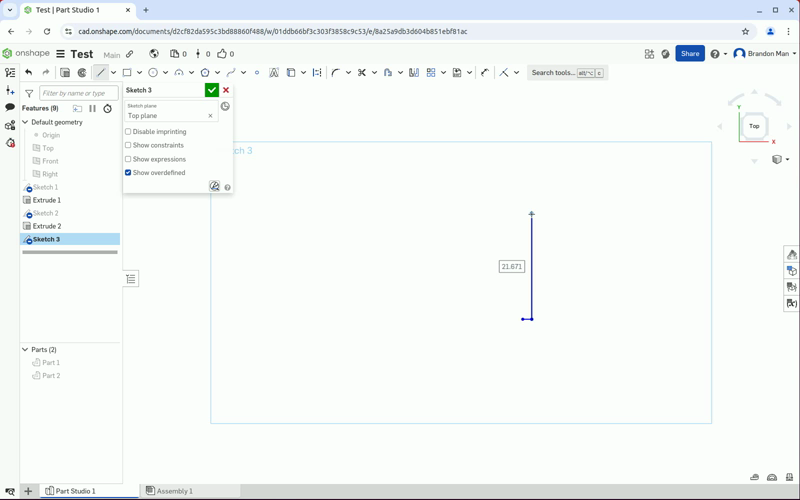
mouse_move(561, 213)
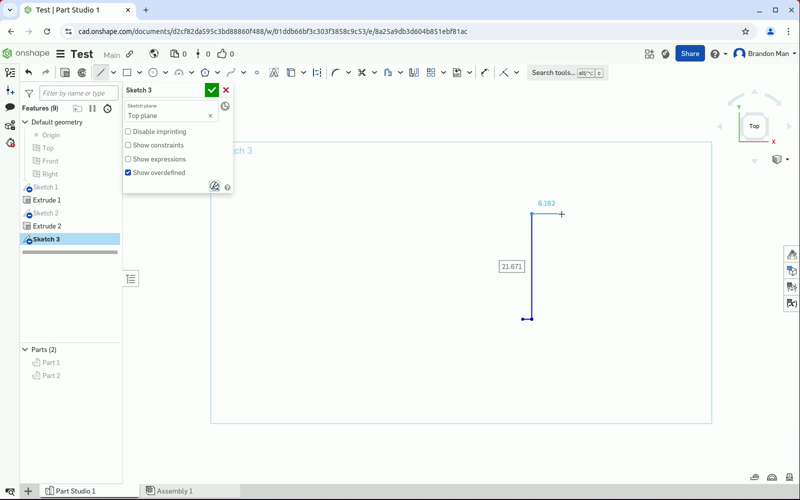
mouse_move(522, 213)
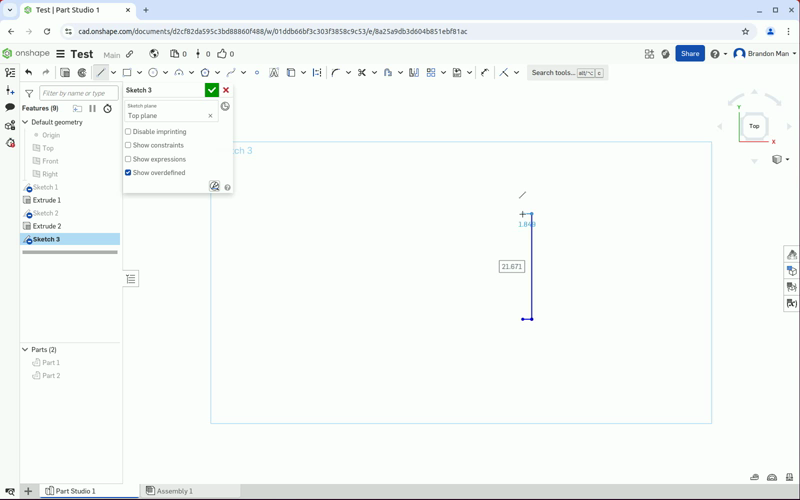
click(522, 213)
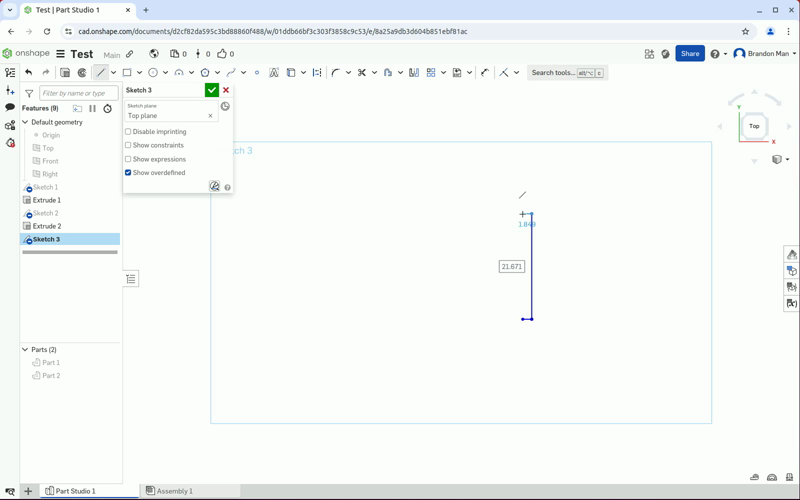
key_up(shift)
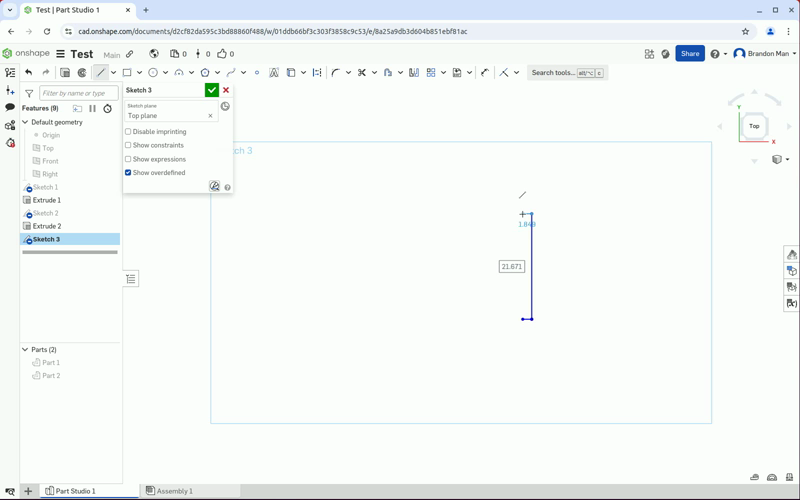
key_down(shift)
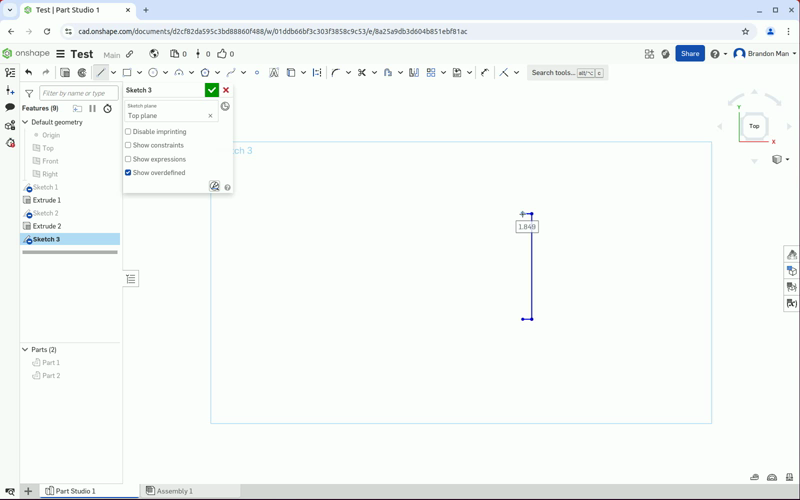
mouse_move(522, 319)
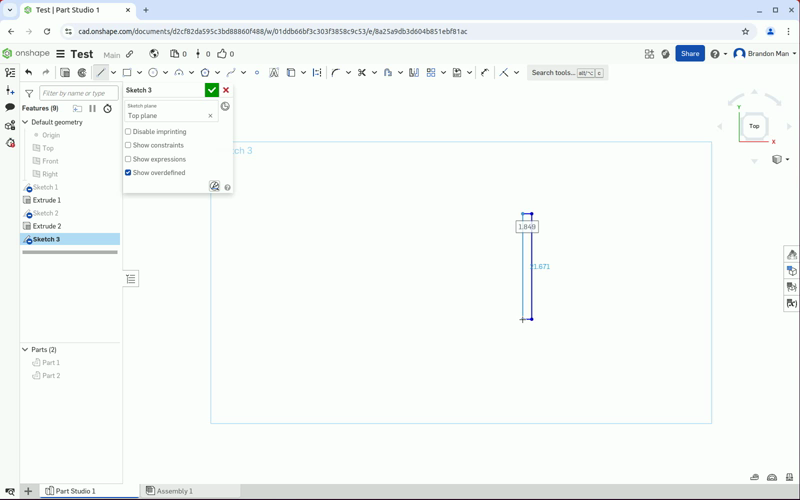
key_up(shift)
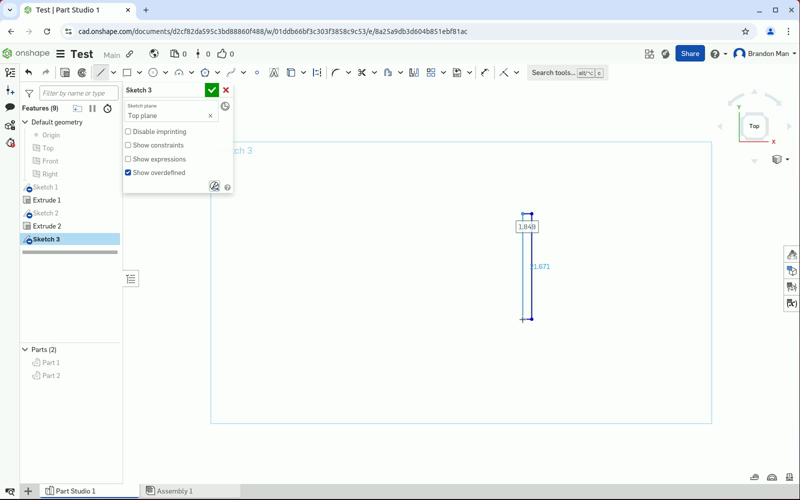
click(522, 319)
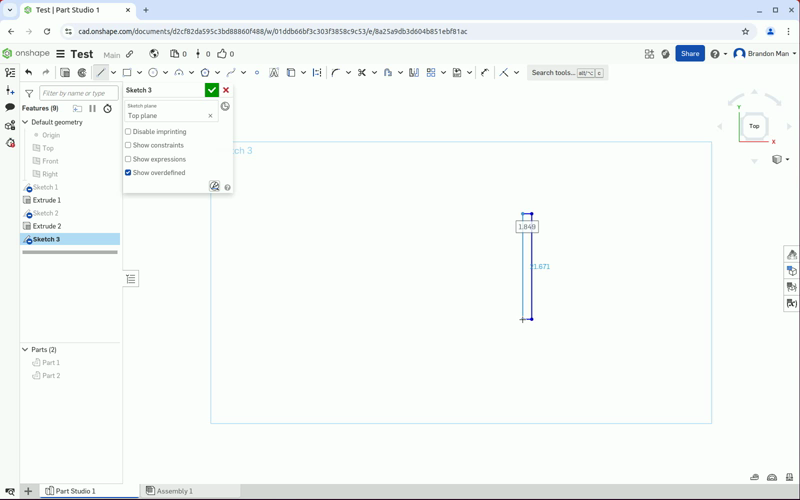
key(esc)
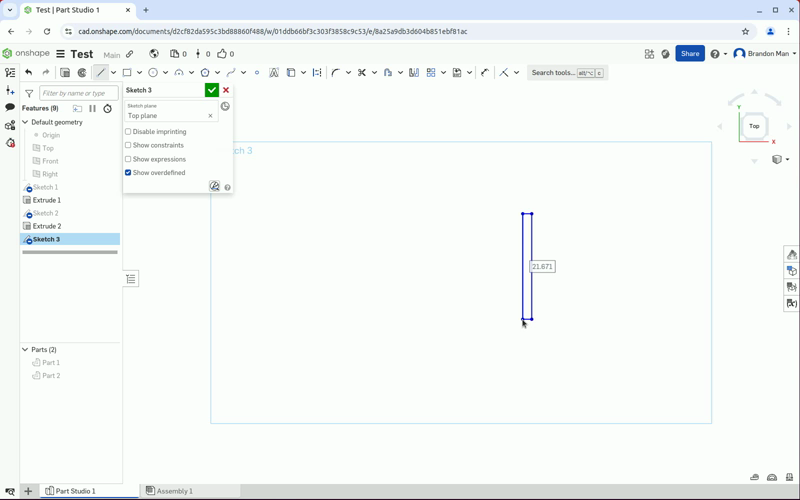
mouse_move(524, 315)
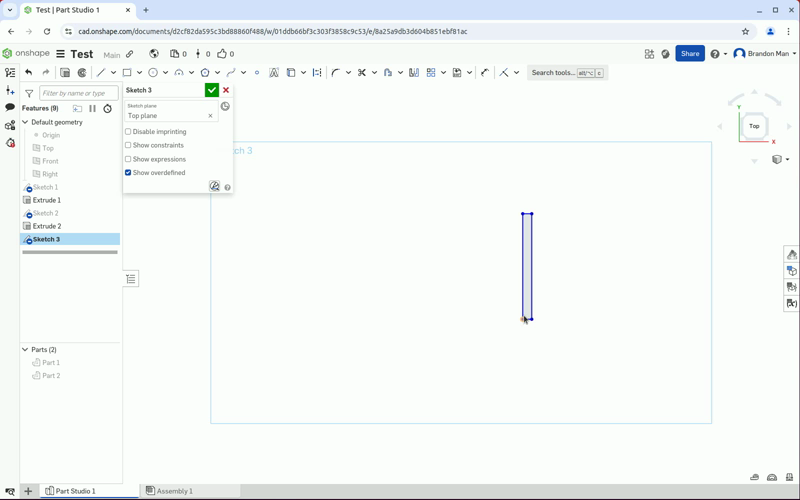
scroll(6)
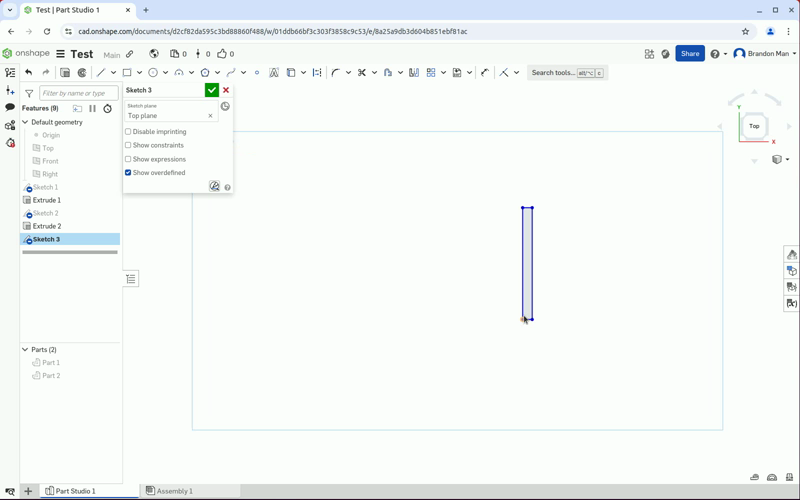
scroll(6)
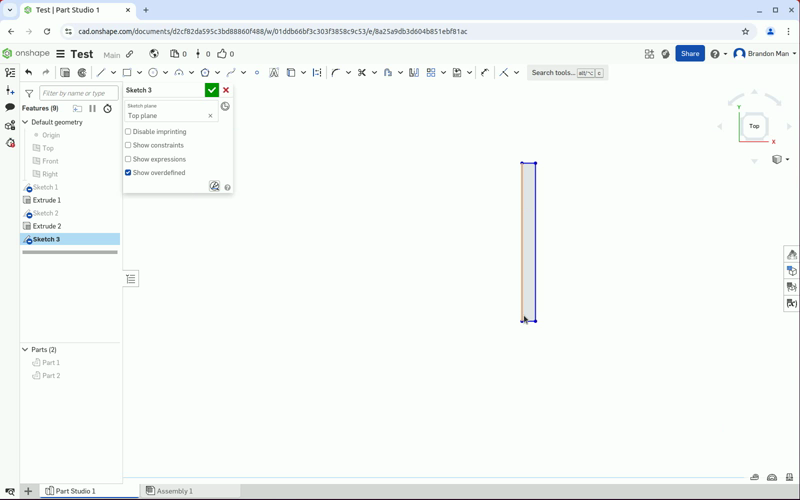
scroll(6)
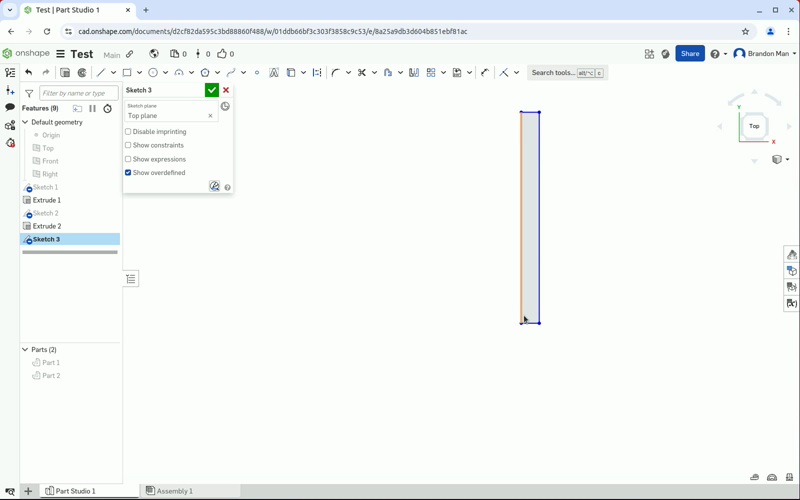
scroll(6)
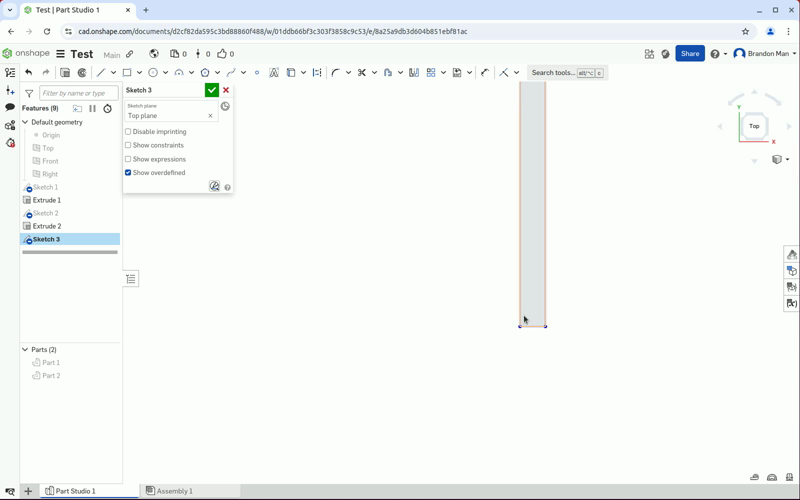
scroll(6)
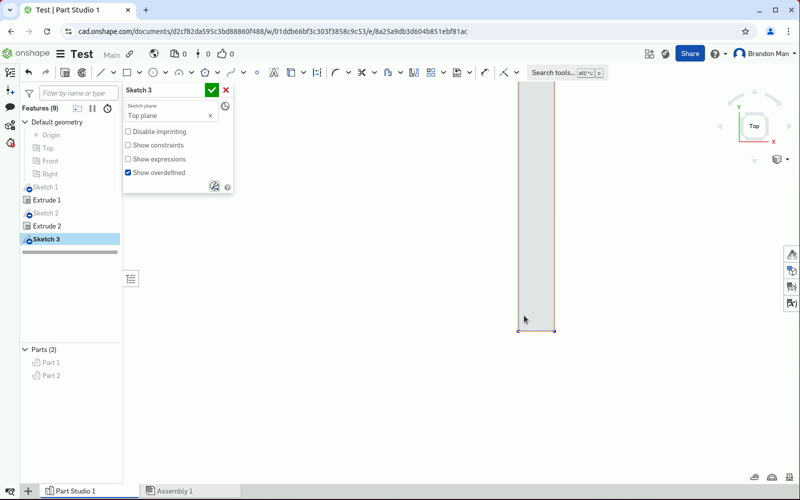
scroll(6)
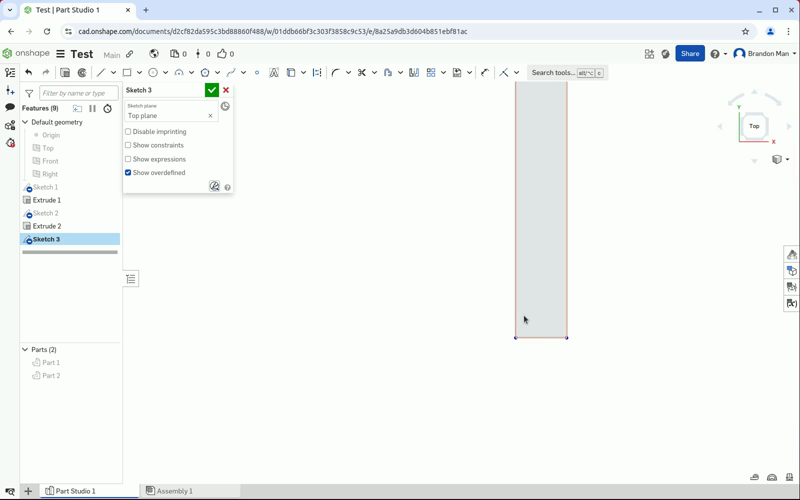
scroll(6)
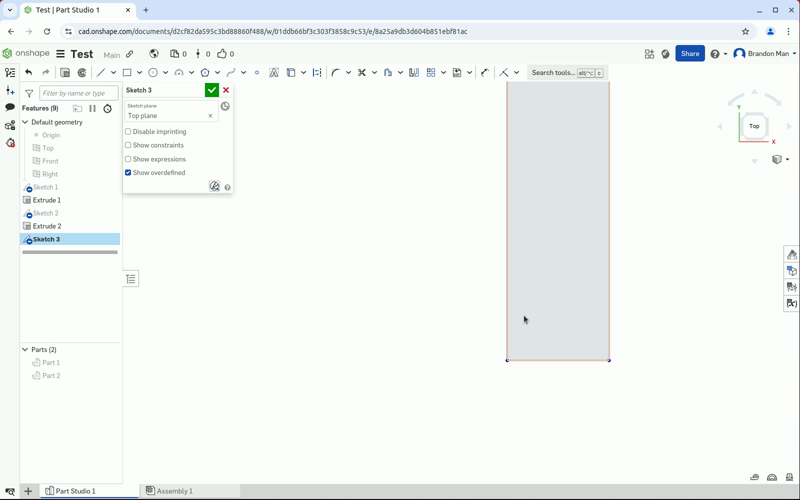
click(524, 315)
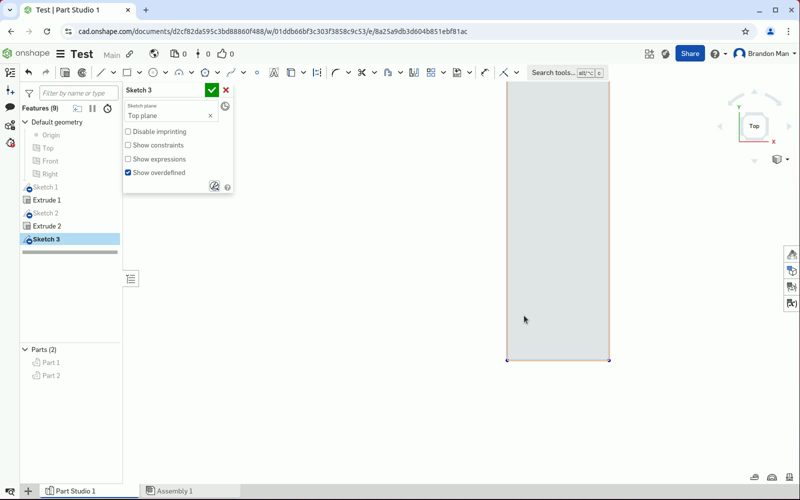
scroll(-6)
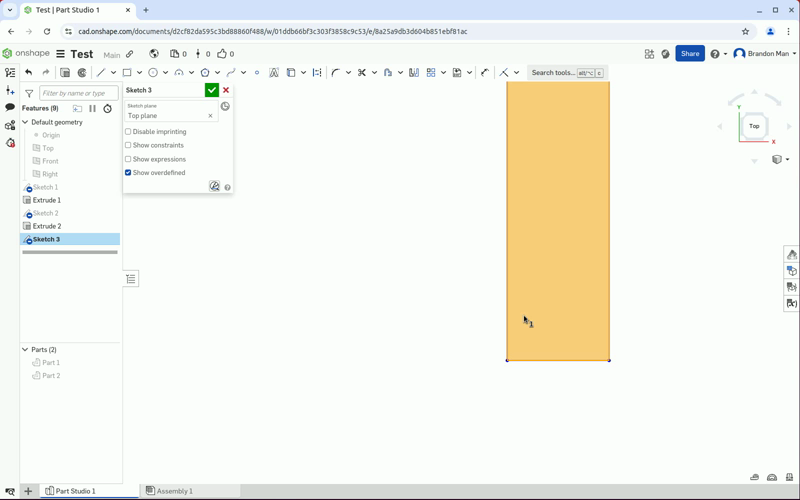
scroll(-6)
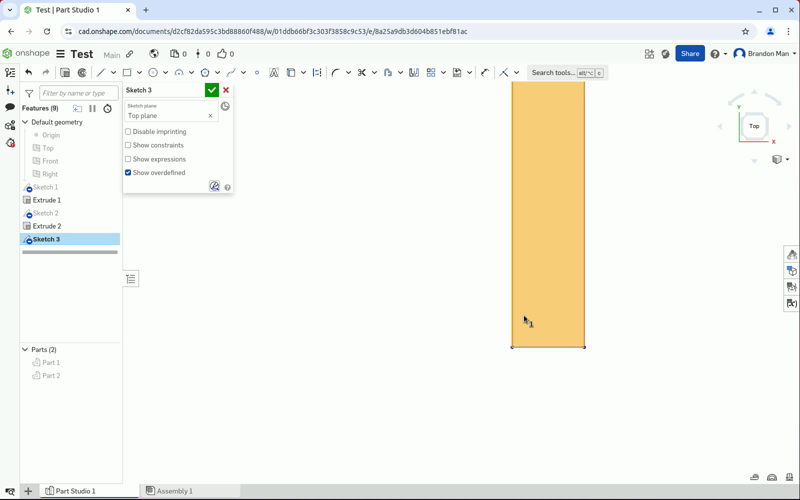
scroll(-6)
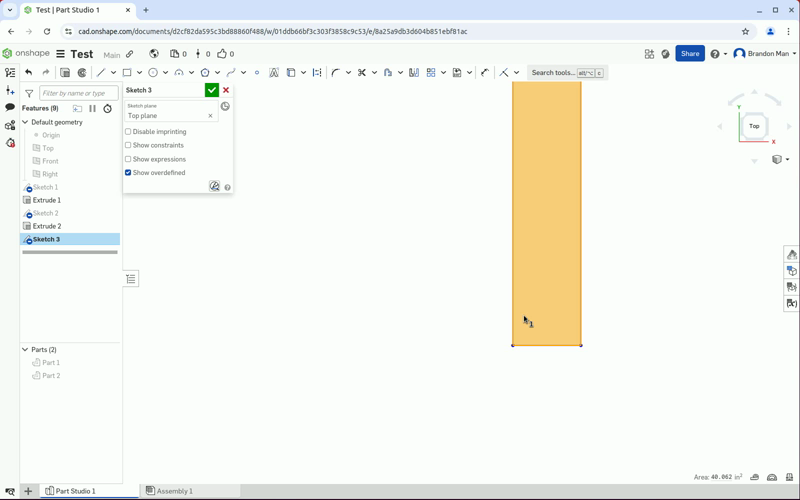
scroll(-6)
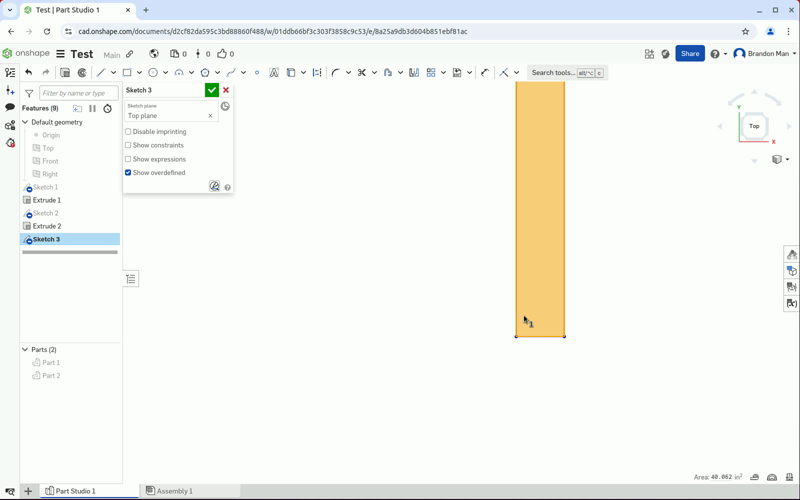
scroll(-6)
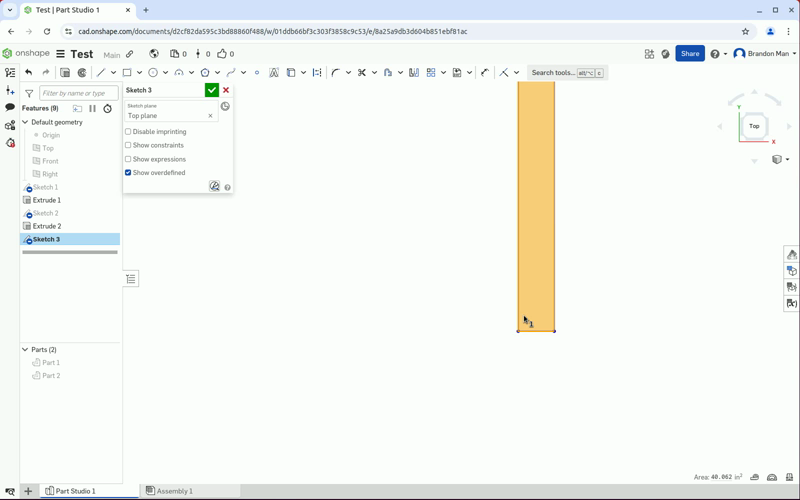
scroll(-6)
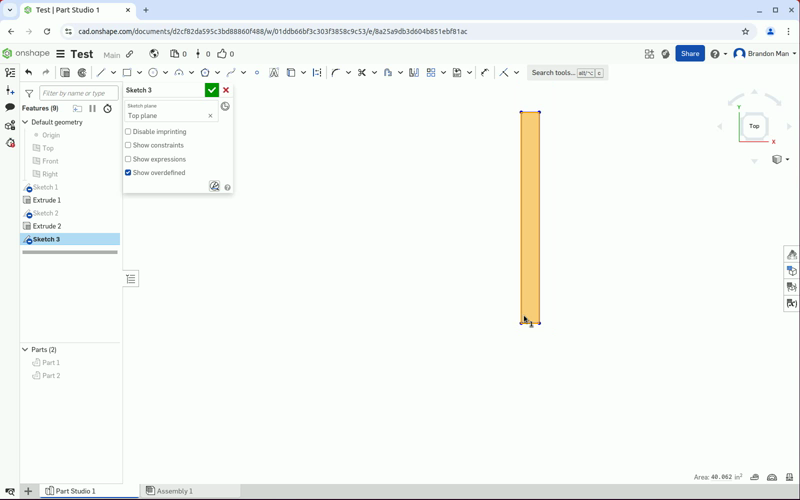
scroll(-6)
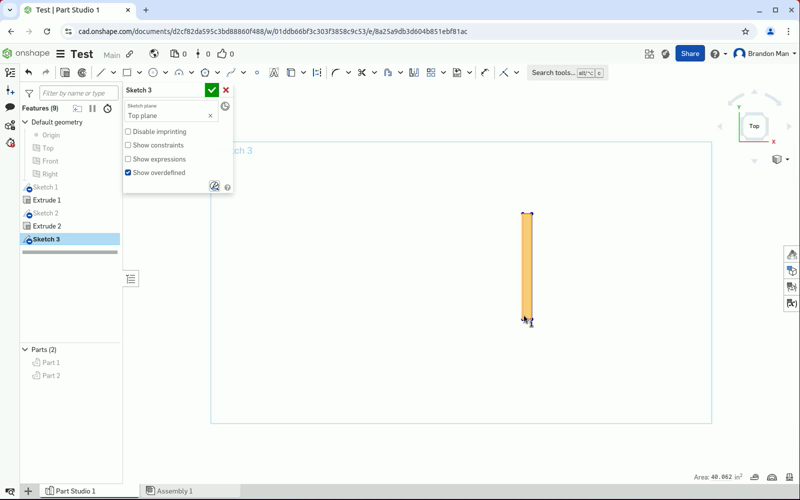
mouse_move(73, 352)
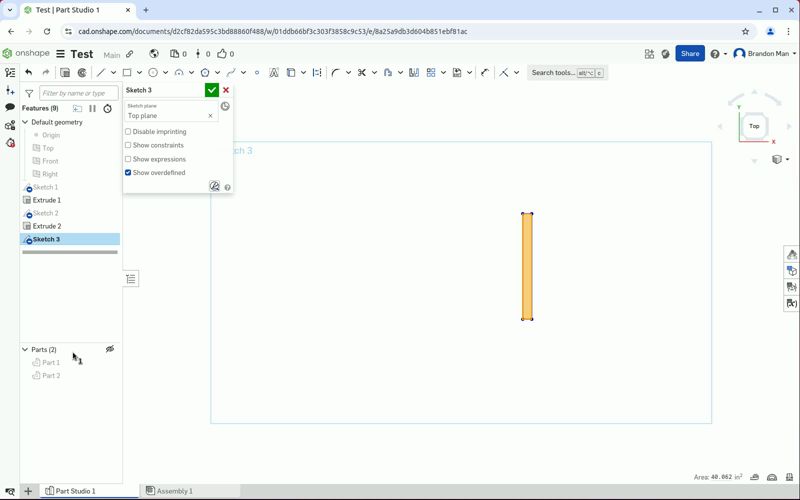
key(shift+y)
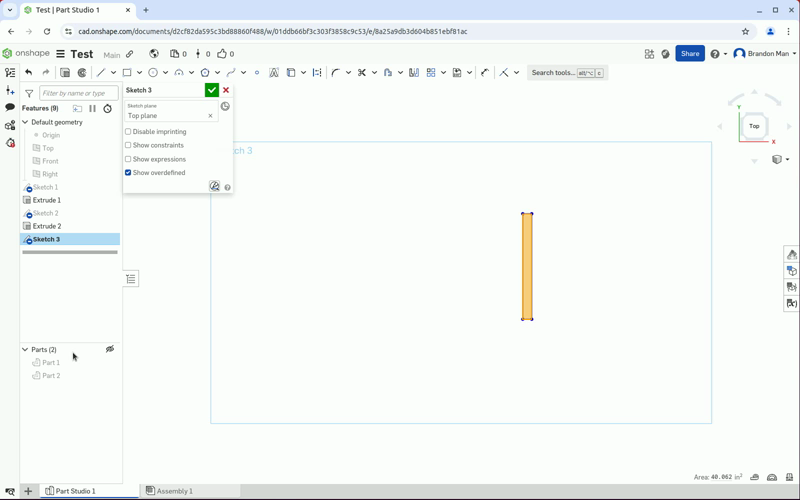
key(shift+e)
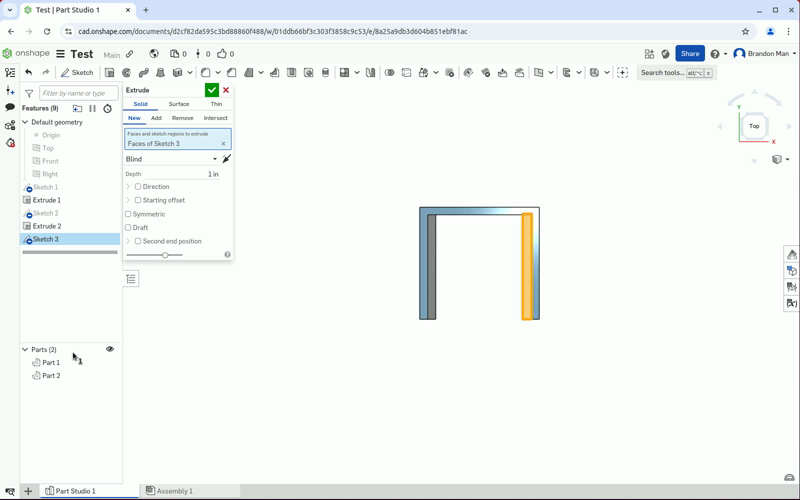
mouse_move(143, 106)
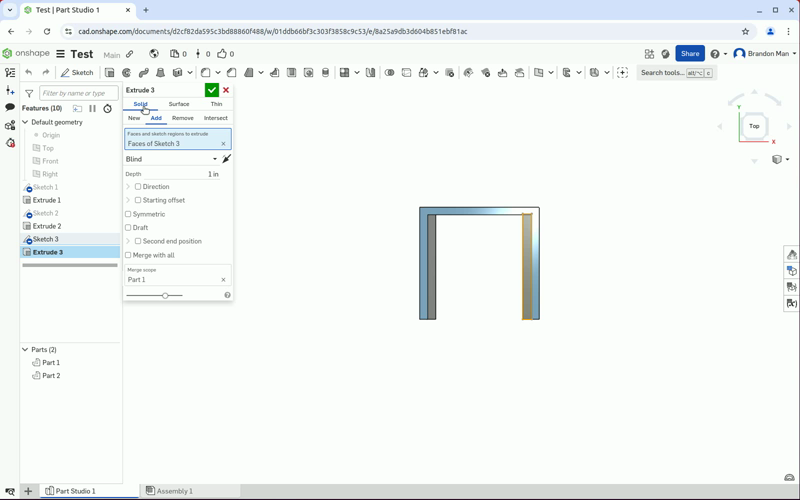
click(143, 106)
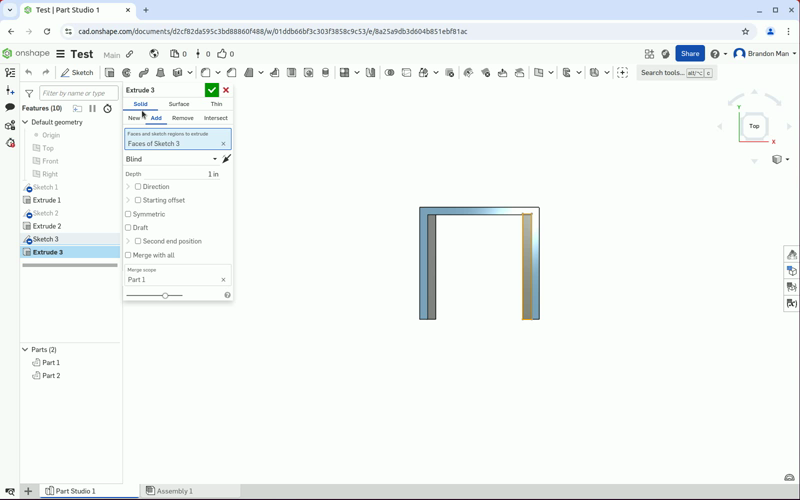
mouse_move(137, 120)
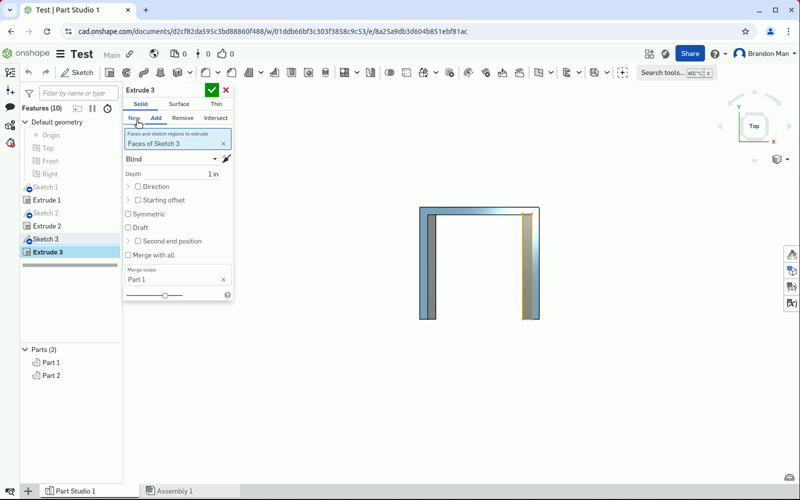
click(137, 120)
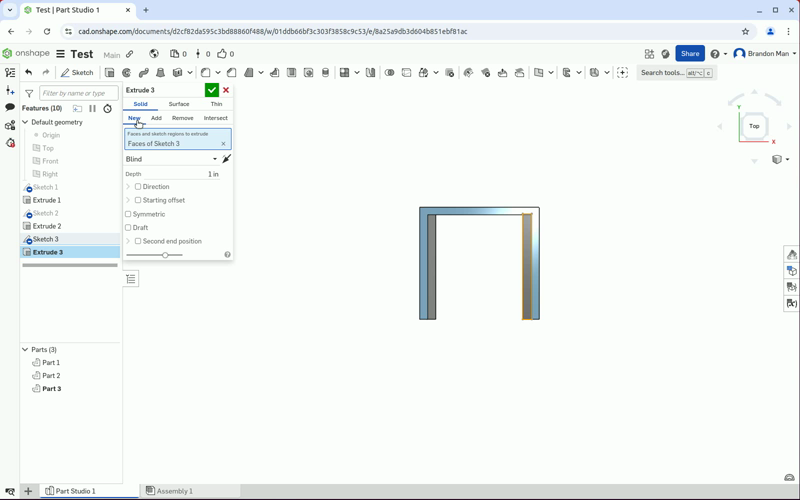
key(tab, 4)
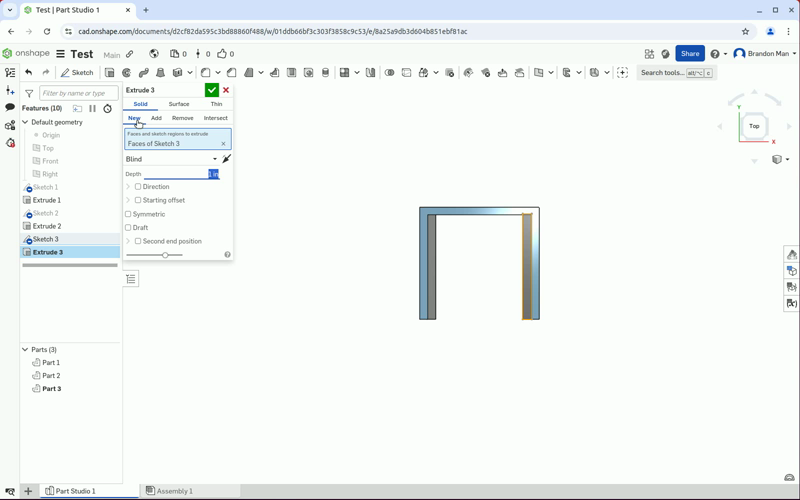
text(11.554)
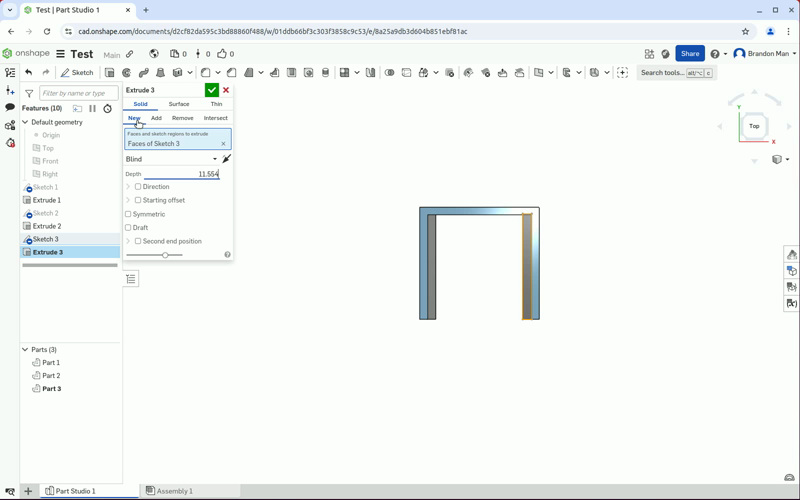
key(enter)
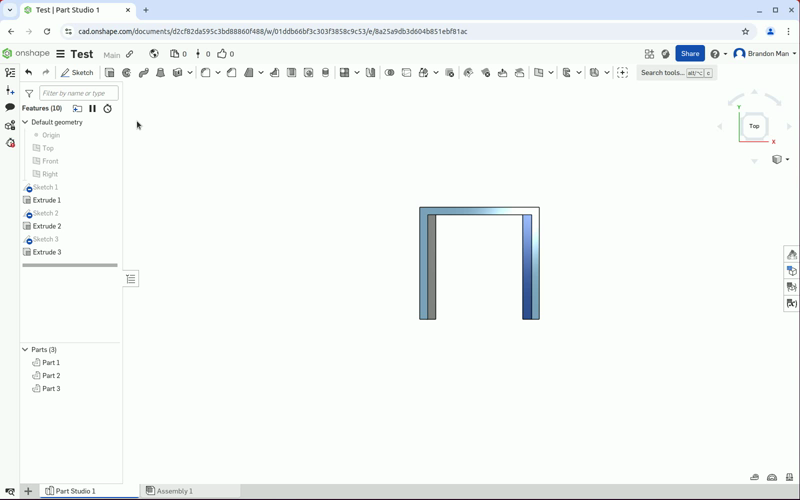
key(shift+h)
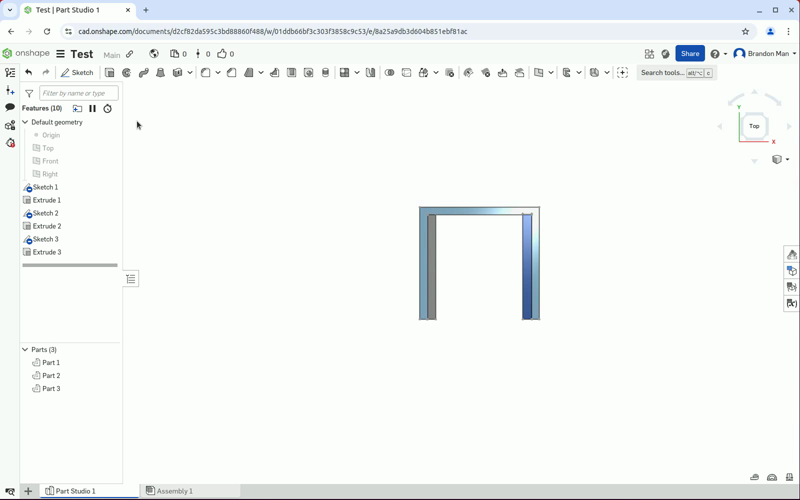
key(shift+h)
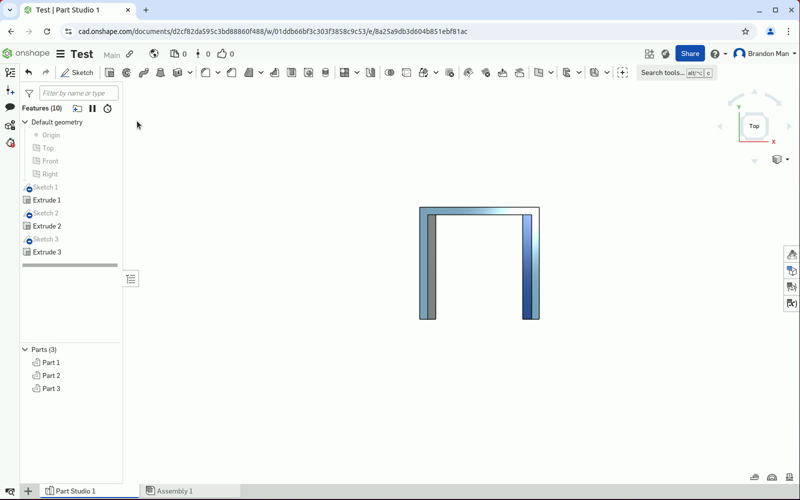
mouse_move(73, 189)
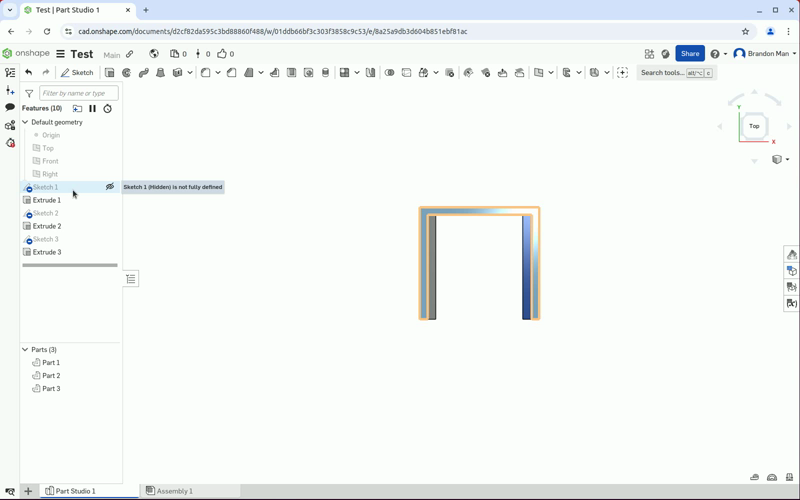
click(73, 189)
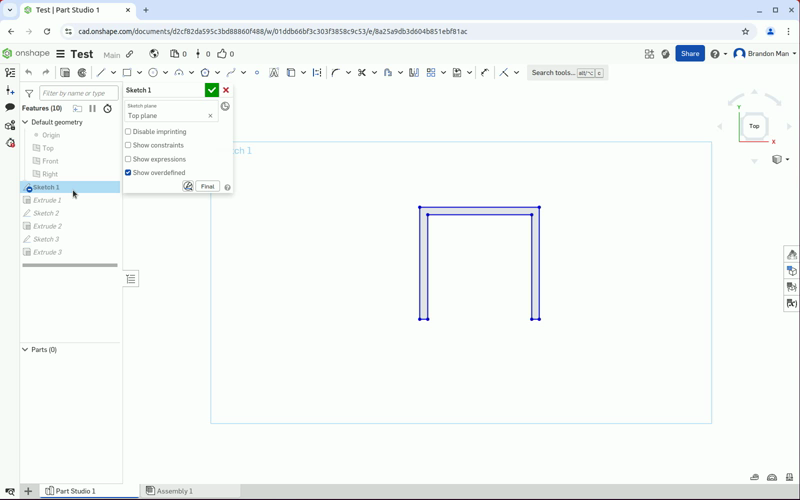
mouse_move(229, 92)
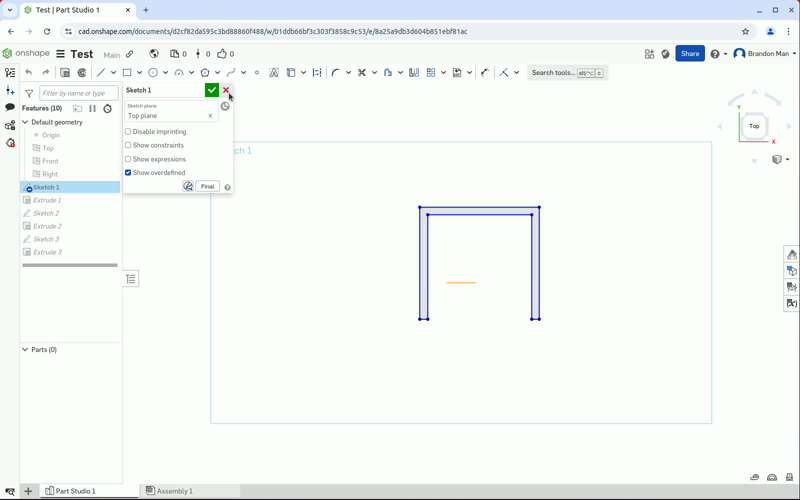
click(229, 92)
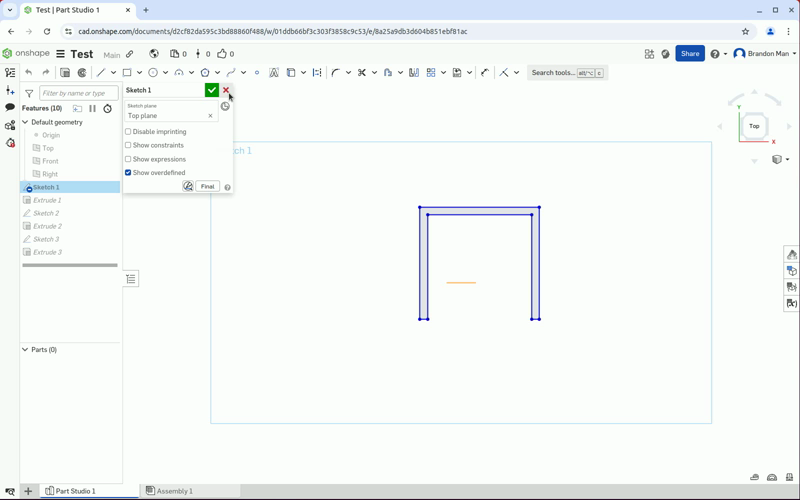
key(shift+s)
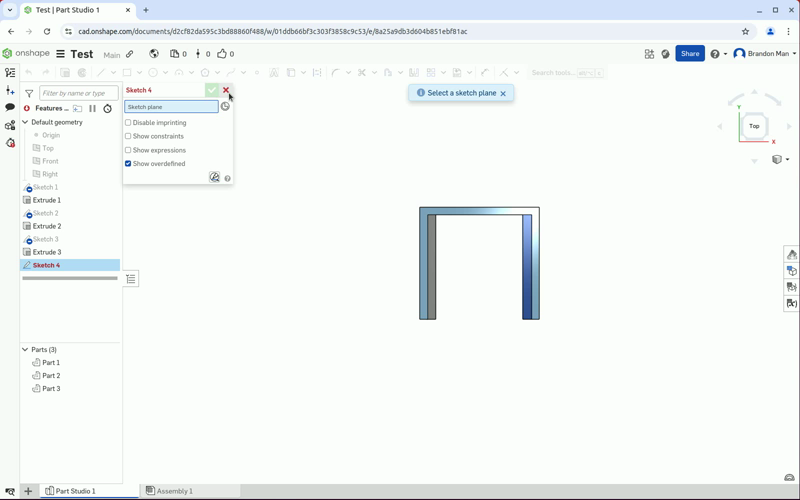
mouse_move(73, 150)
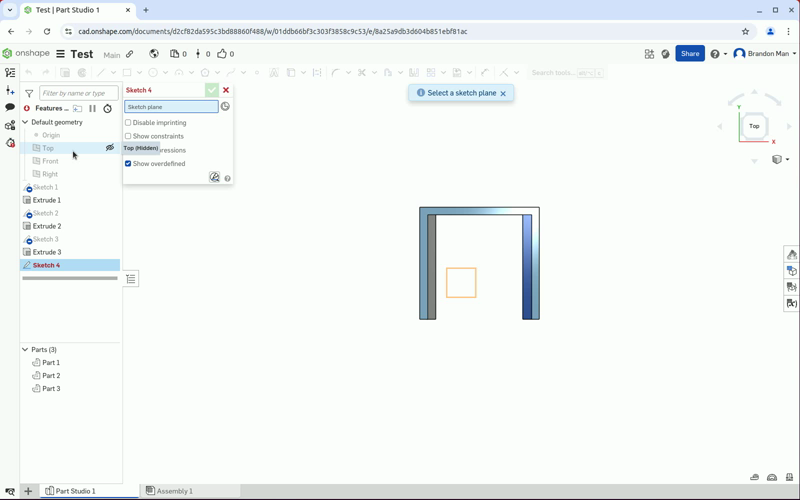
click(73, 150)
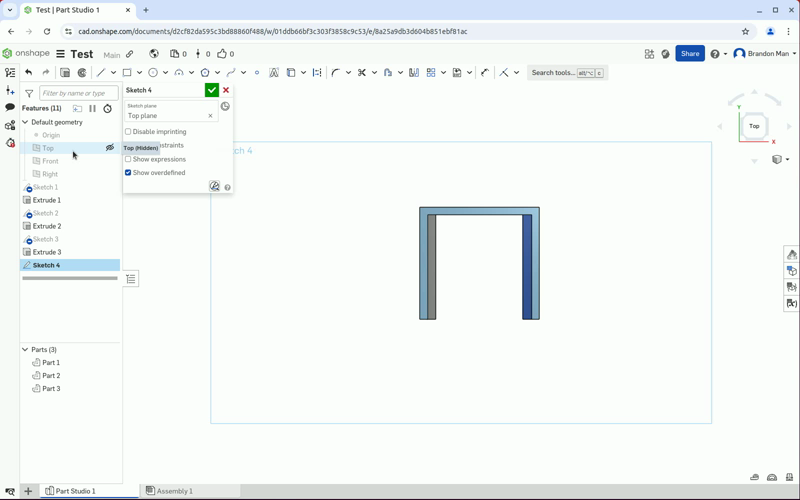
mouse_move(73, 352)
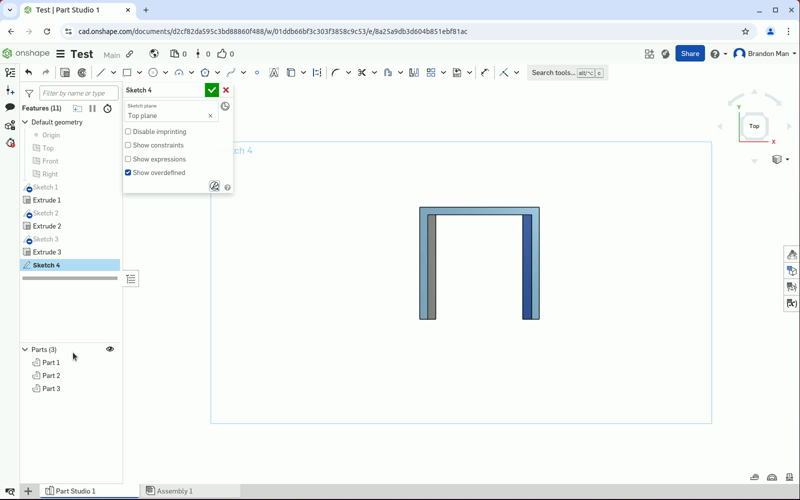
key(y)
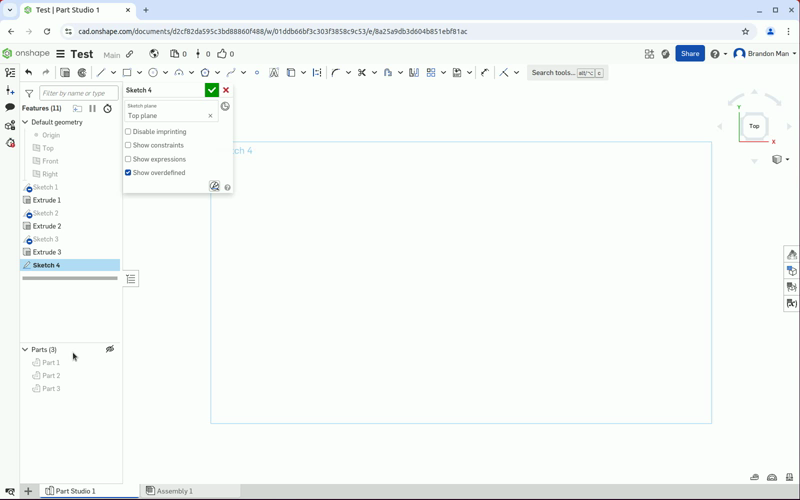
key(l)
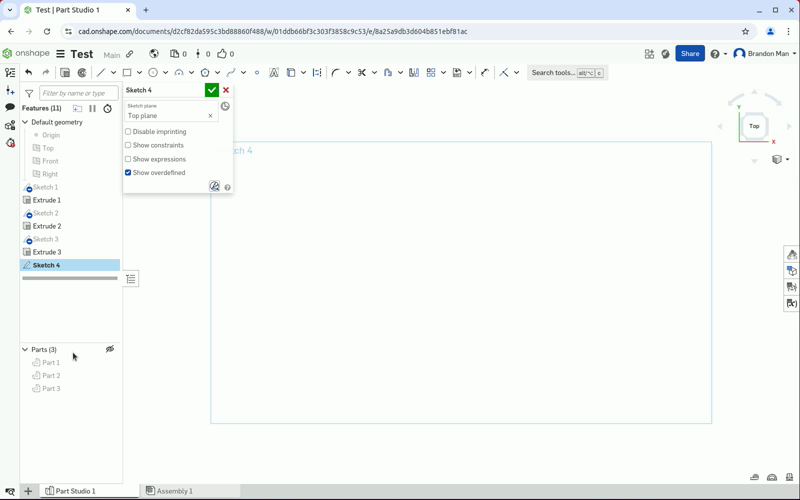
key_down(shift)
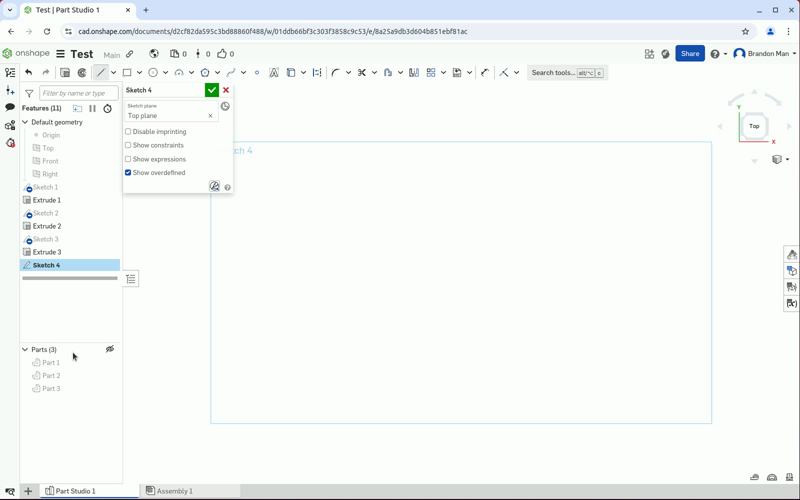
mouse_move(436, 319)
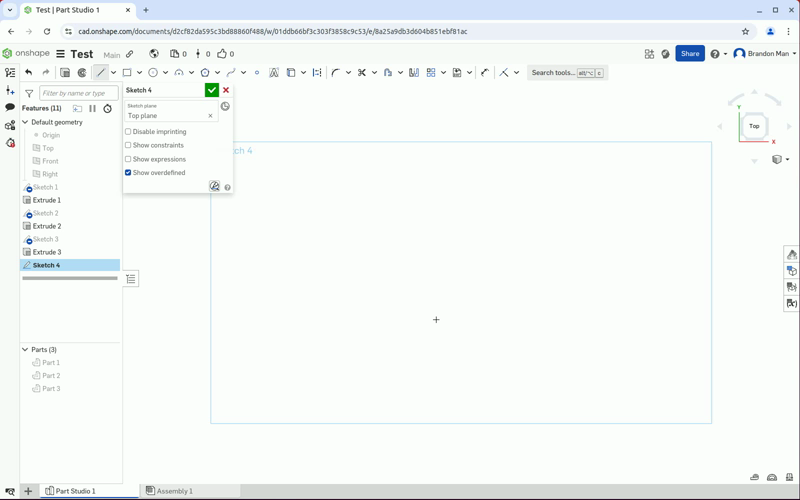
click(436, 319)
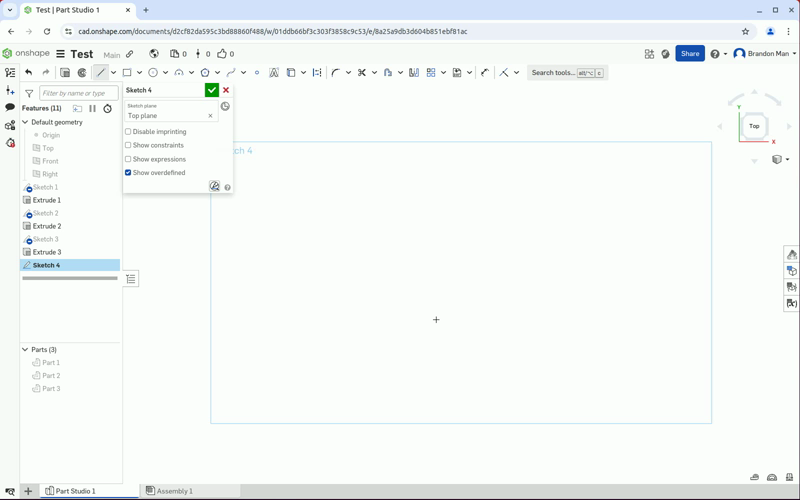
key_up(shift)
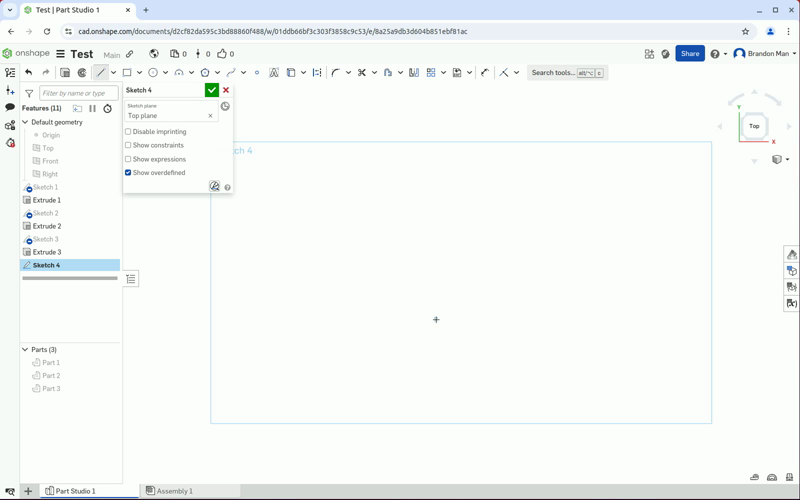
key_down(shift)
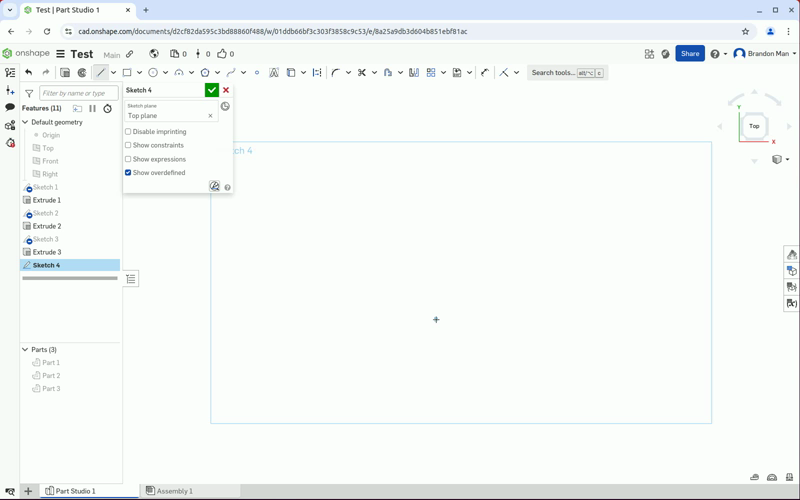
mouse_move(522, 319)
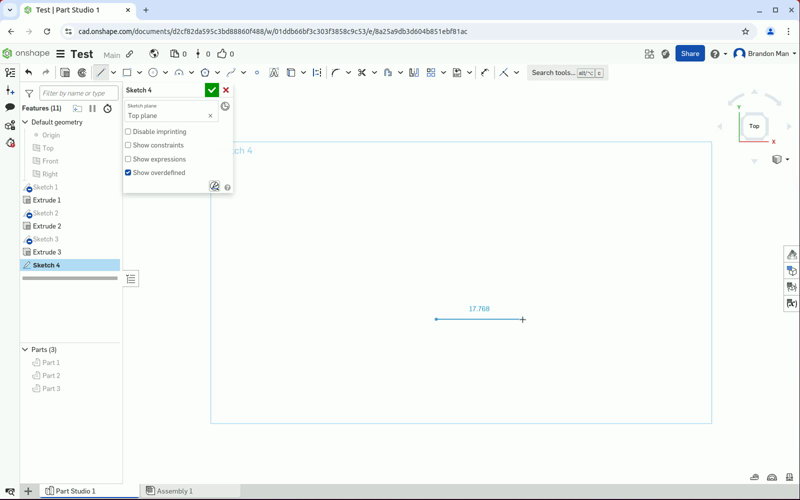
click(522, 319)
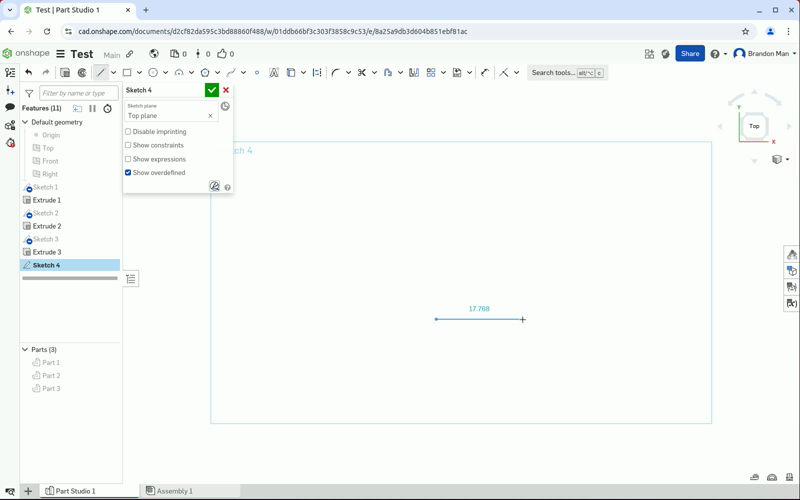
key_up(shift)
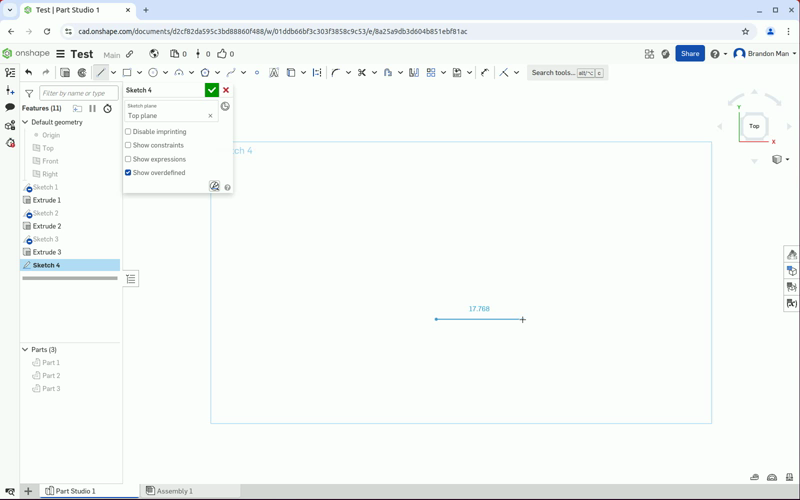
key_down(shift)
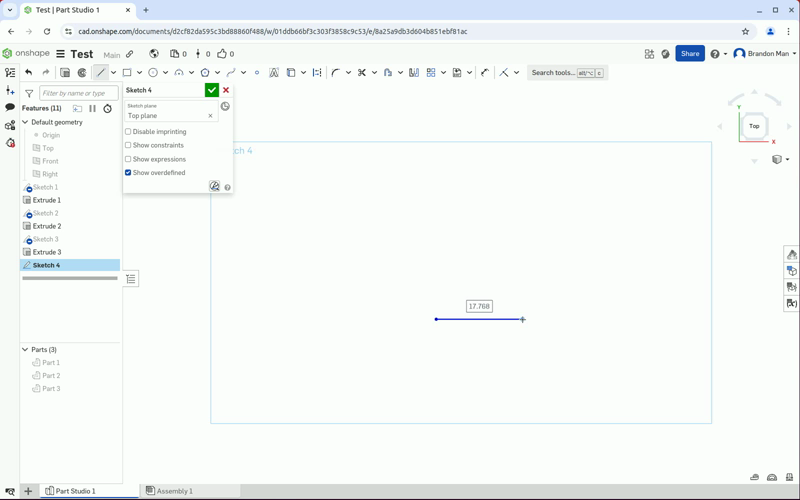
mouse_move(522, 213)
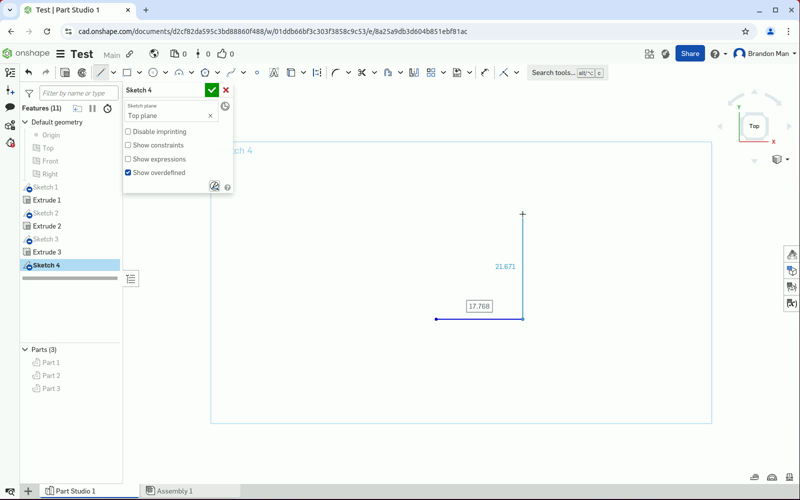
click(522, 213)
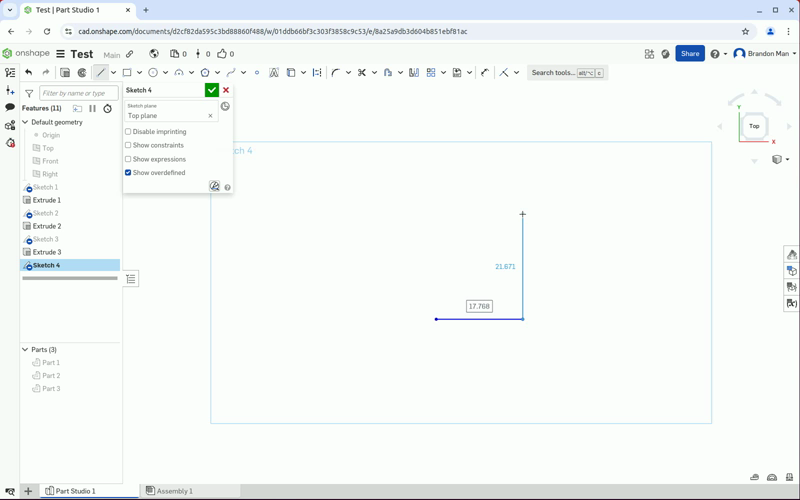
key_up(shift)
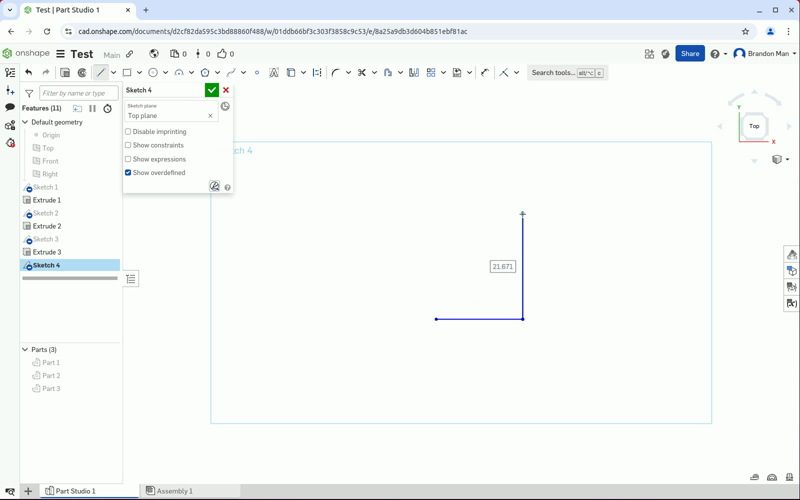
key_down(shift)
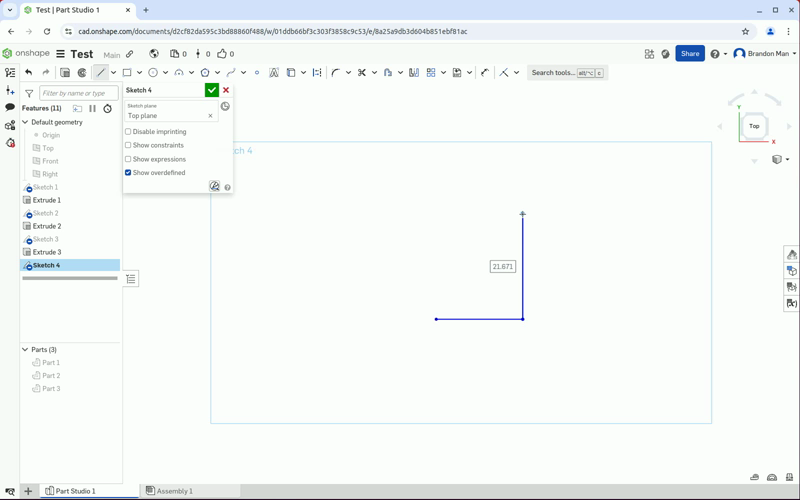
mouse_move(436, 213)
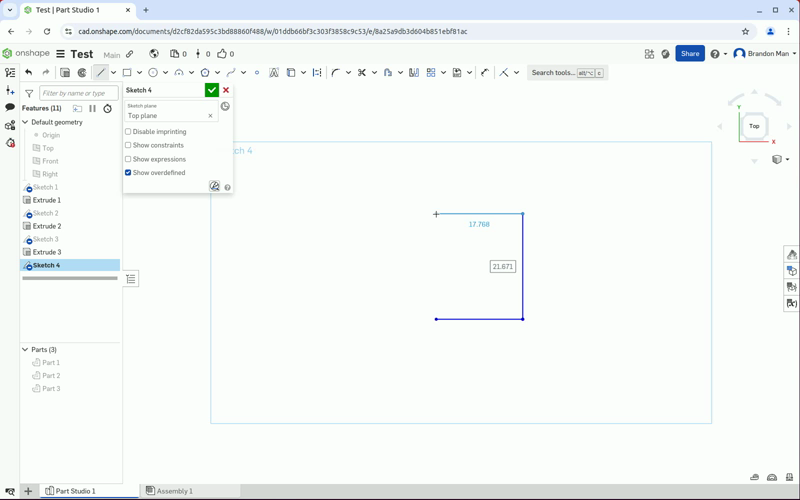
click(436, 213)
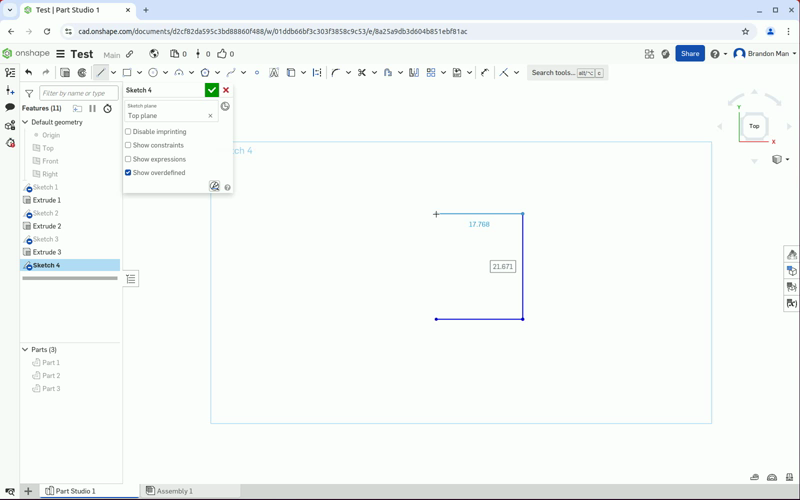
key_up(shift)
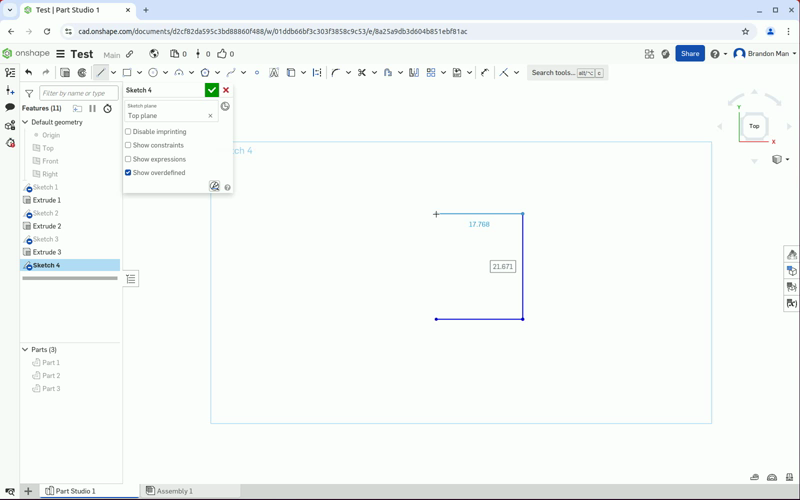
key_down(shift)
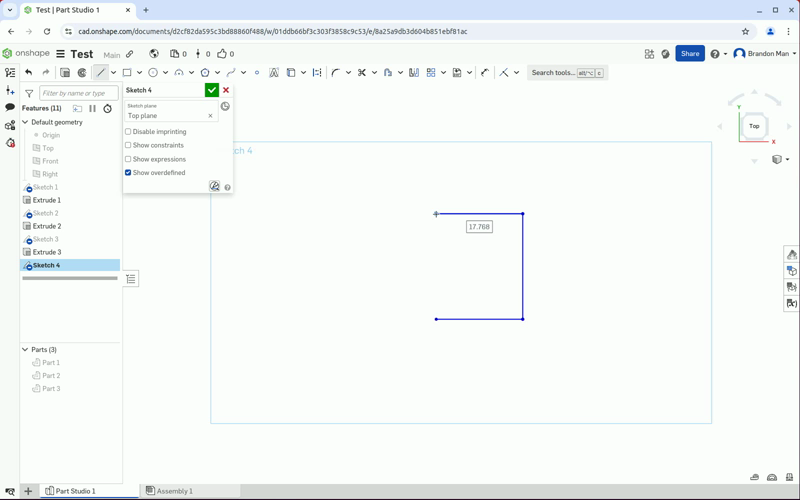
mouse_move(436, 319)
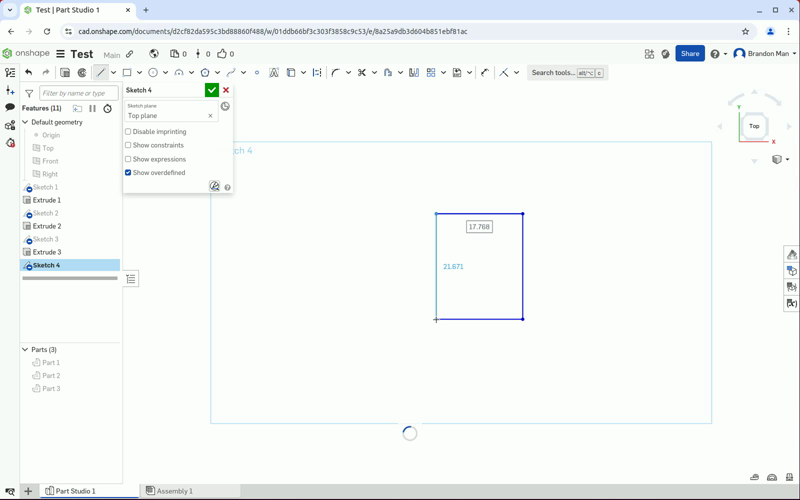
key_up(shift)
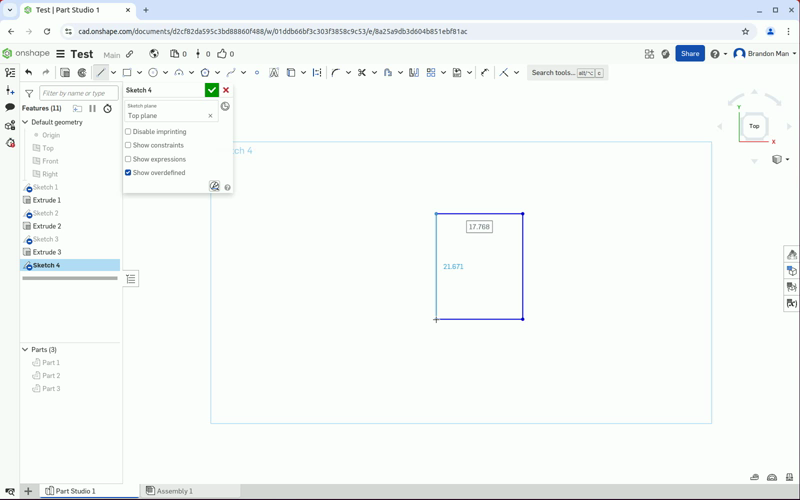
click(436, 319)
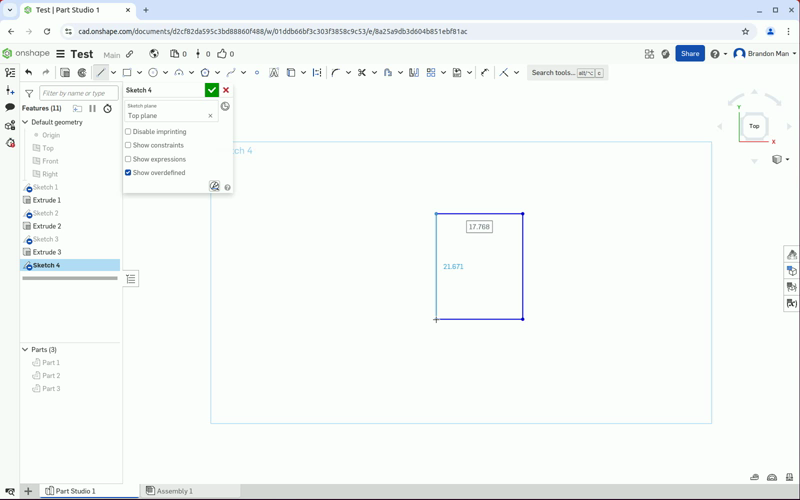
key(esc)
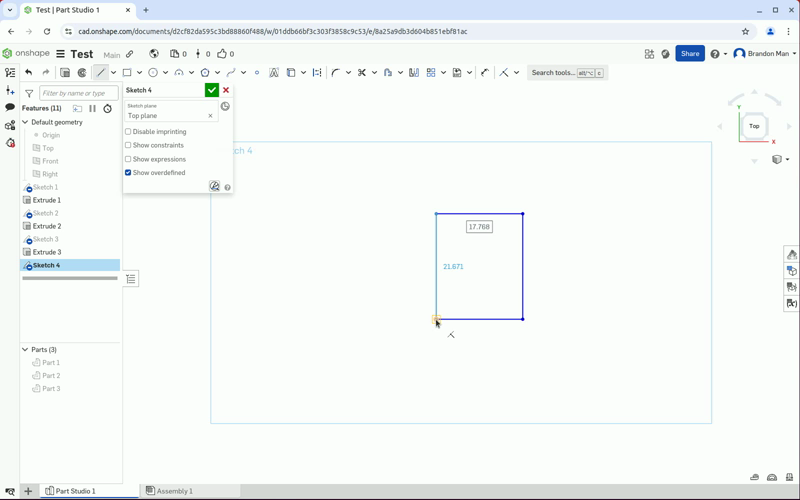
mouse_move(472, 250)
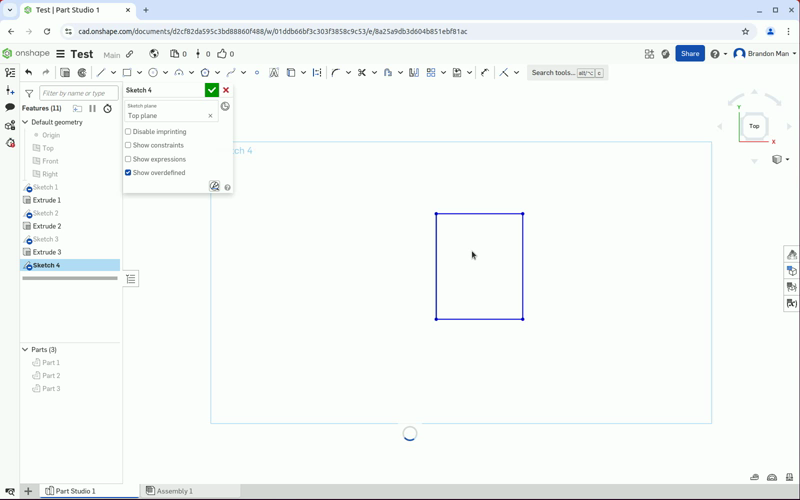
click(472, 250)
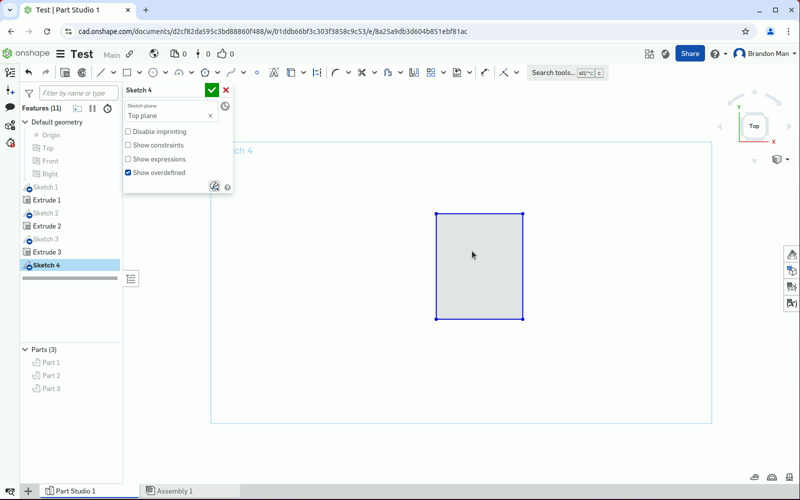
mouse_move(73, 352)
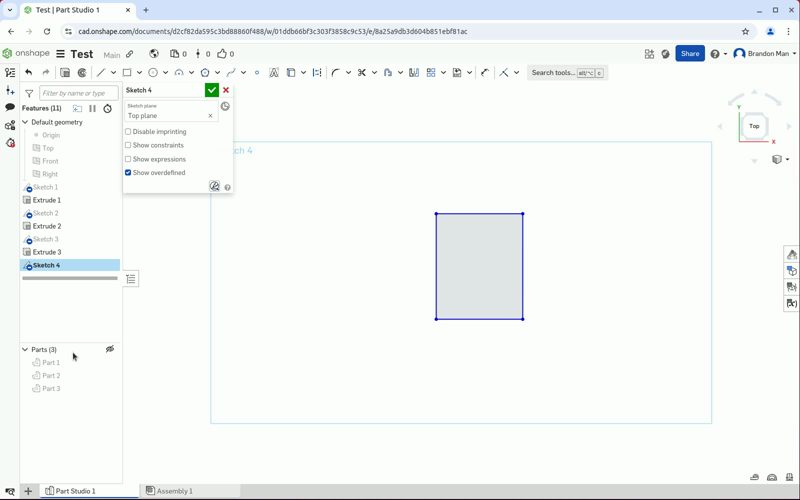
key(shift+y)
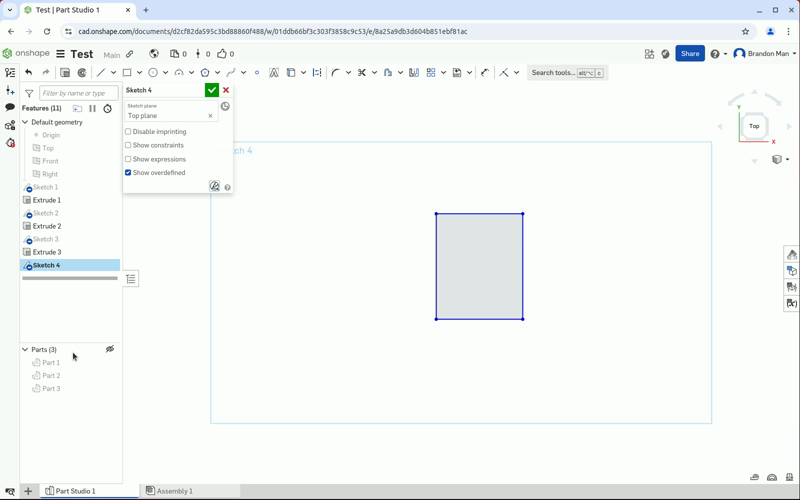
key(shift+e)
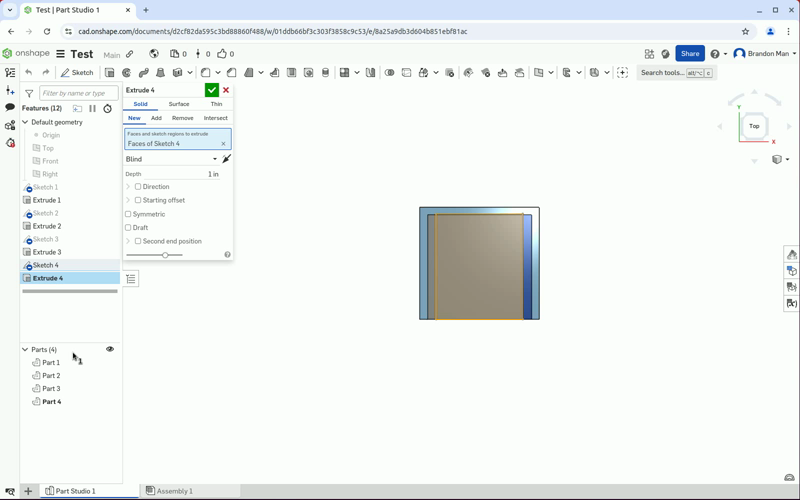
mouse_move(143, 106)
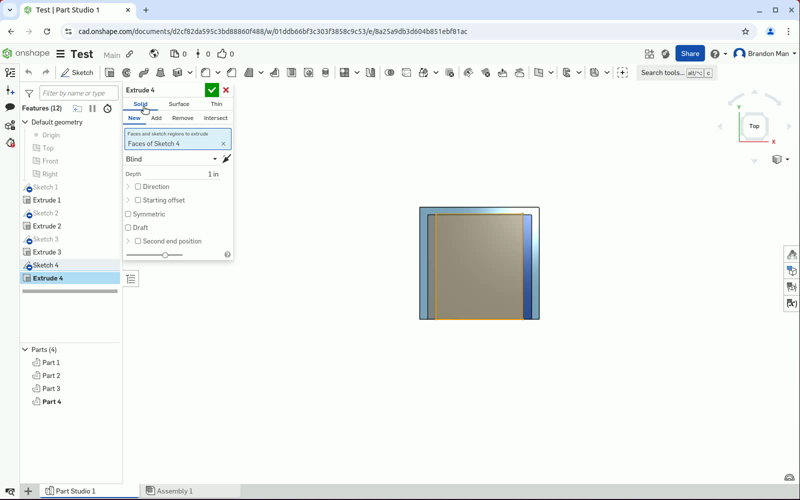
click(143, 106)
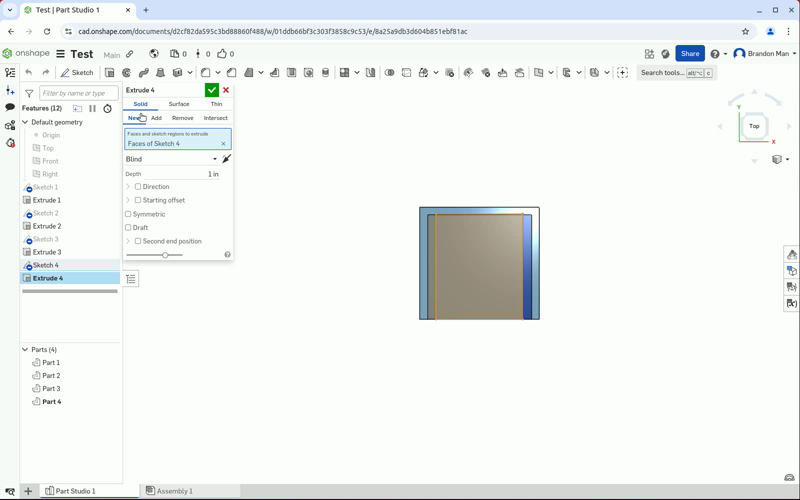
mouse_move(137, 120)
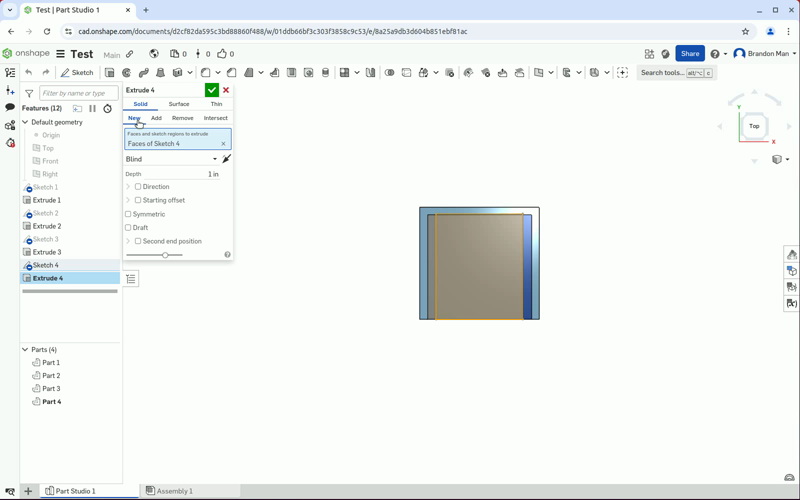
click(137, 120)
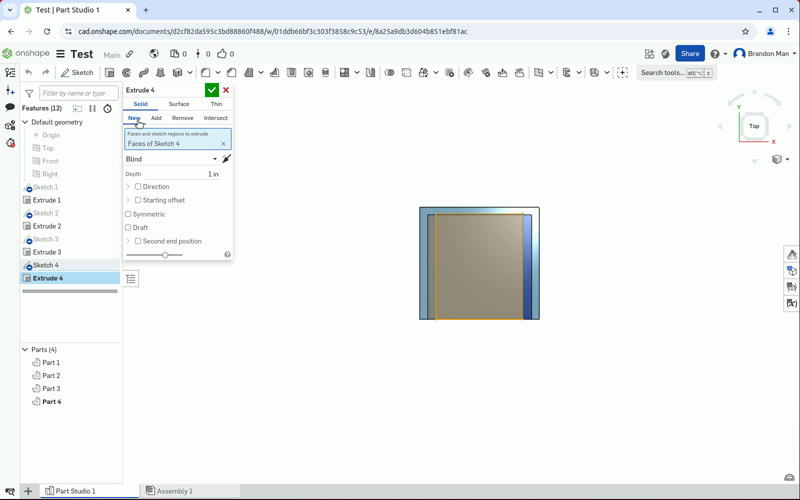
key(tab, 4)
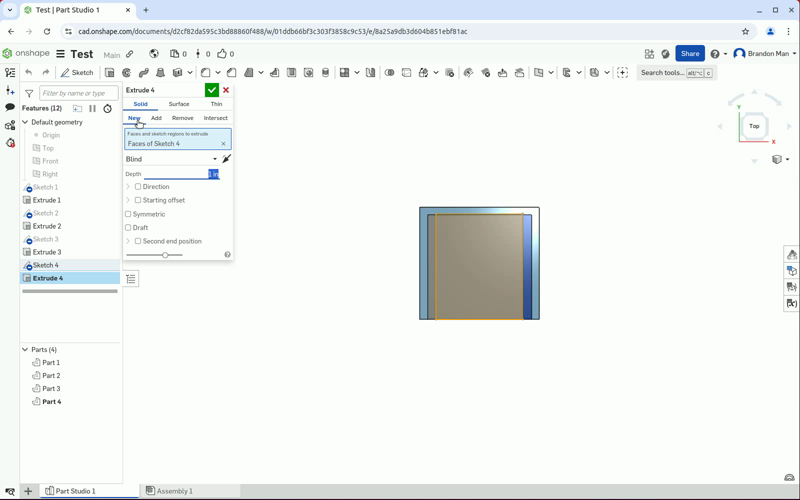
text(0.722)
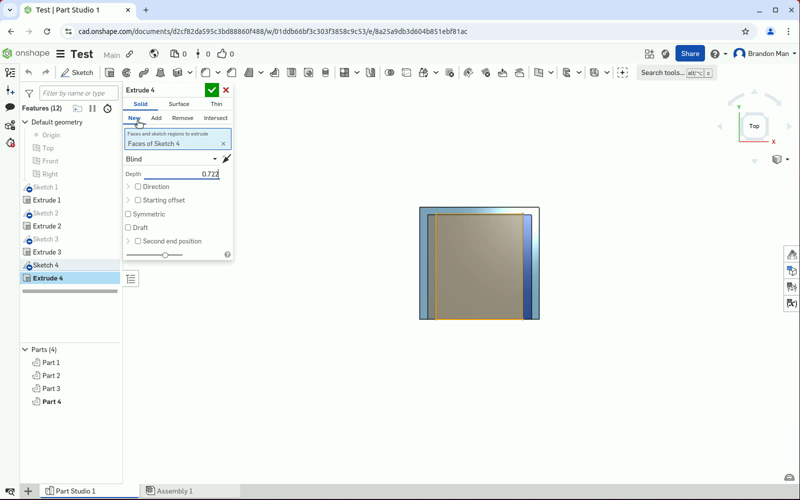
key(enter)
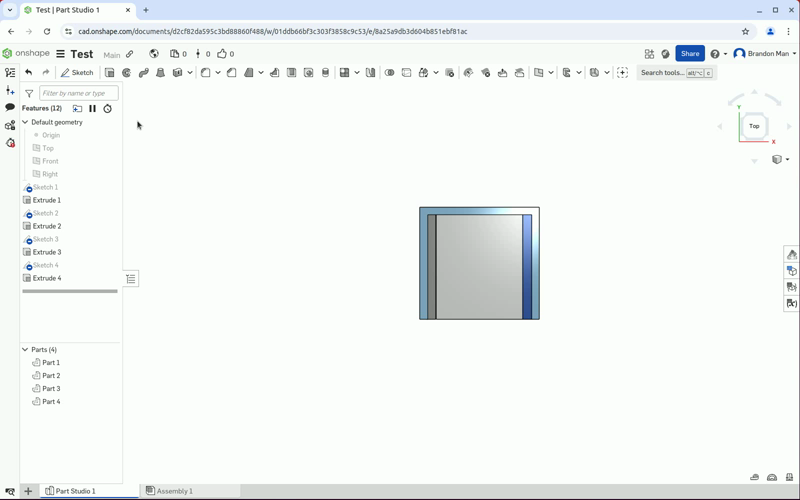
key(shift+h)
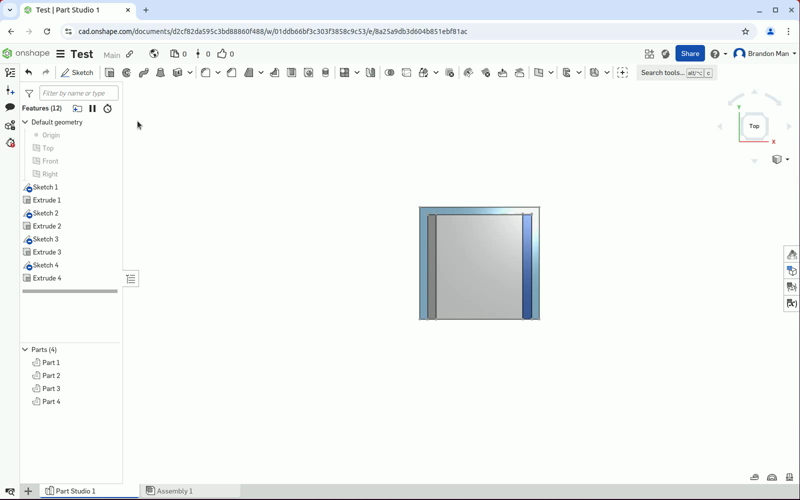
key(shift+h)
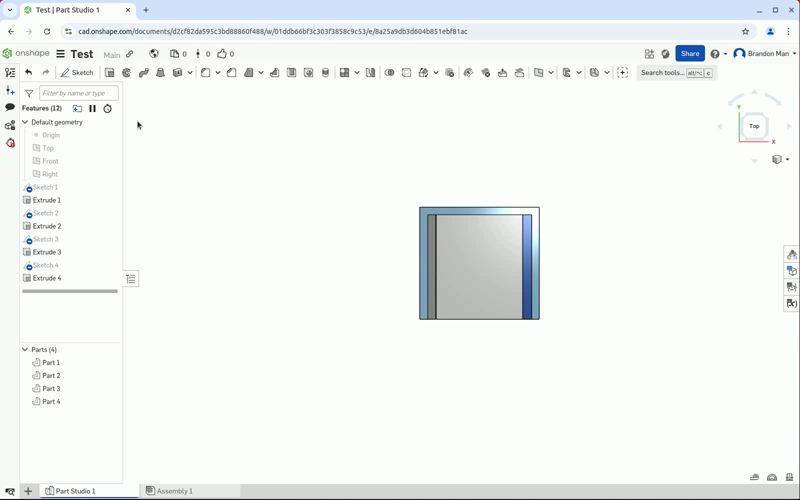
mouse_move(73, 189)
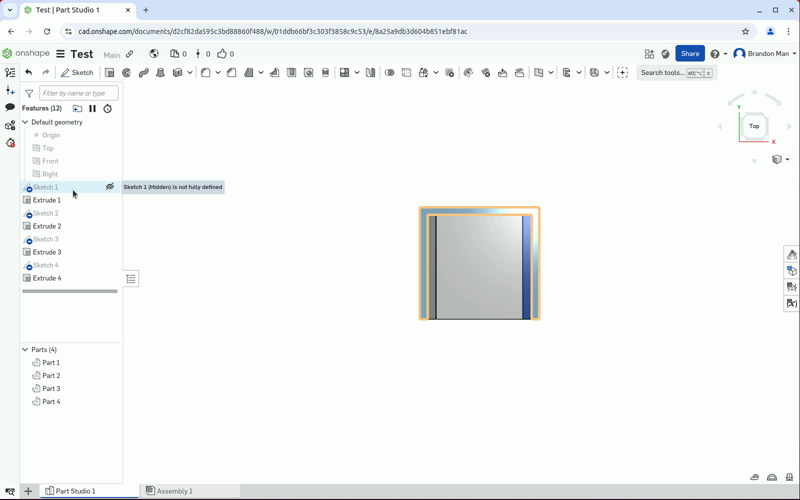
click(73, 189)
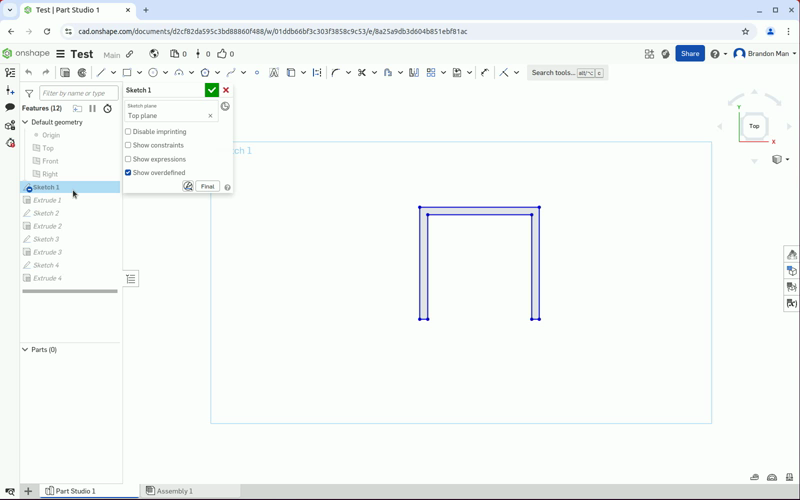
mouse_move(229, 92)
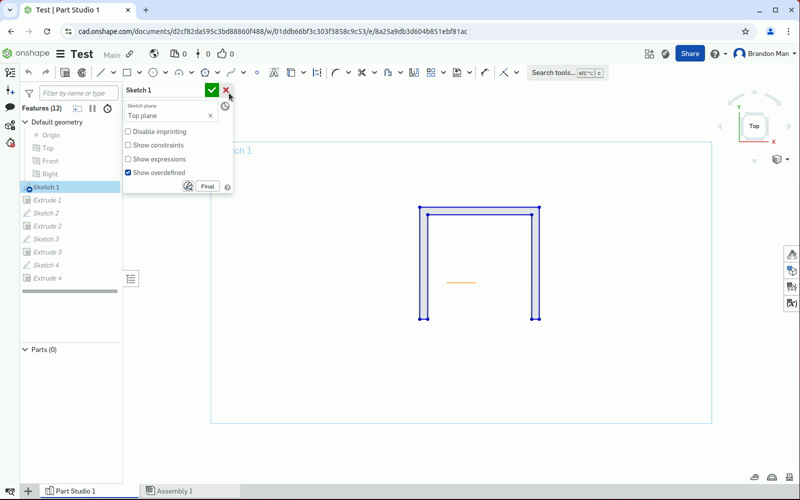
click(229, 92)
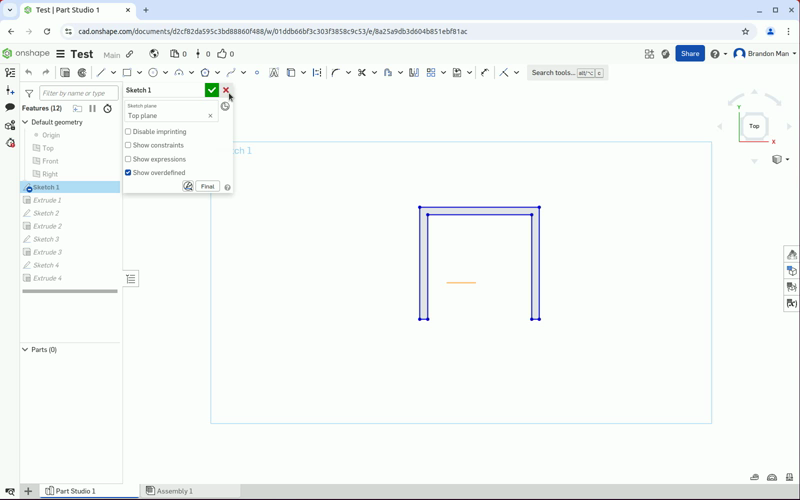
key(shift+s)
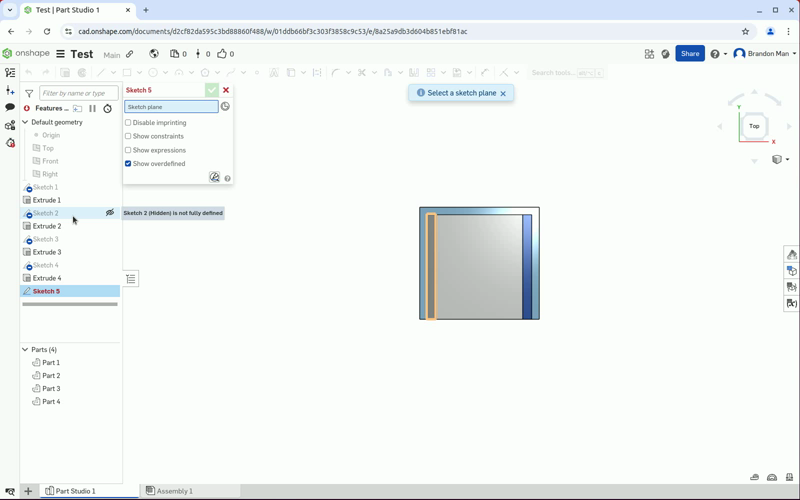
scroll(3)
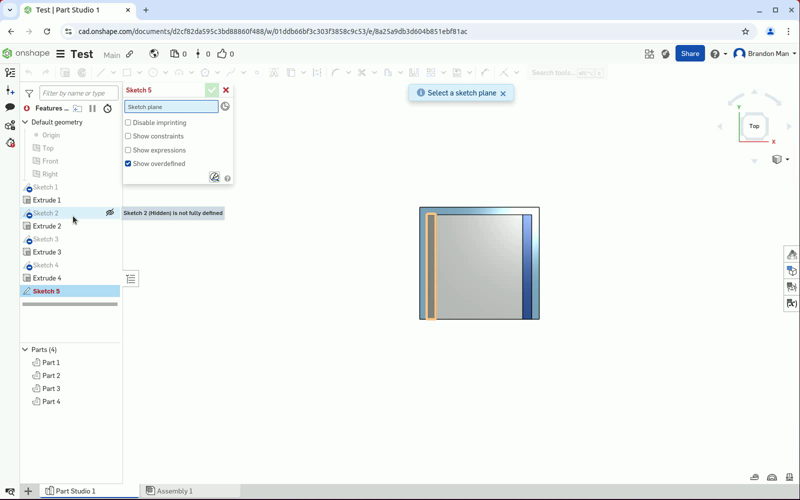
mouse_move(73, 150)
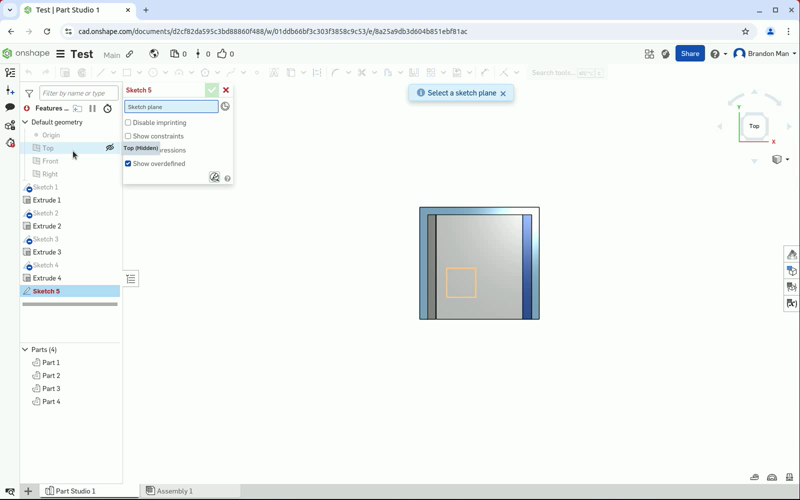
click(73, 150)
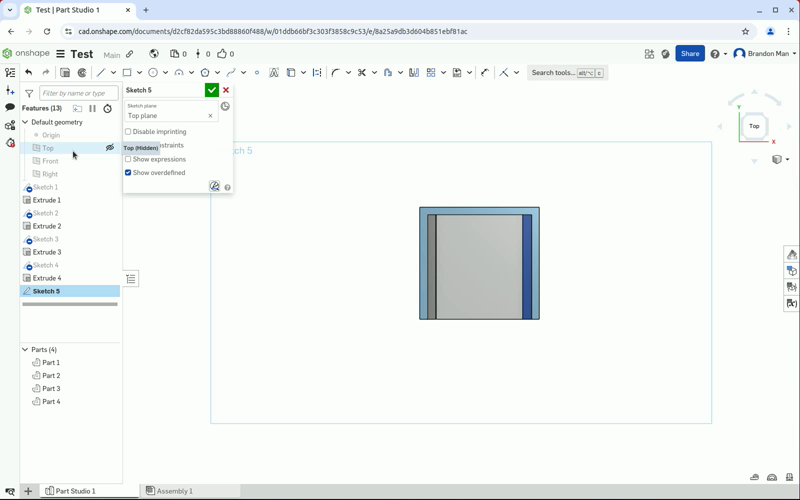
mouse_move(73, 352)
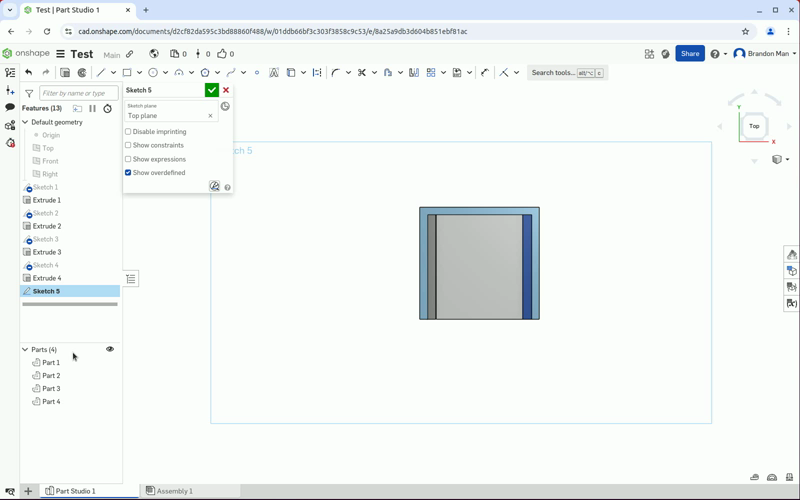
key(y)
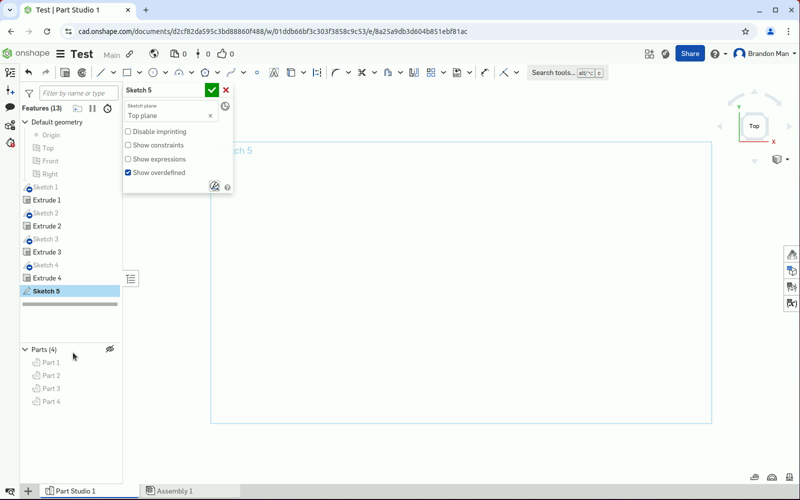
key(l)
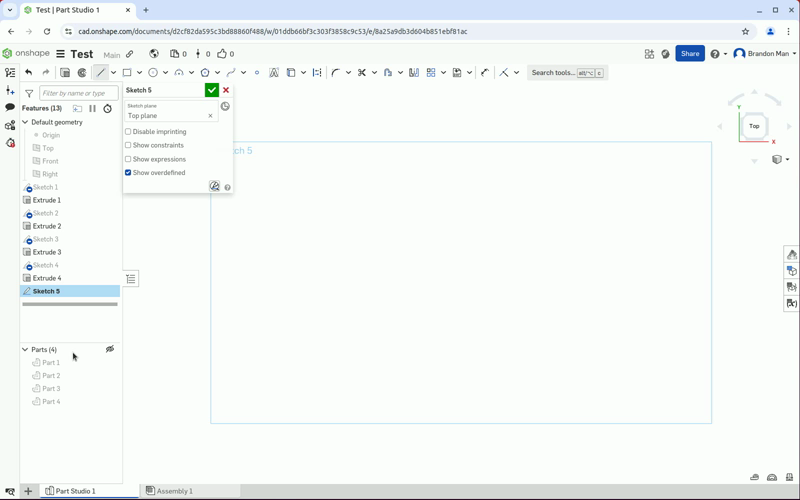
key_down(shift)
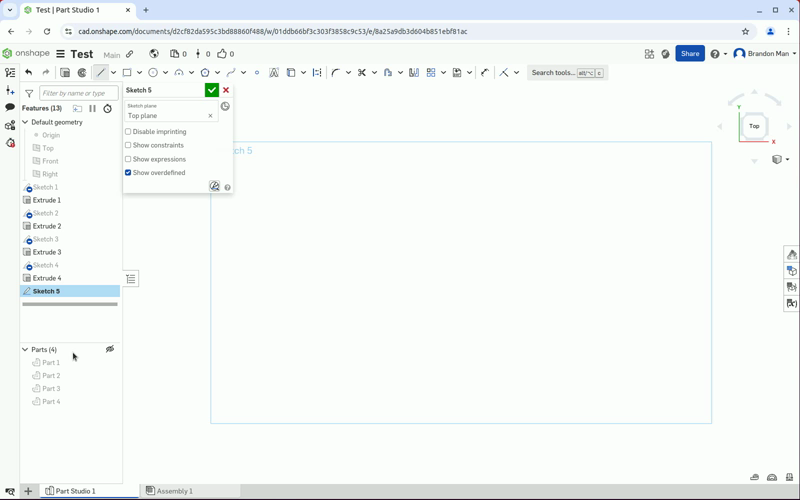
mouse_move(436, 223)
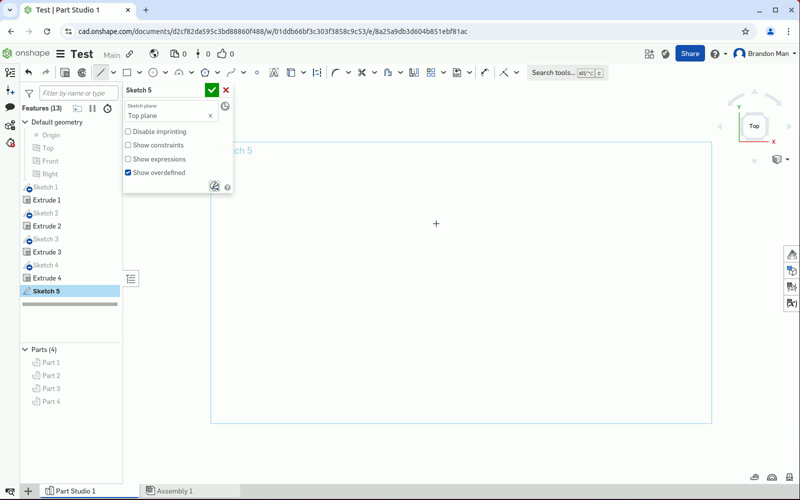
click(436, 223)
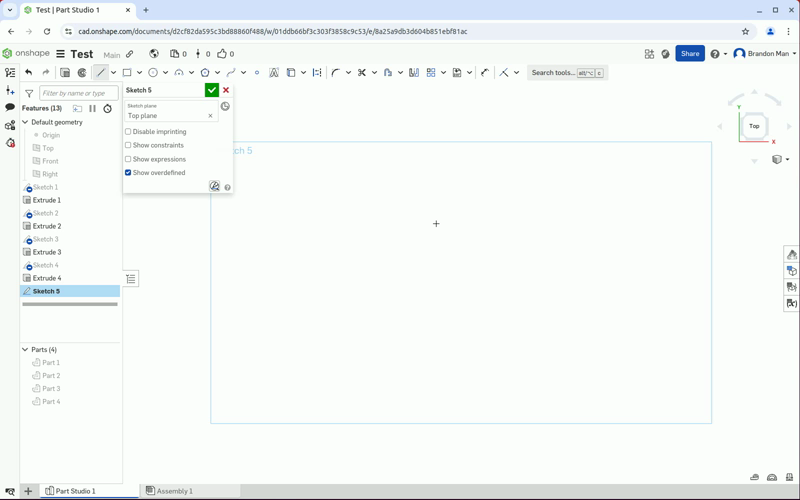
key_up(shift)
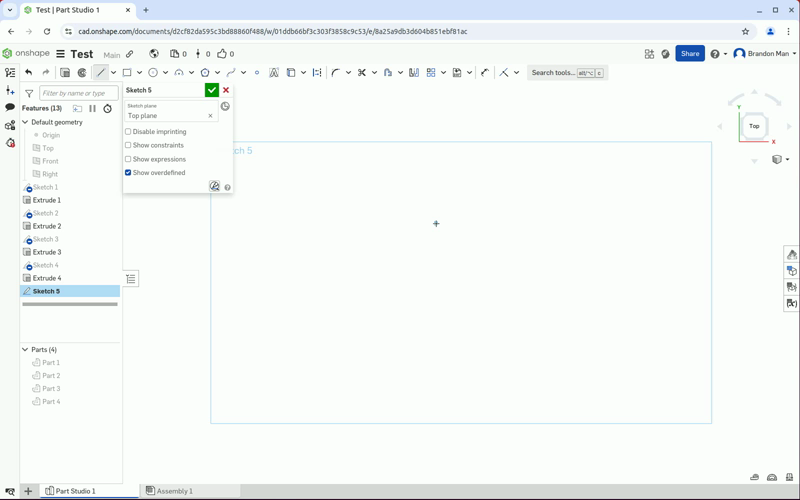
key_down(shift)
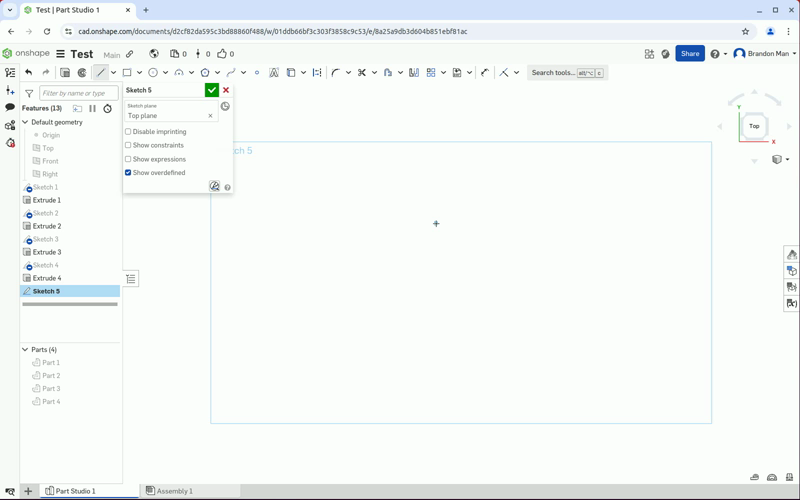
mouse_move(523, 223)
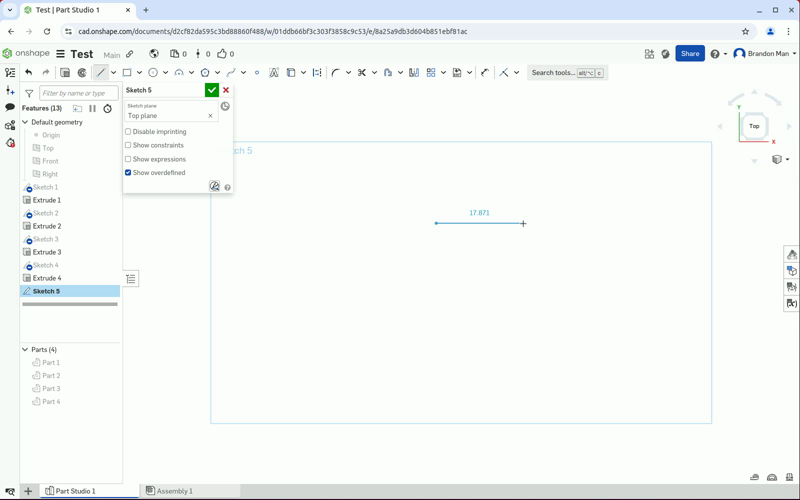
click(523, 223)
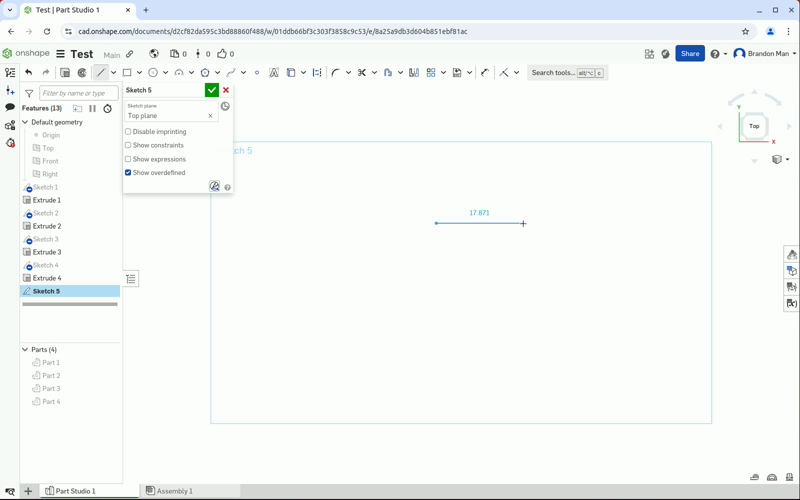
key_up(shift)
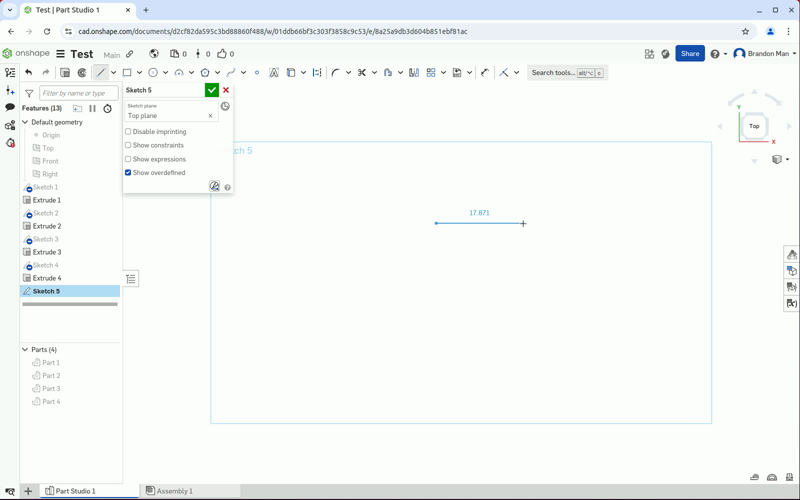
key_down(shift)
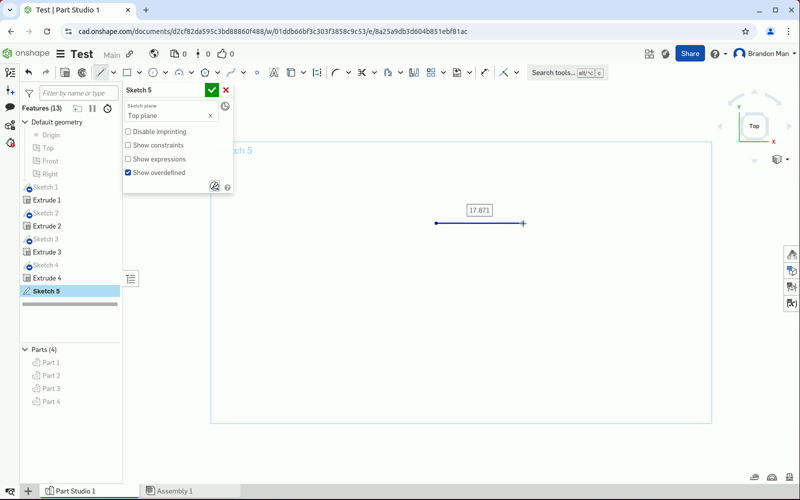
mouse_move(553, 223)
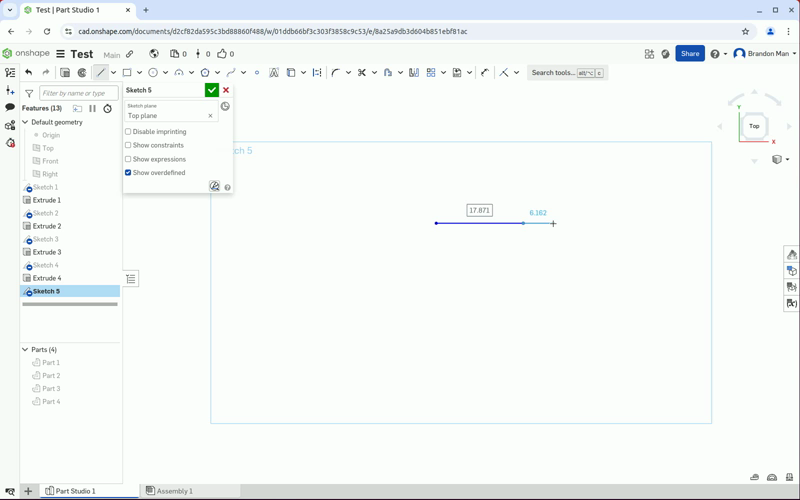
mouse_move(523, 213)
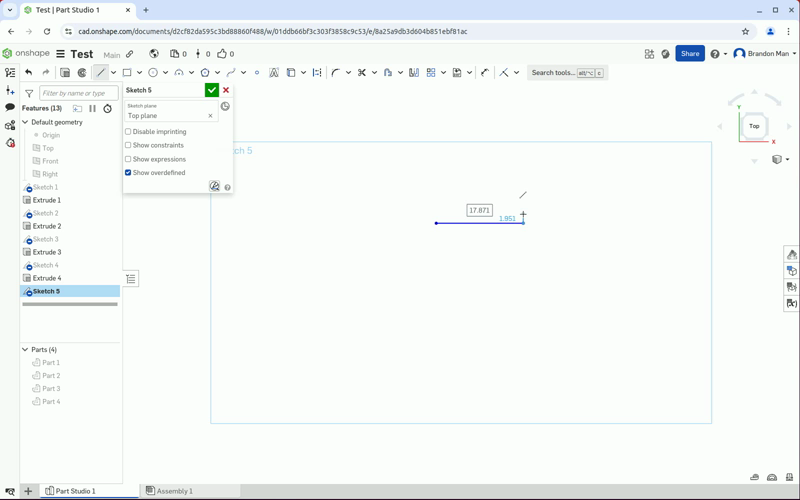
click(523, 213)
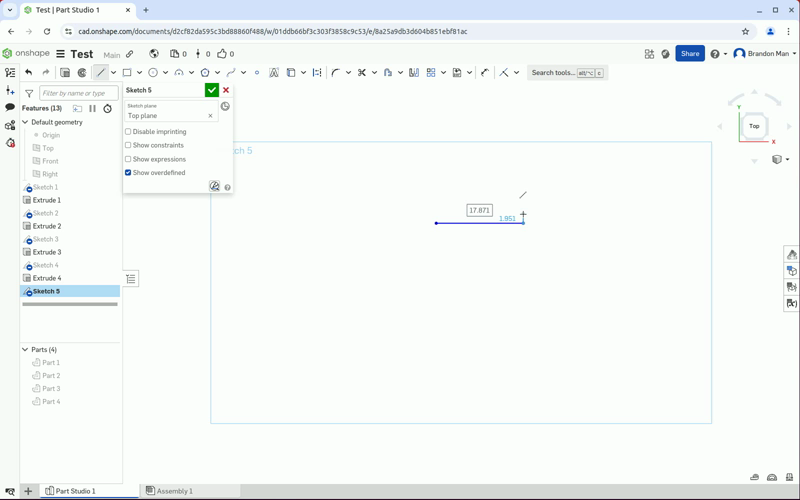
key_up(shift)
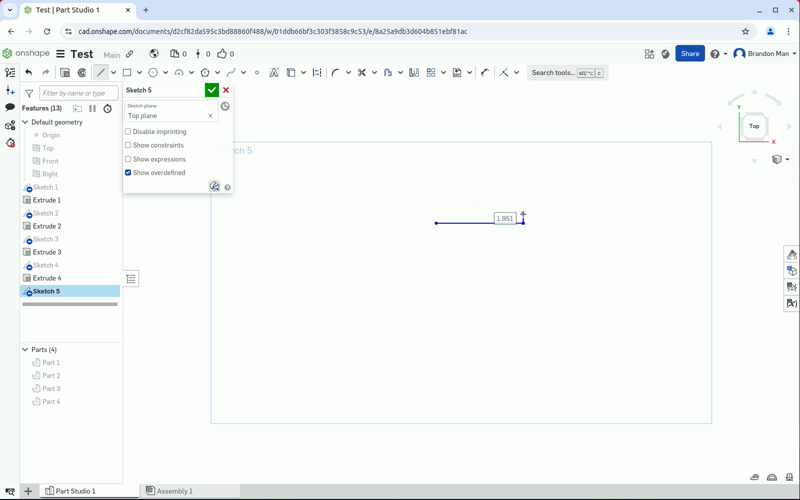
key_down(shift)
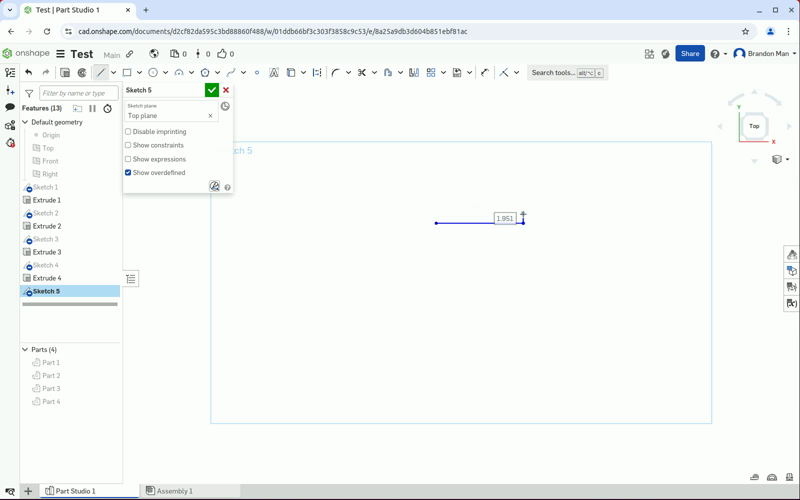
mouse_move(436, 213)
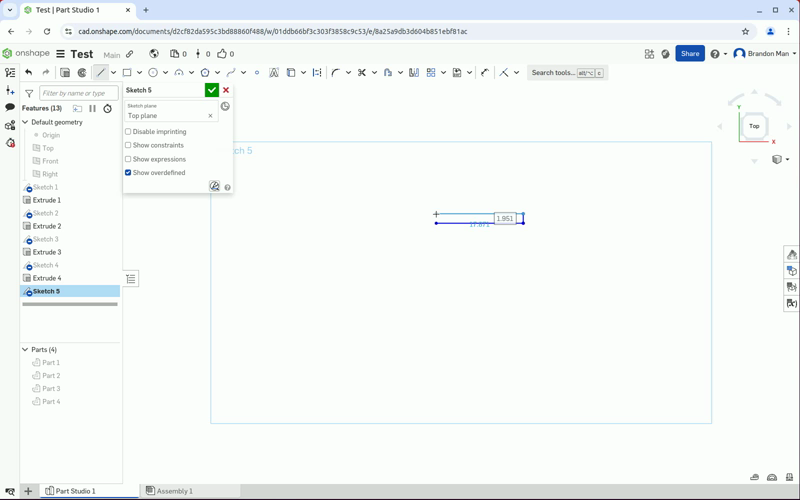
click(436, 213)
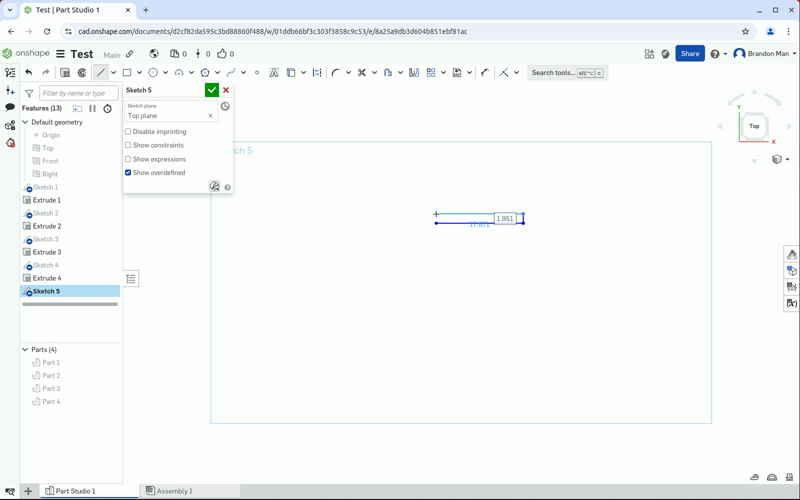
key_up(shift)
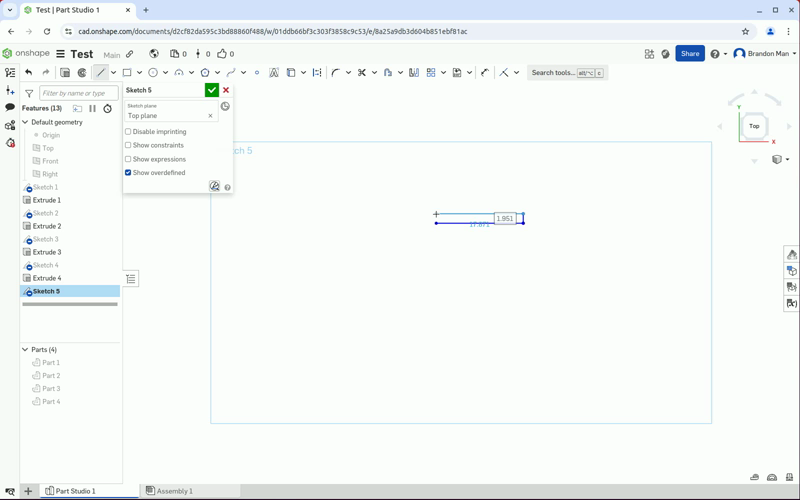
mouse_move(466, 213)
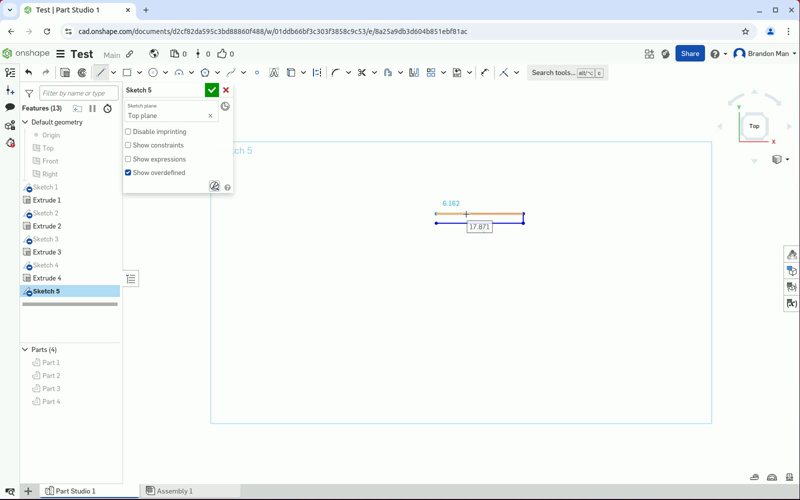
key_down(shift)
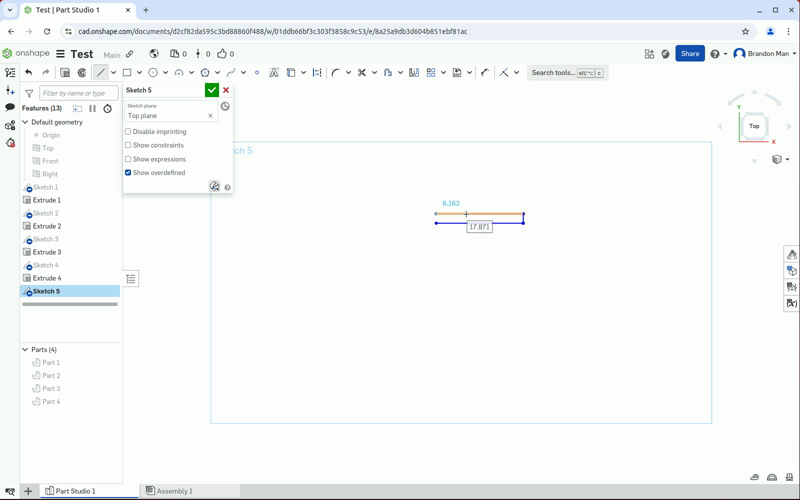
mouse_move(436, 223)
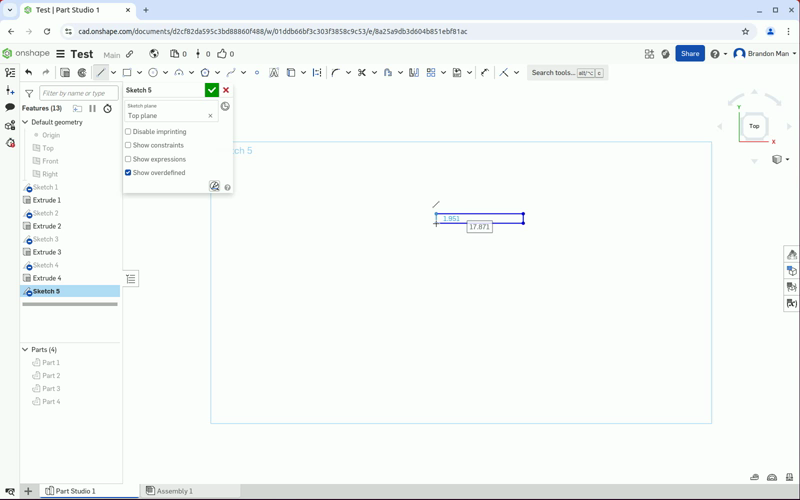
key_up(shift)
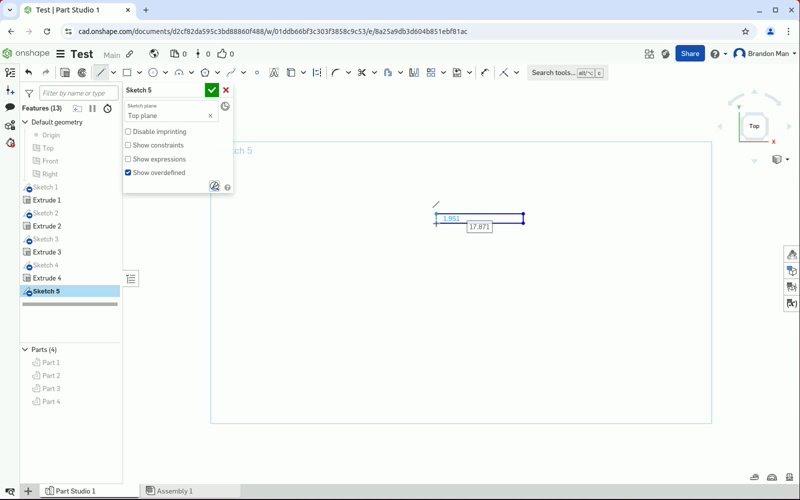
click(436, 223)
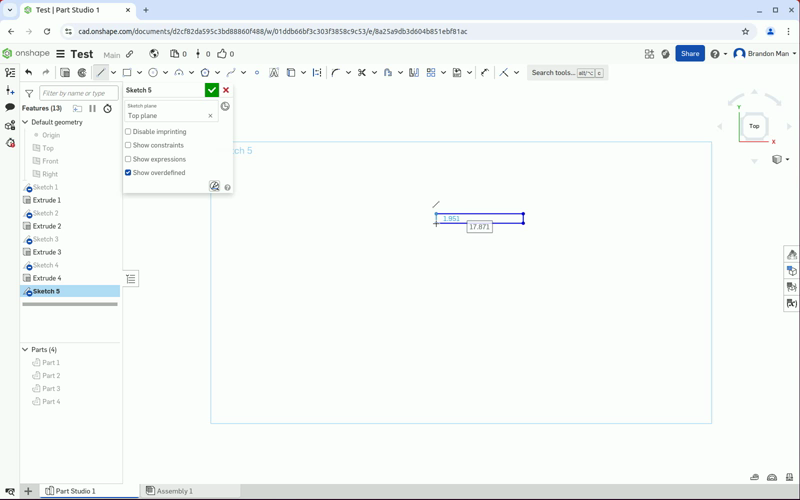
key(esc)
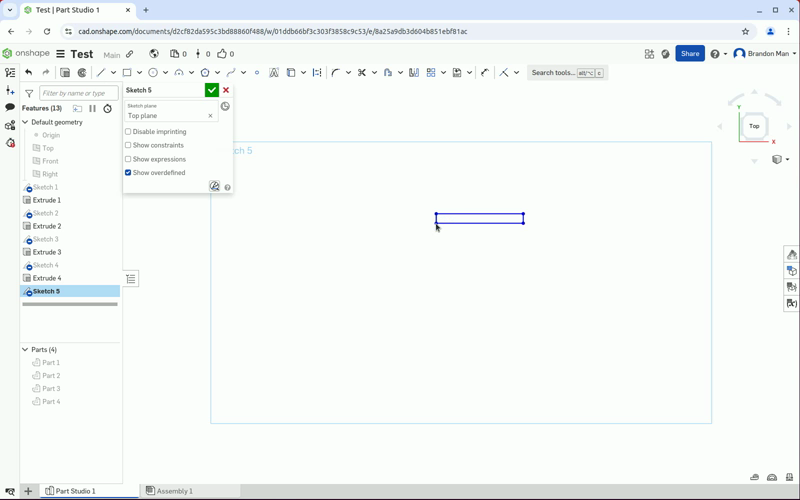
mouse_move(503, 217)
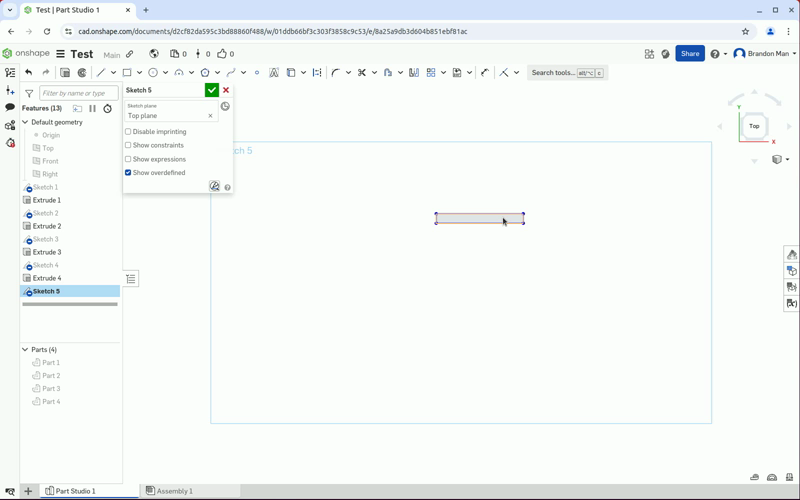
scroll(6)
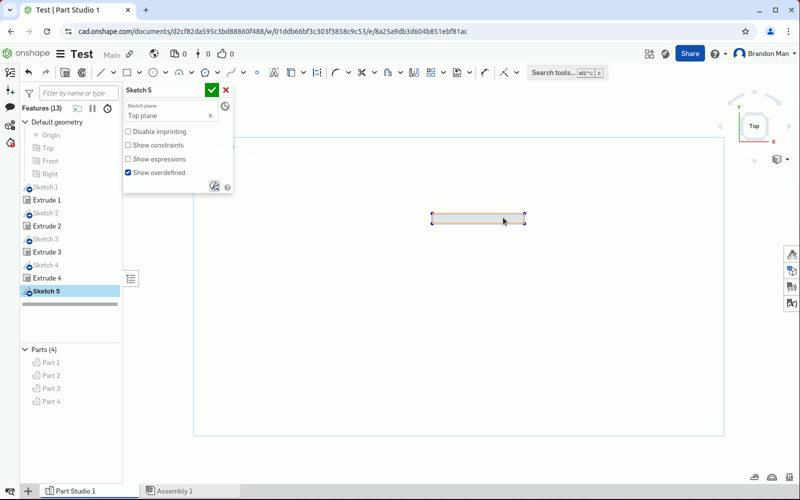
scroll(6)
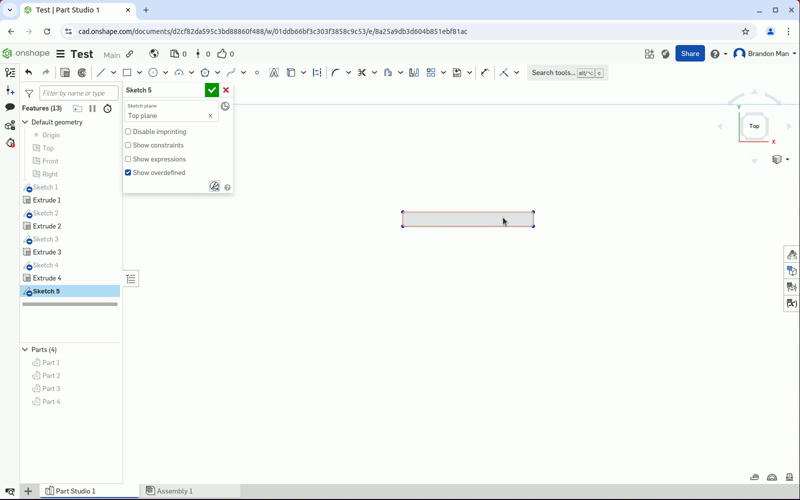
scroll(6)
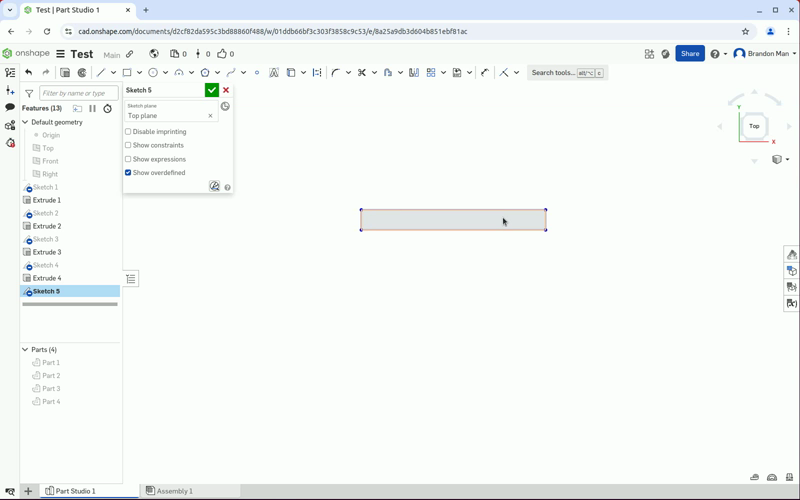
scroll(6)
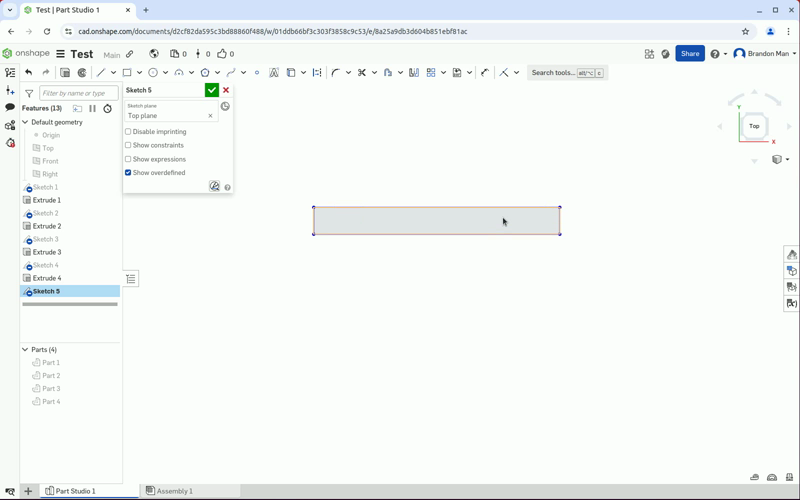
scroll(6)
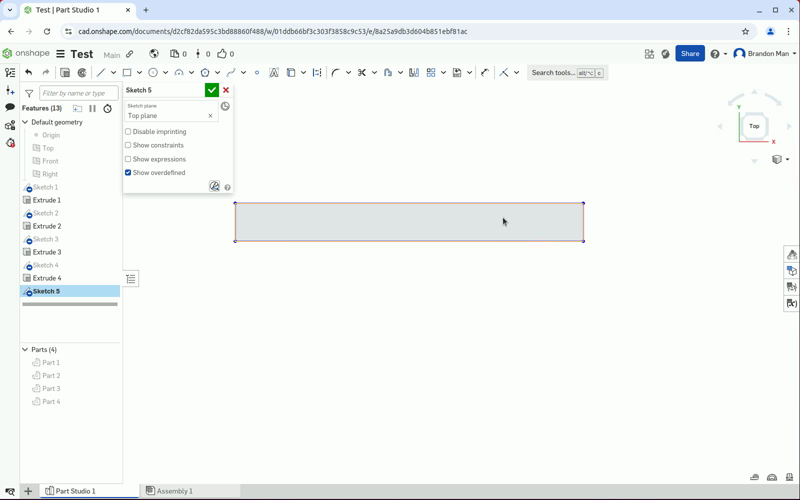
scroll(6)
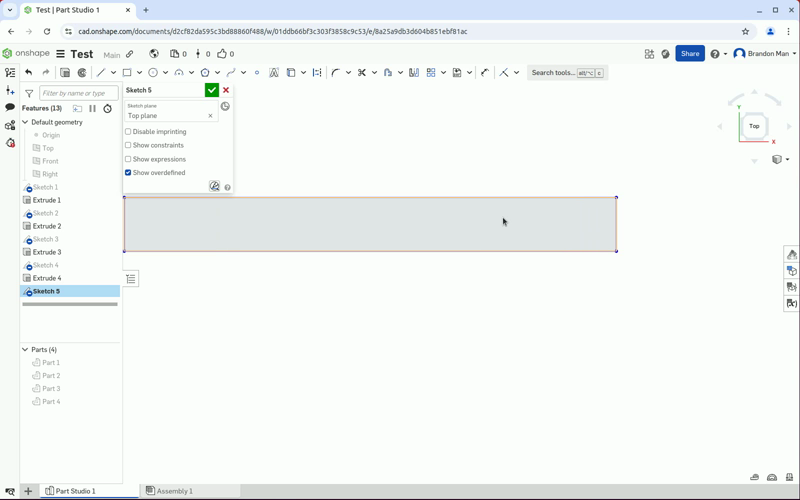
scroll(6)
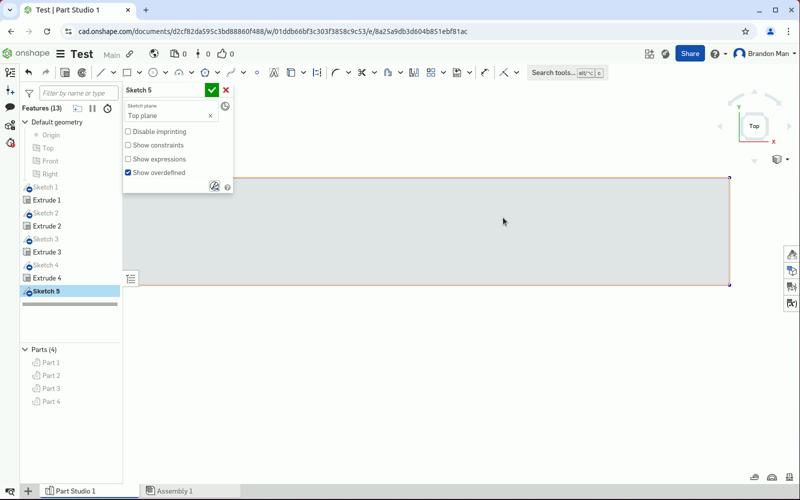
click(503, 217)
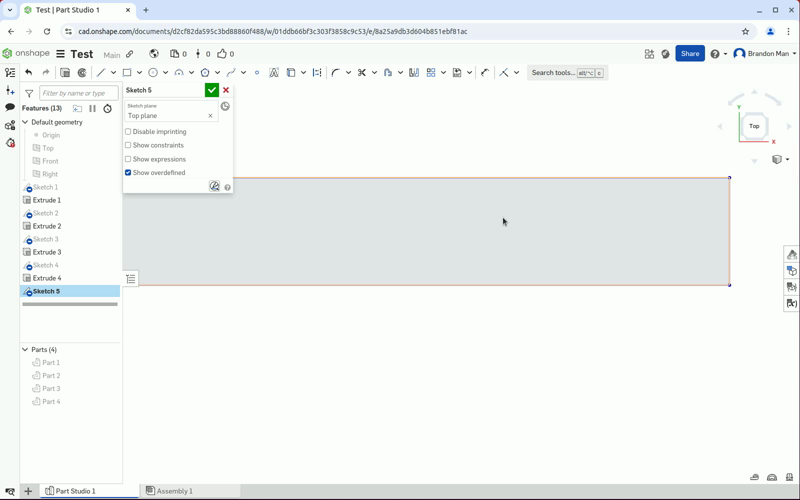
scroll(-6)
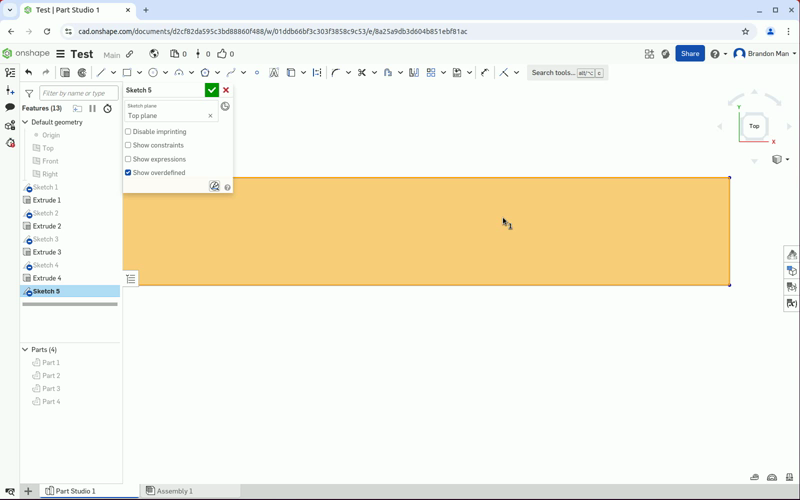
scroll(-6)
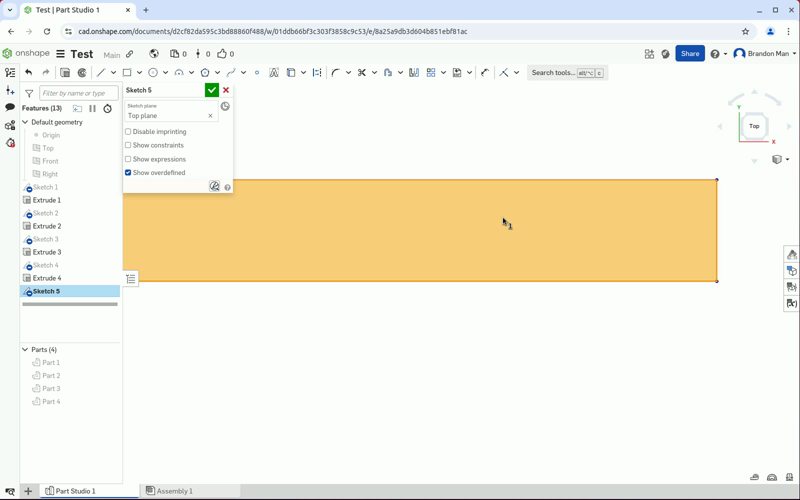
scroll(-6)
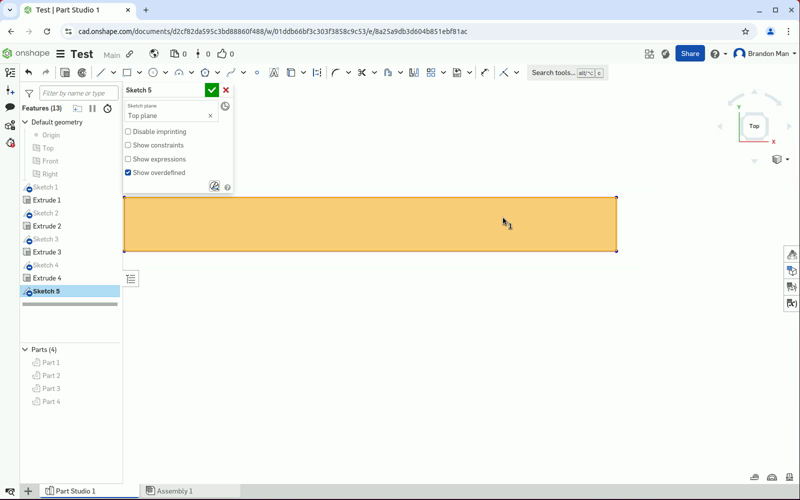
scroll(-6)
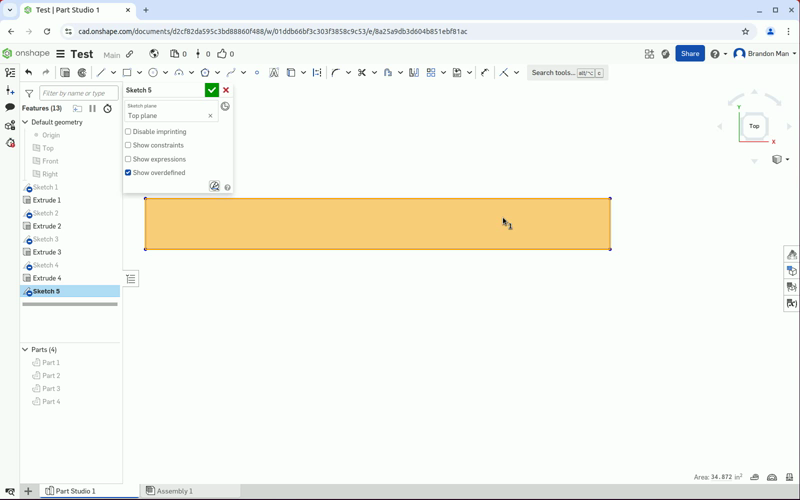
scroll(-6)
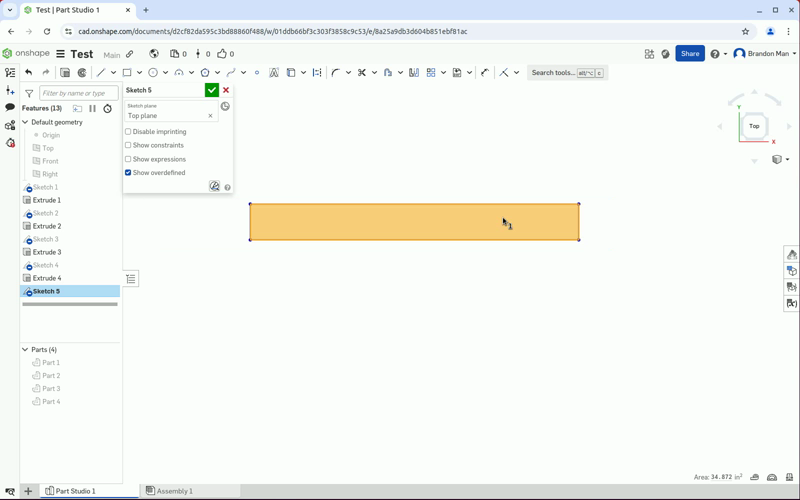
scroll(-6)
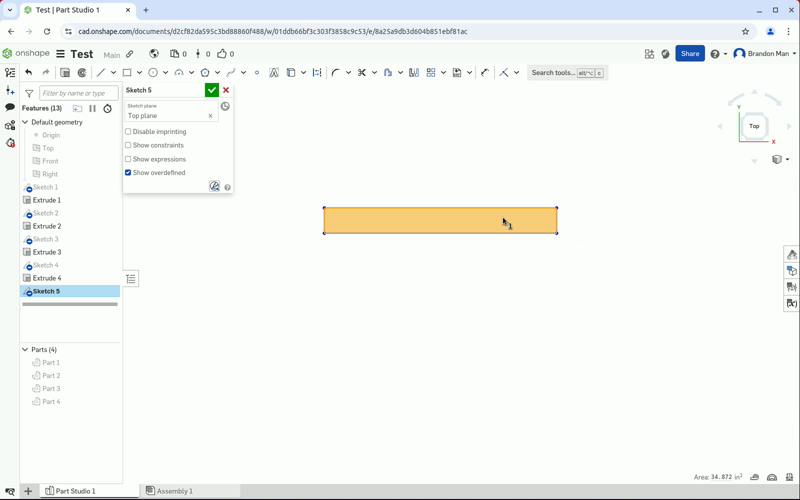
scroll(-6)
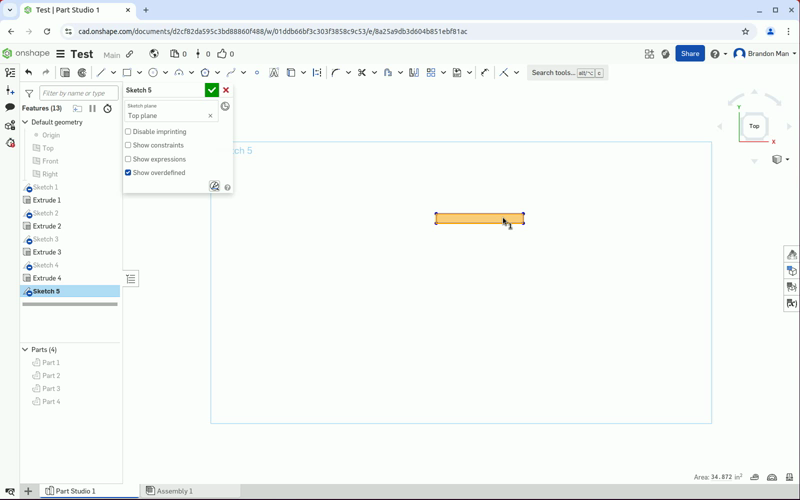
mouse_move(73, 352)
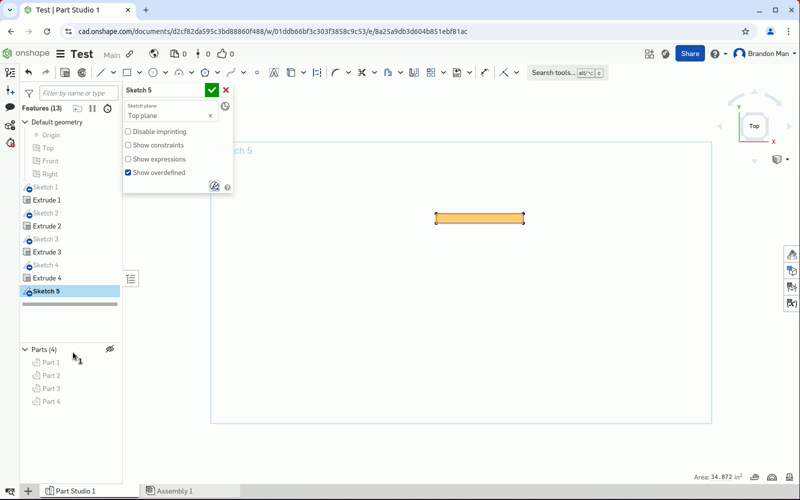
key(shift+y)
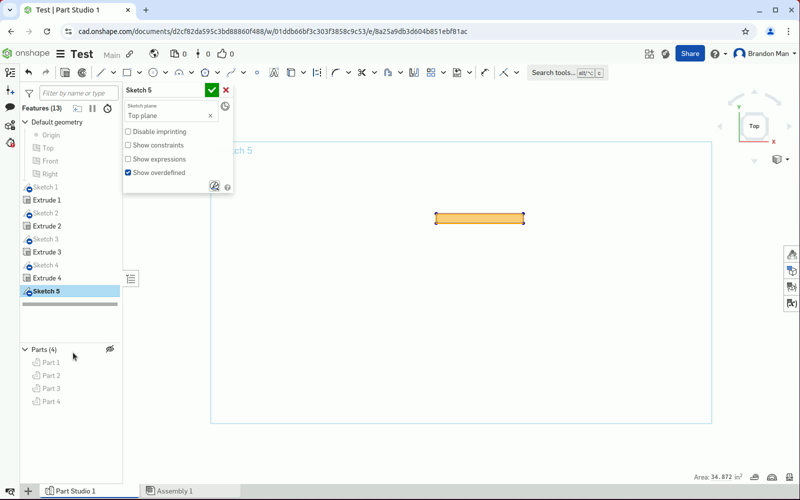
key(shift+e)
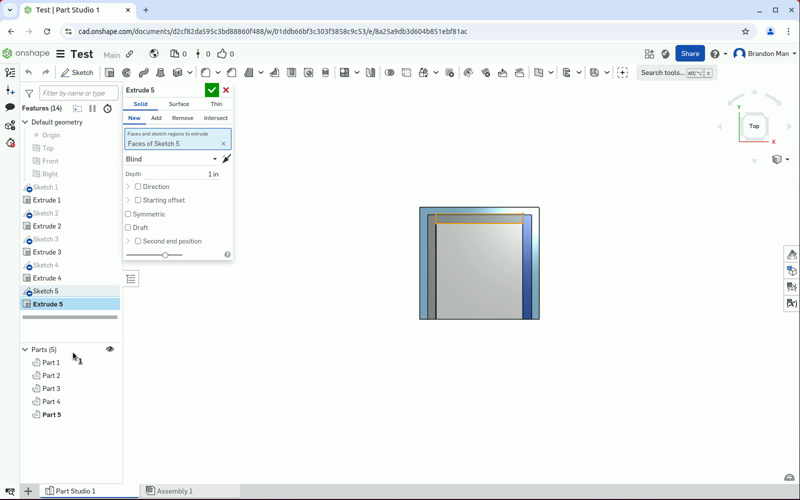
mouse_move(143, 106)
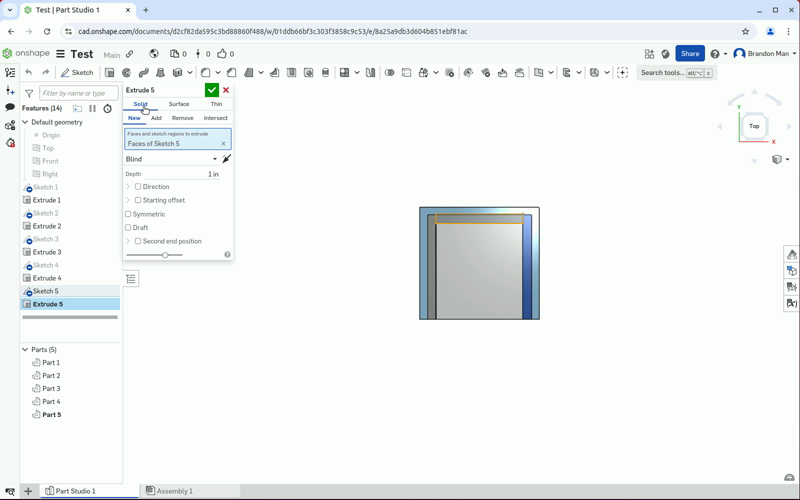
click(143, 106)
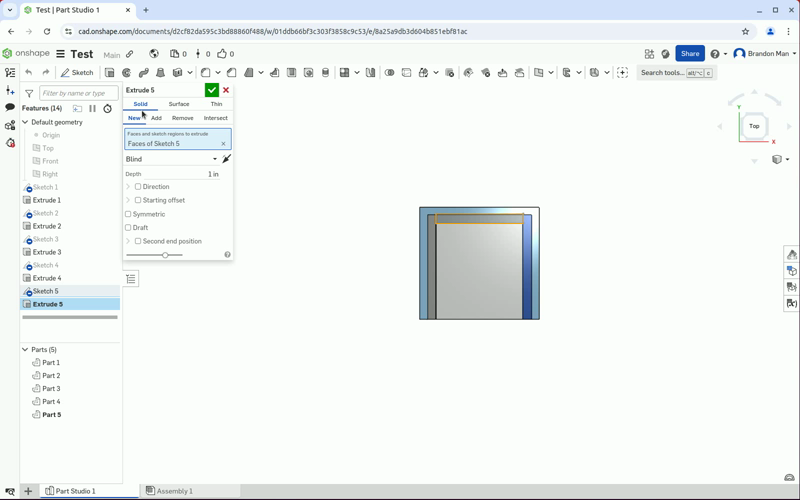
mouse_move(137, 120)
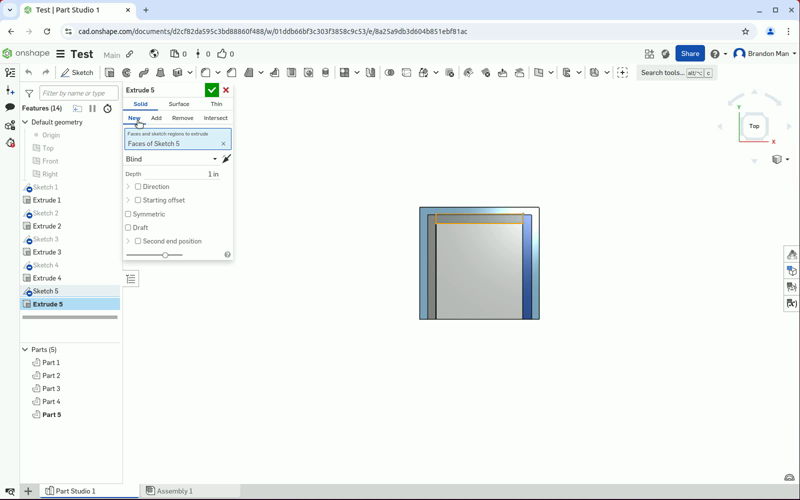
click(137, 120)
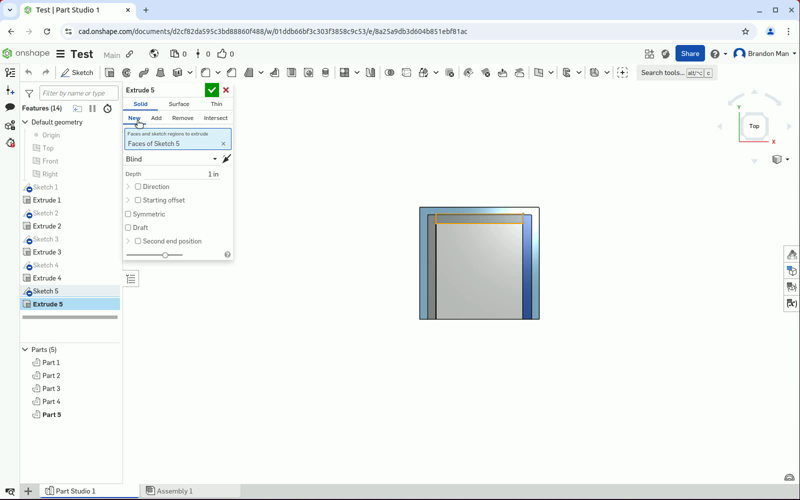
key(tab, 4)
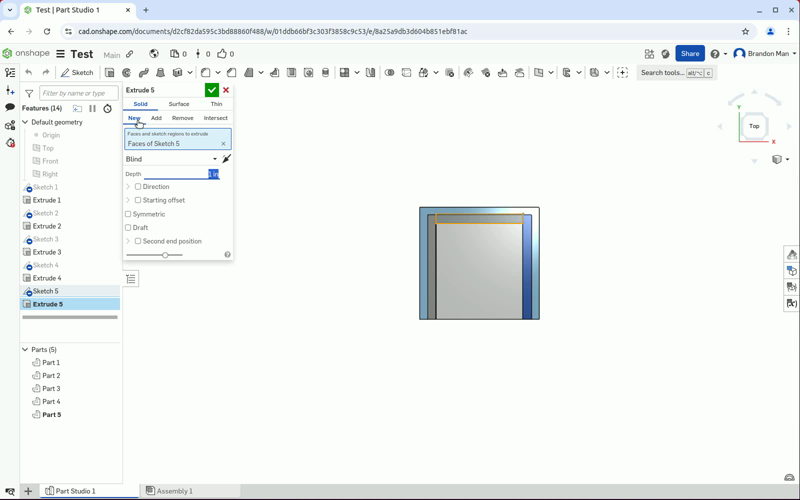
text(11.554)
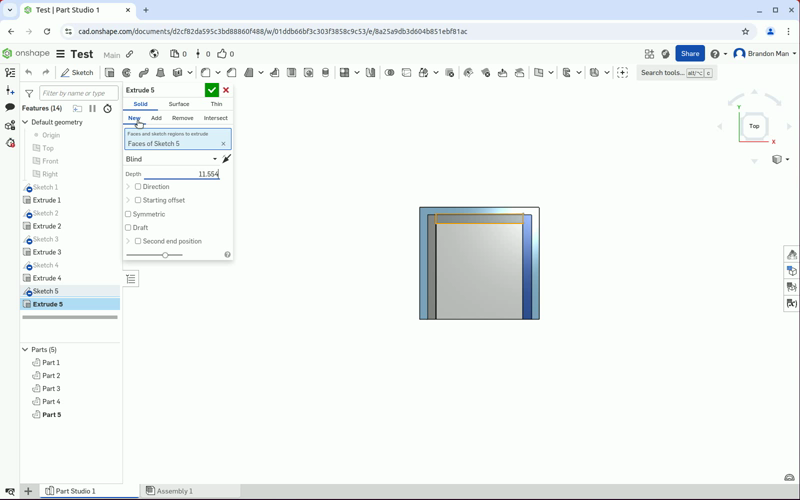
key(enter)
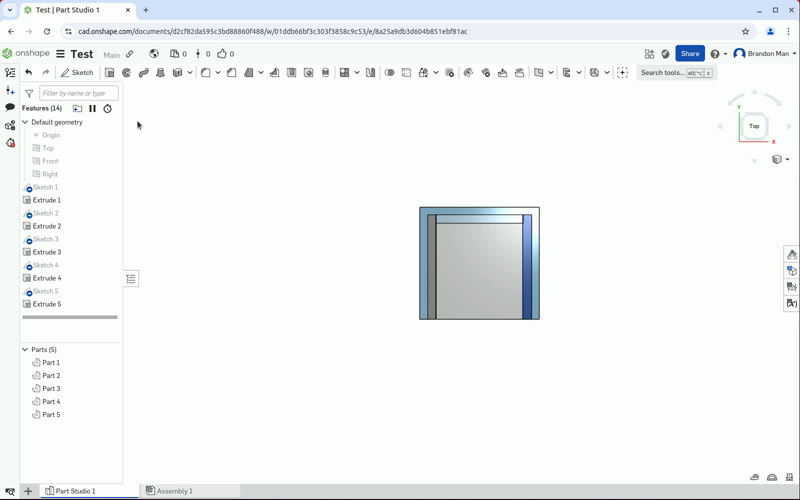
key(shift+h)
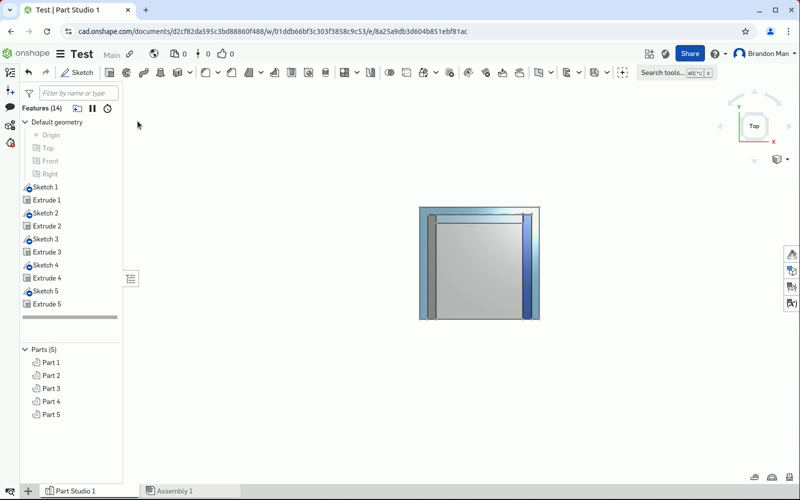
key(shift+h)
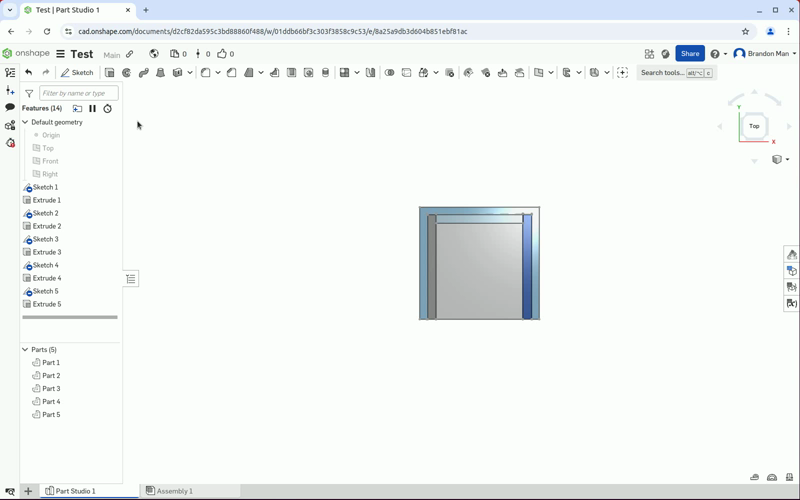
key(shift+7)
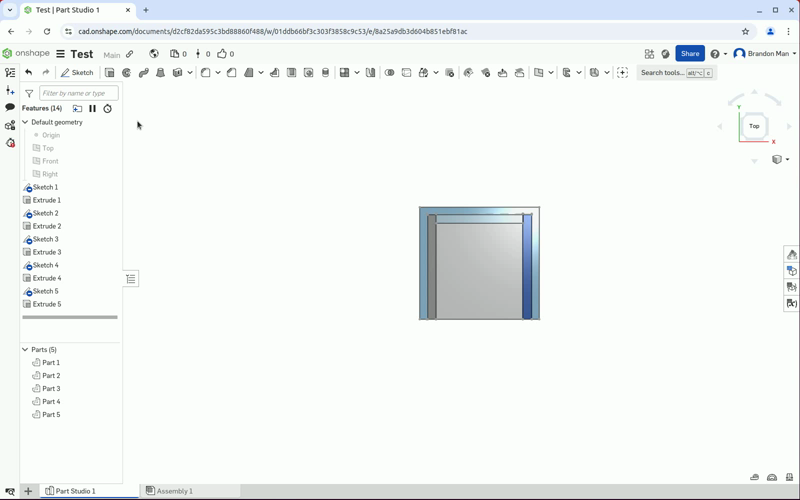
key(up, 3)
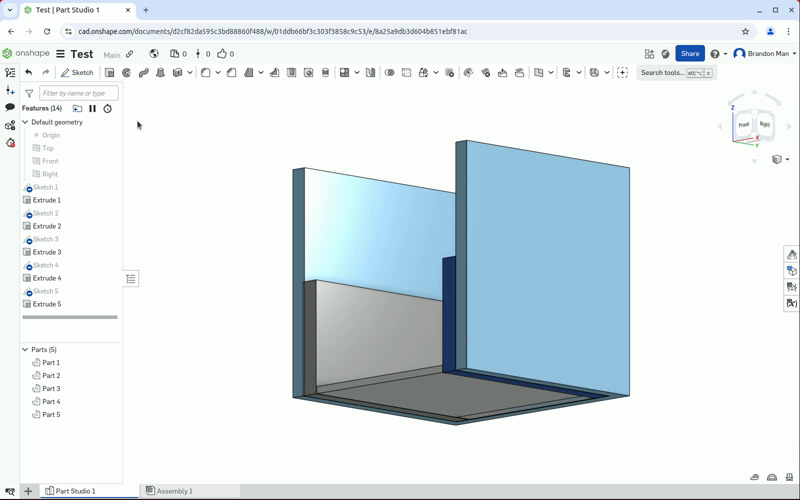
key(left, 3)
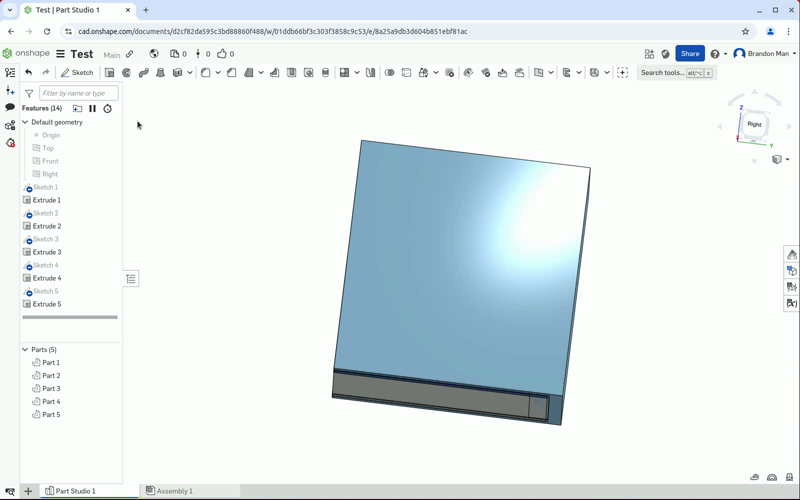
key(right, 3)
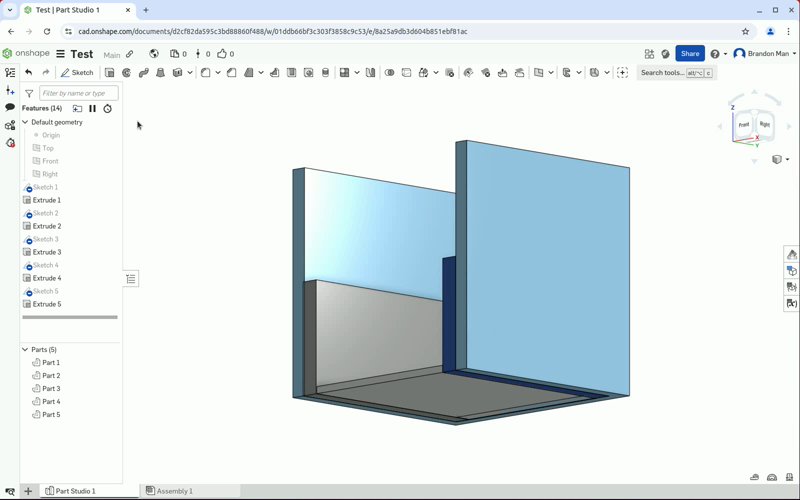
key(down, 3)
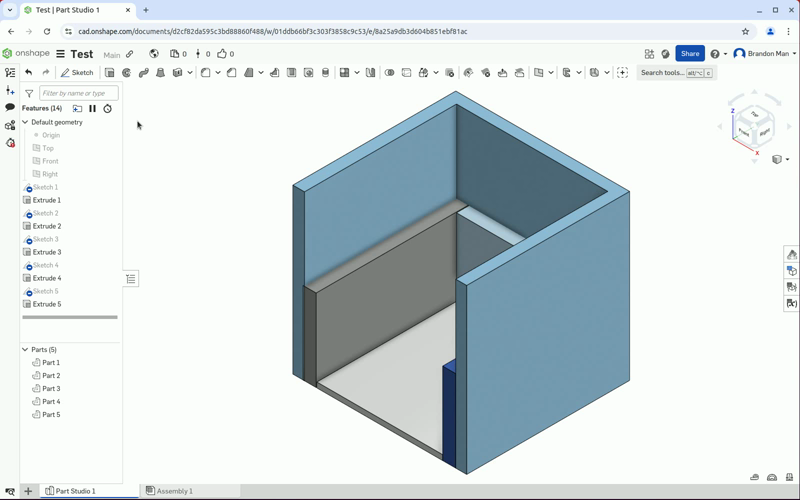
mouse_move(73, 189)
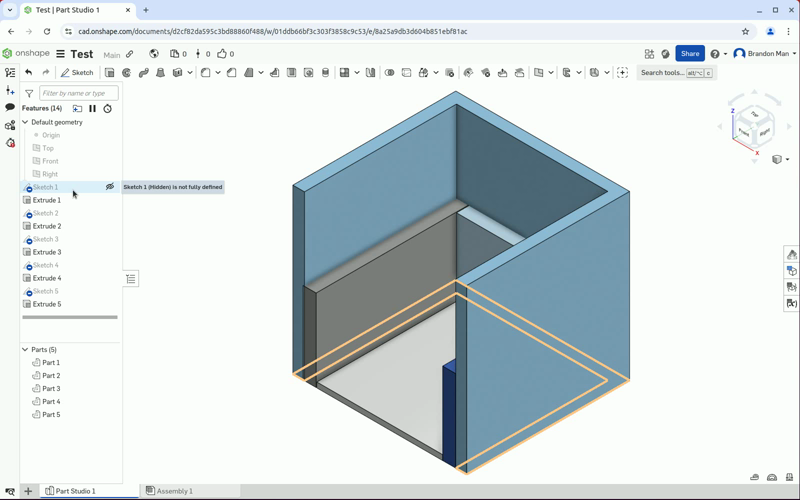
click(73, 189)